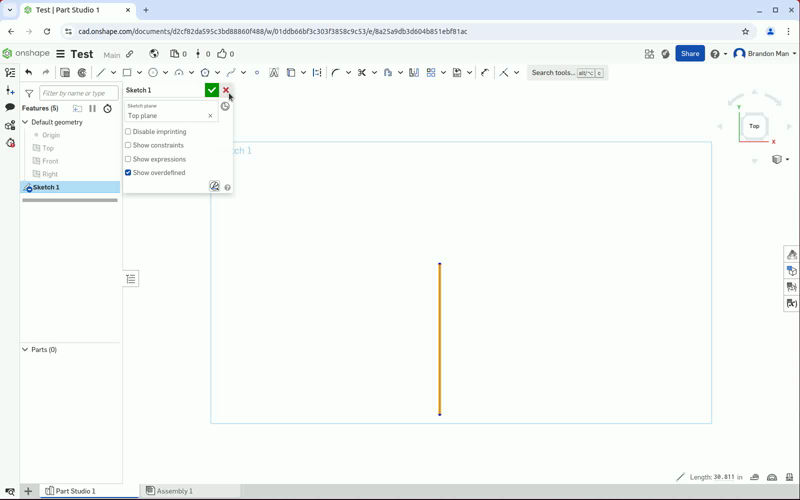
key(shift+h)
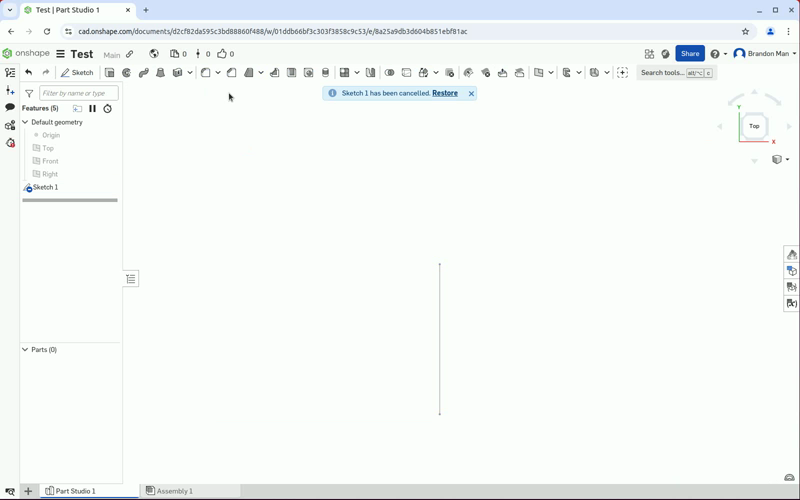
key(shift+s)
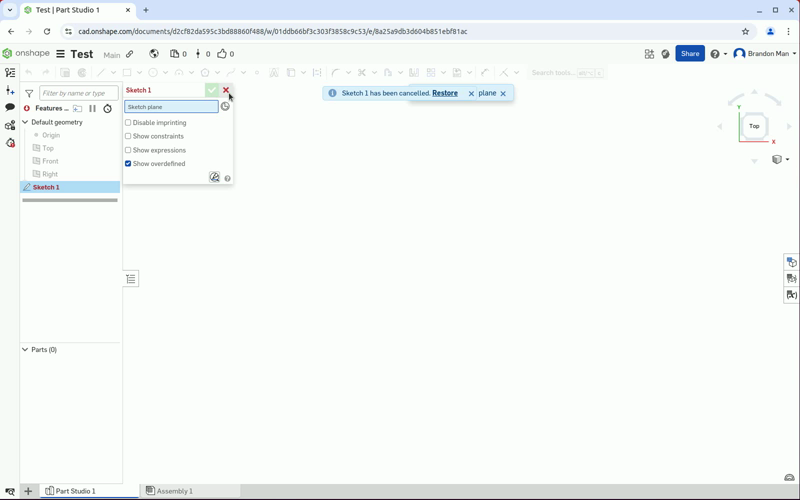
mouse_move(73, 150)
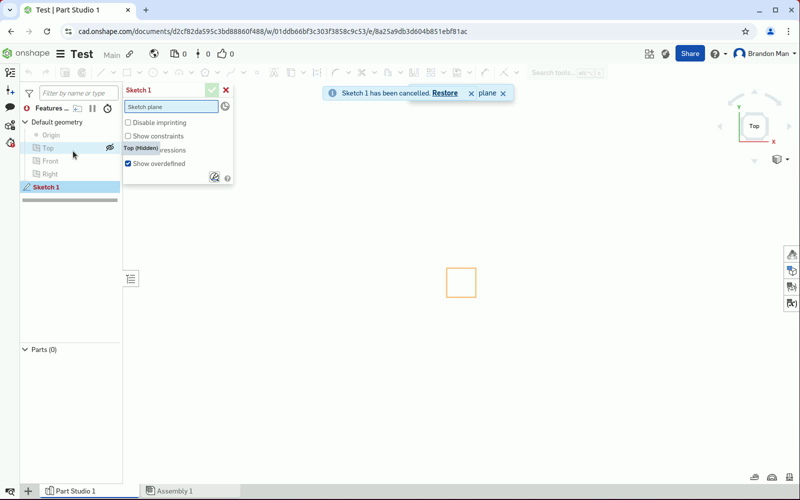
click(73, 150)
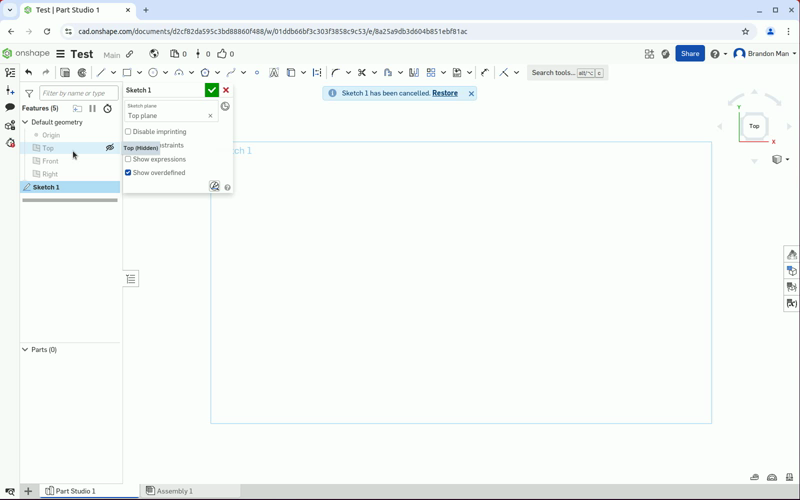
mouse_move(73, 352)
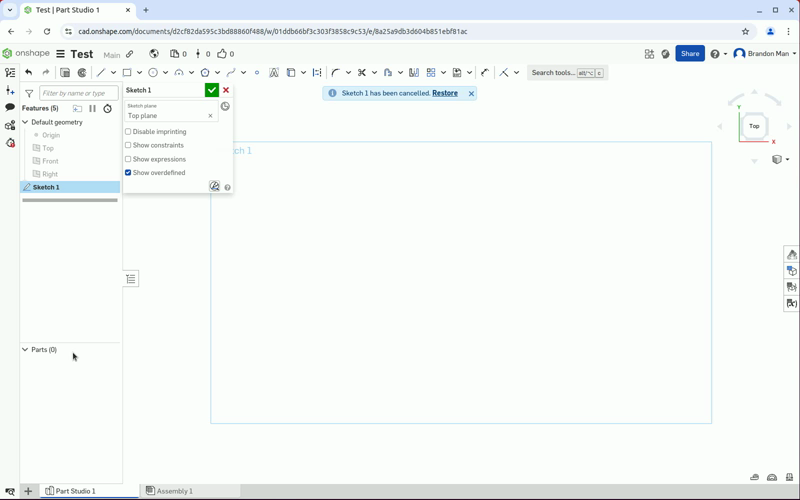
key(y)
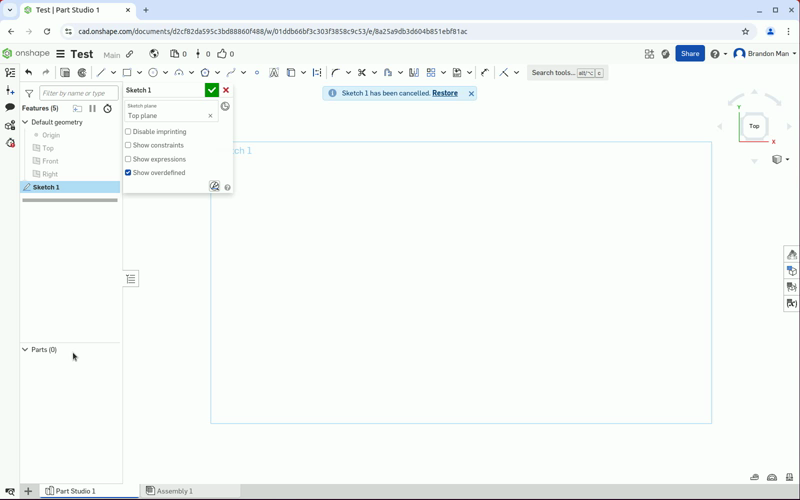
key(l)
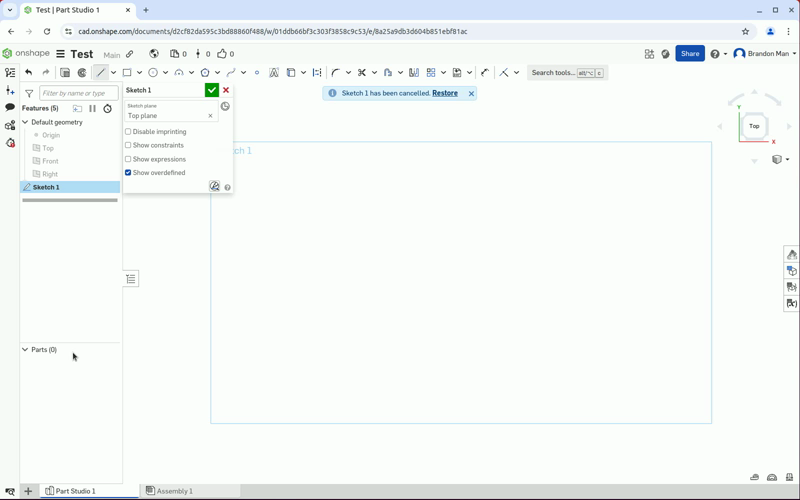
key_down(shift)
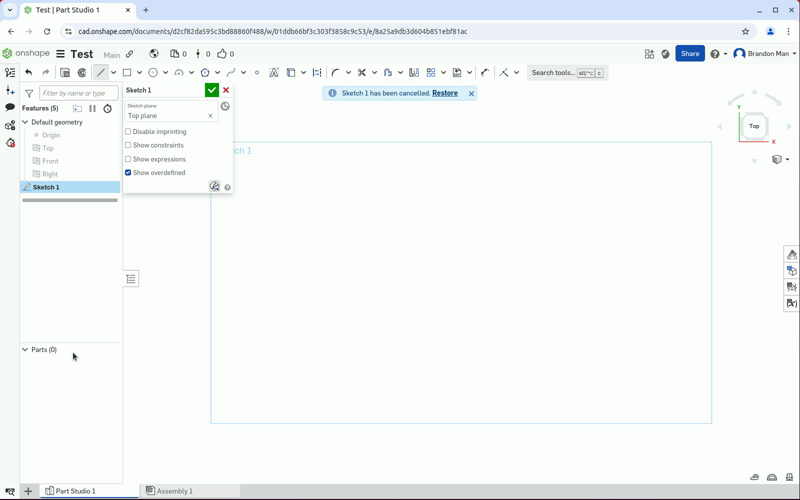
mouse_move(385, 324)
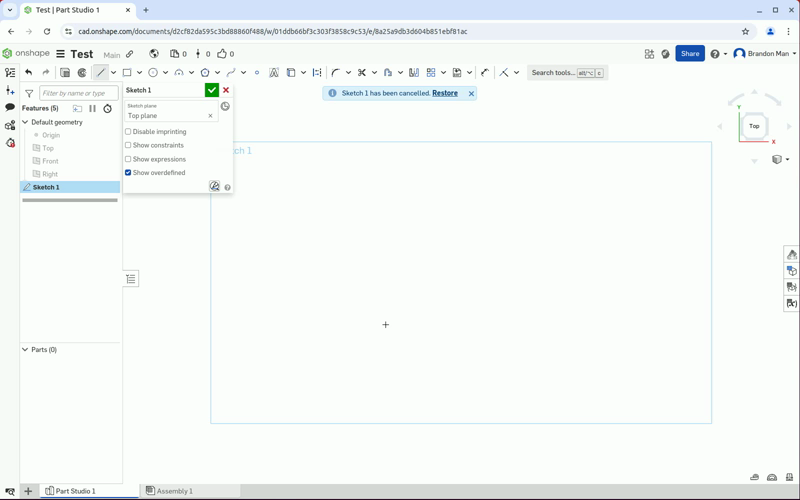
click(385, 324)
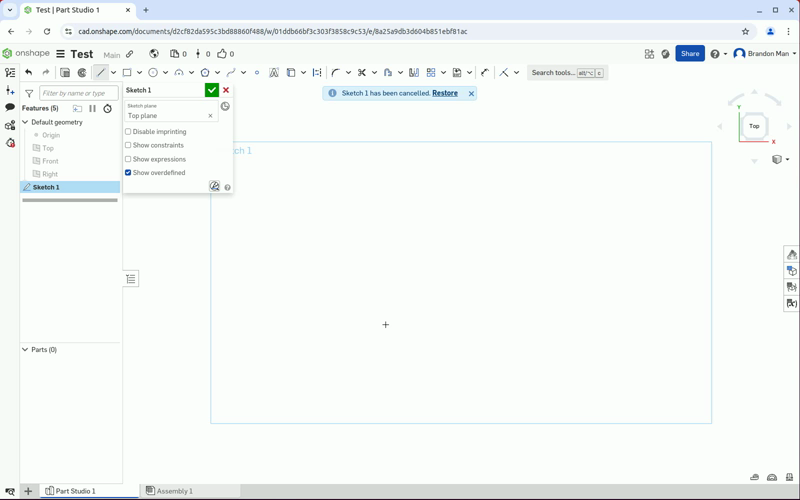
key_up(shift)
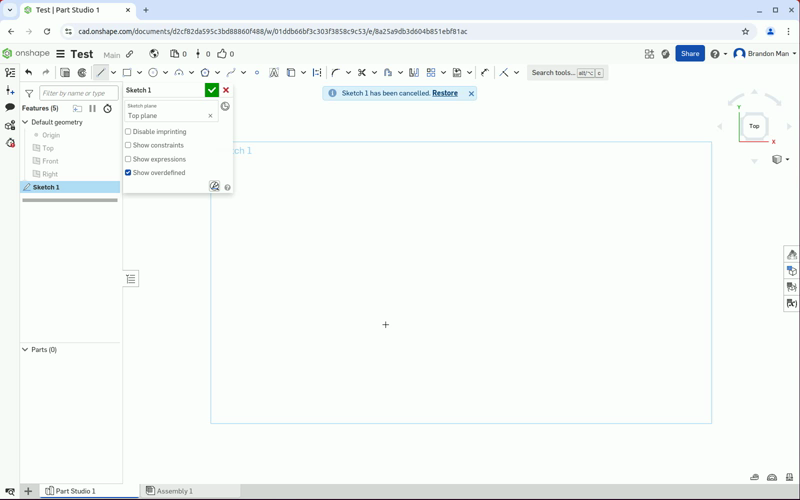
key_down(shift)
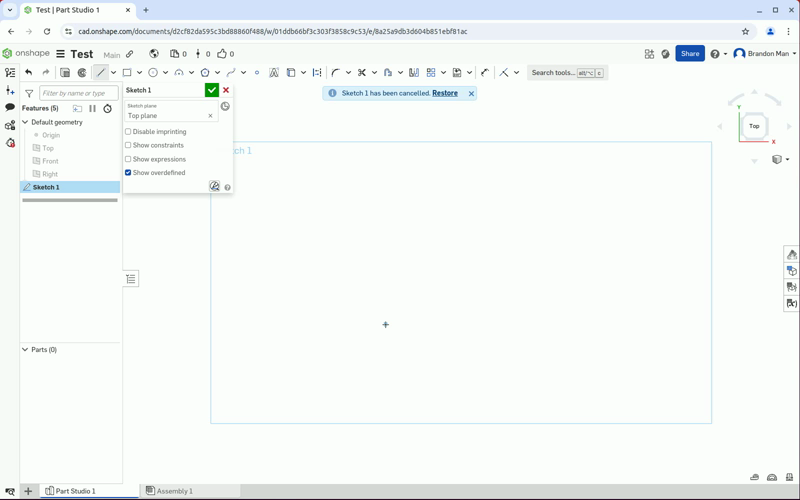
mouse_move(415, 324)
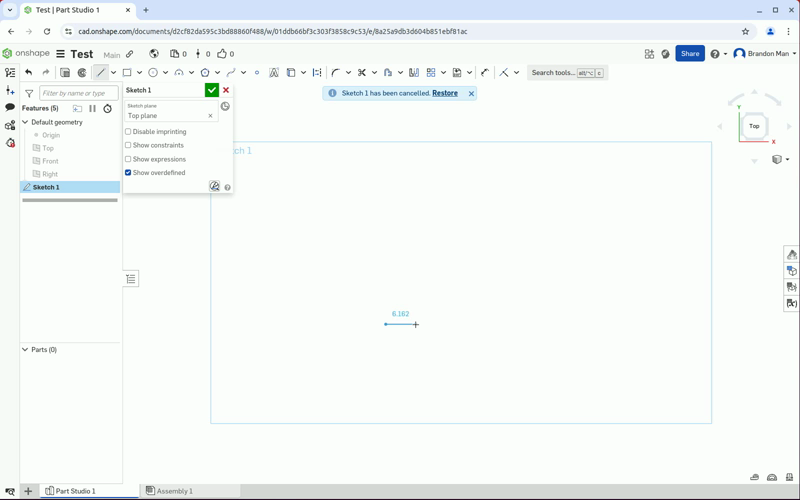
mouse_move(410, 324)
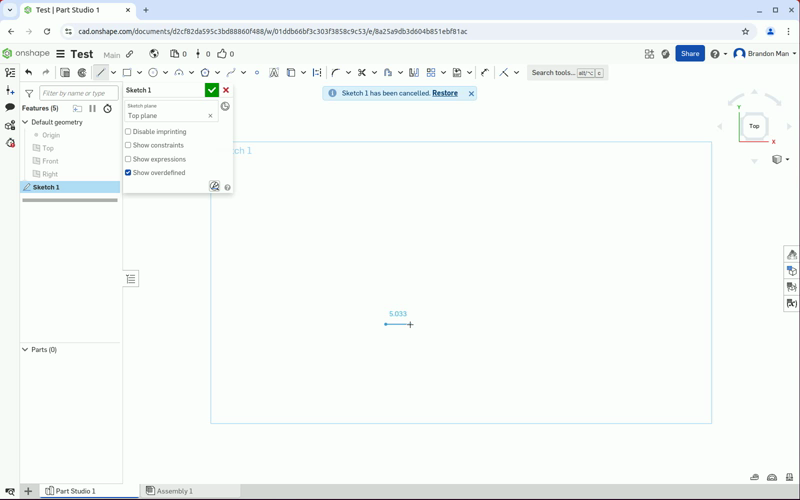
click(410, 324)
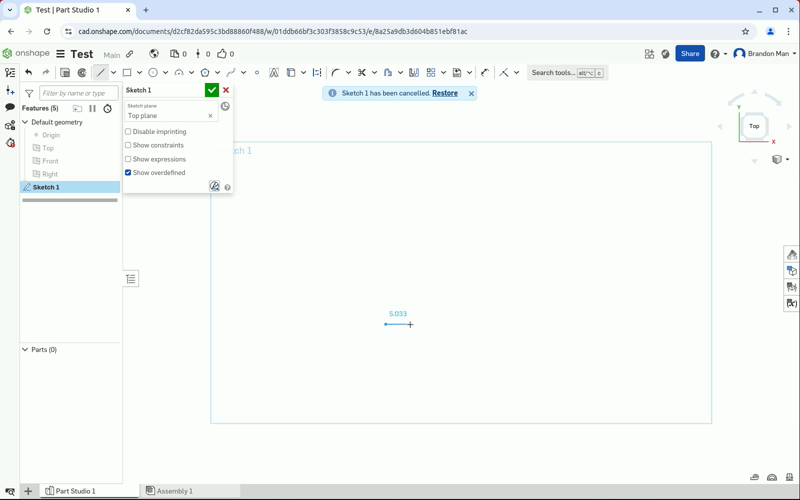
key_up(shift)
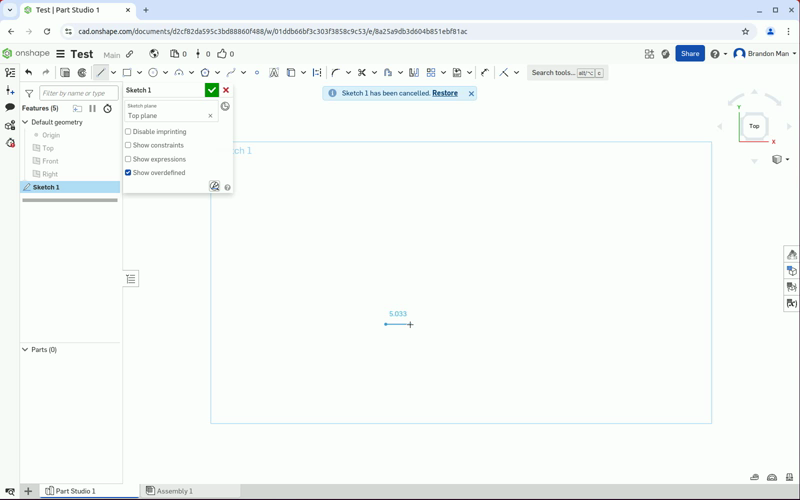
key_down(shift)
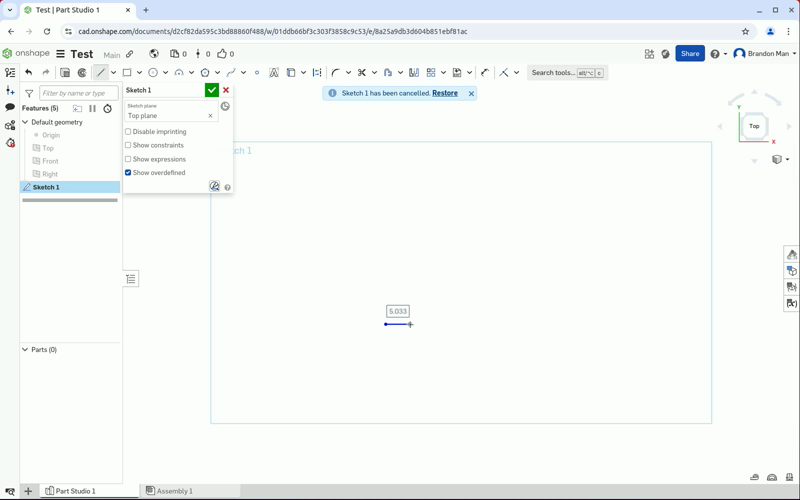
mouse_move(410, 241)
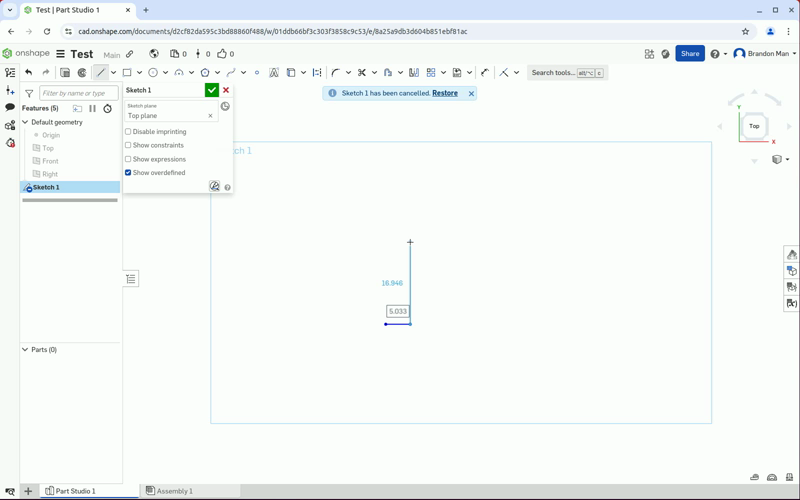
click(410, 241)
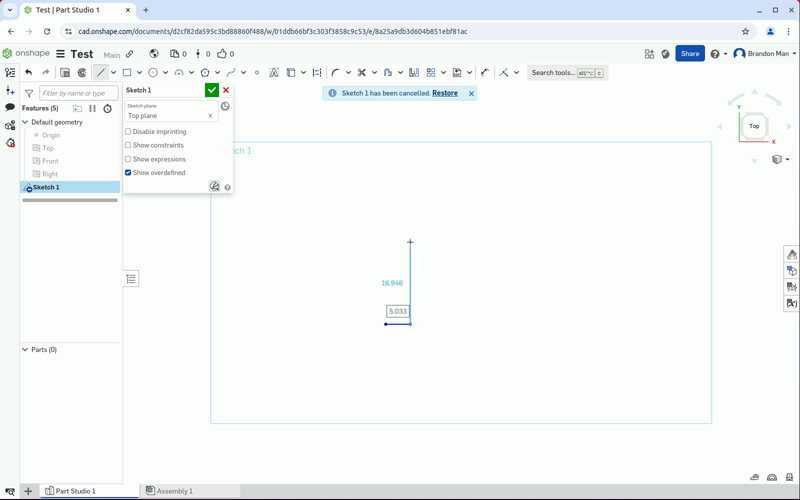
key_up(shift)
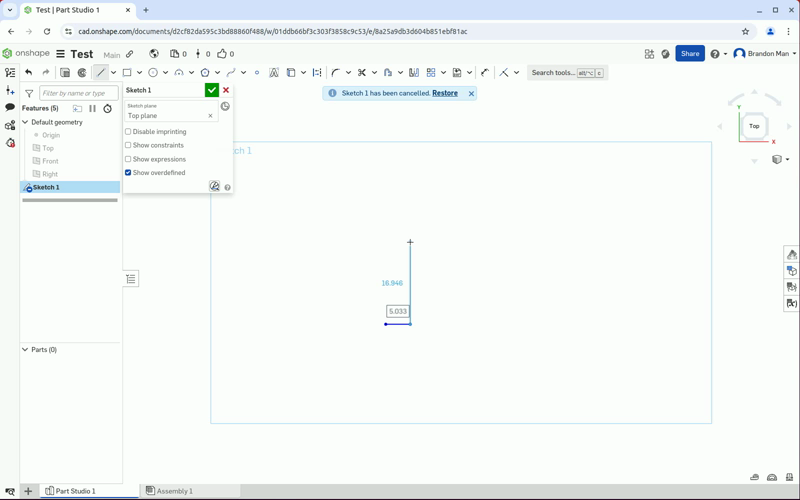
key_down(shift)
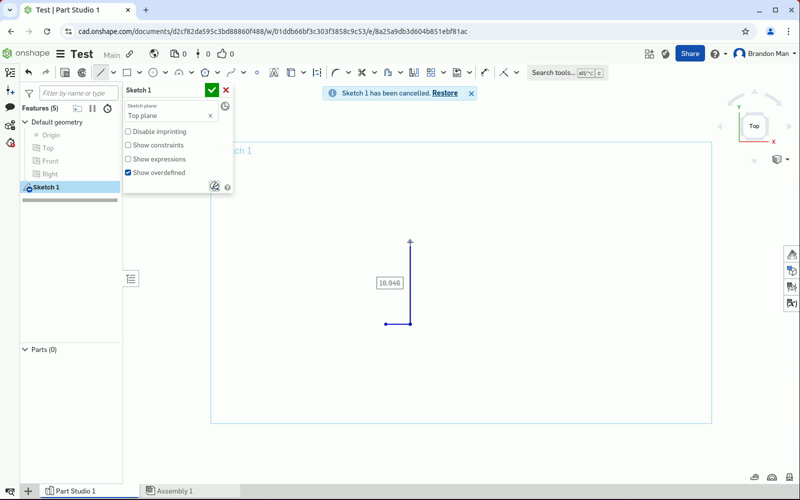
mouse_move(440, 241)
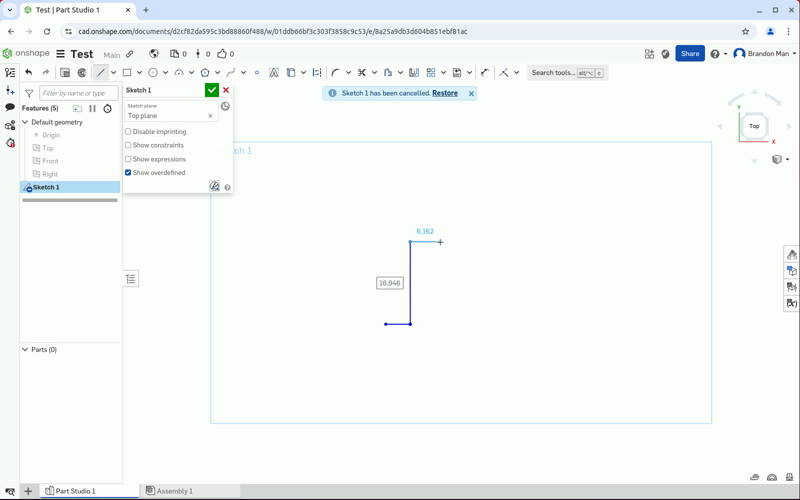
mouse_move(385, 241)
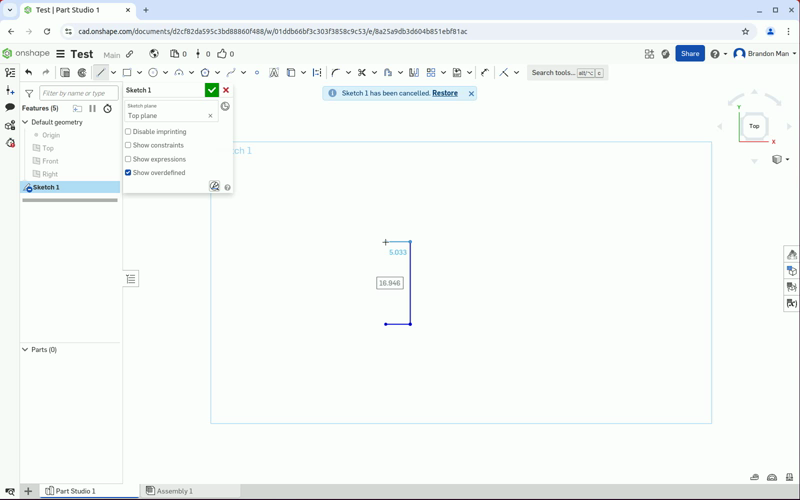
click(385, 241)
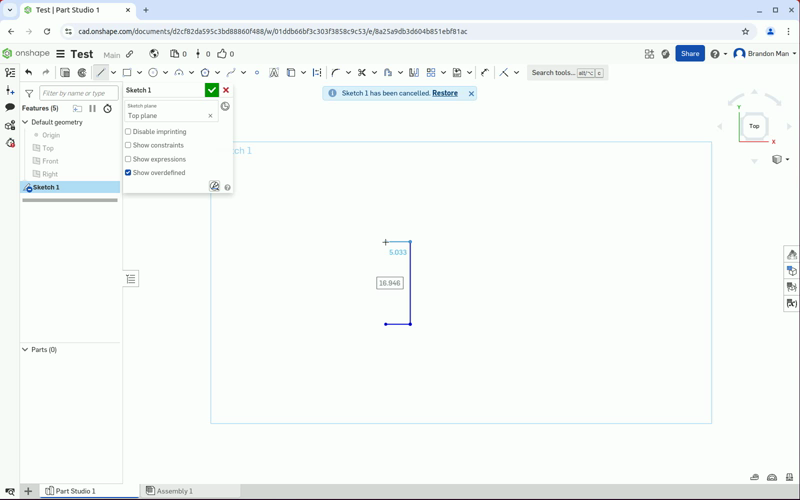
key_up(shift)
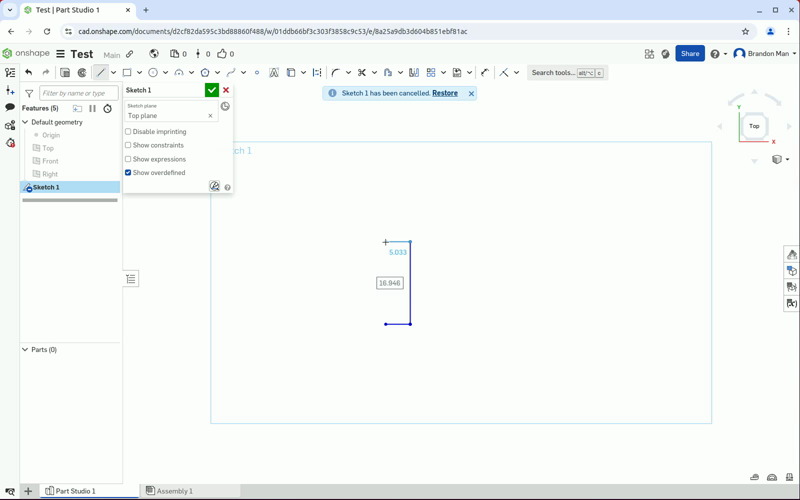
key_down(shift)
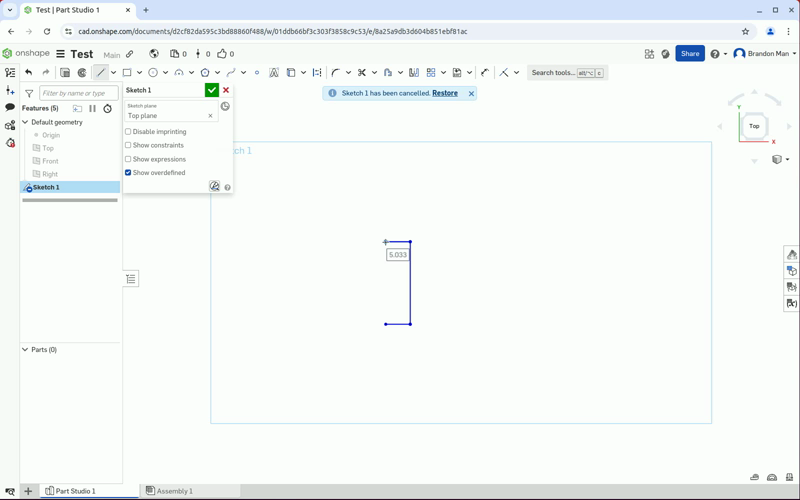
mouse_move(385, 324)
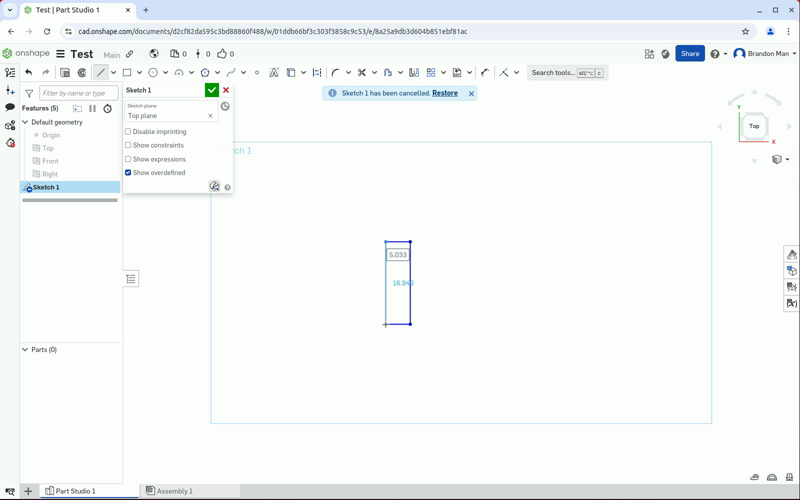
key_up(shift)
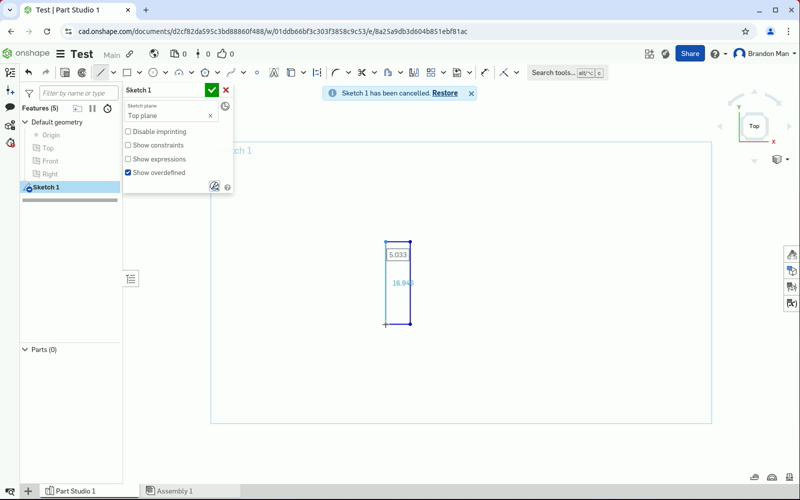
click(385, 324)
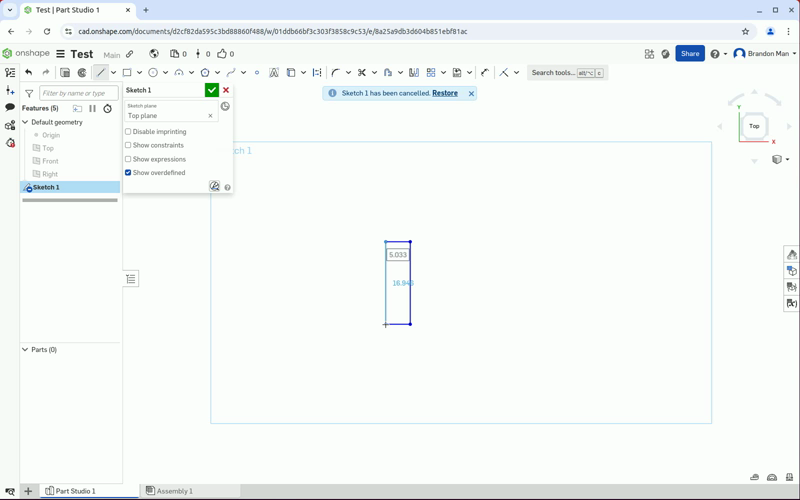
key(esc)
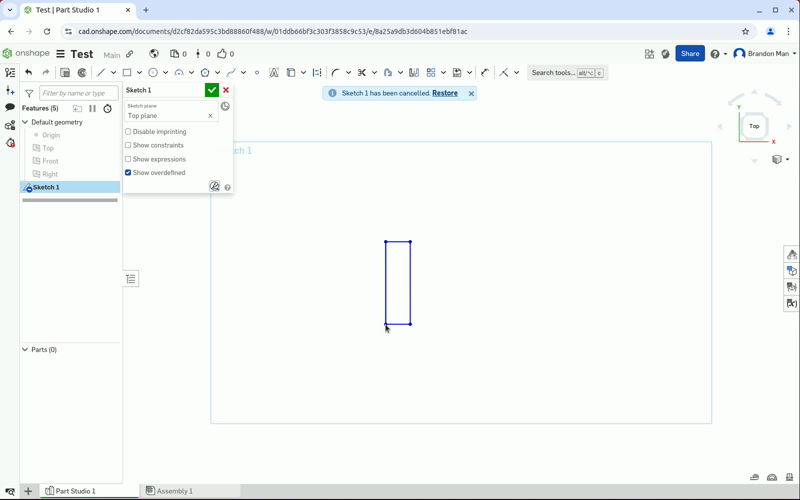
mouse_move(388, 252)
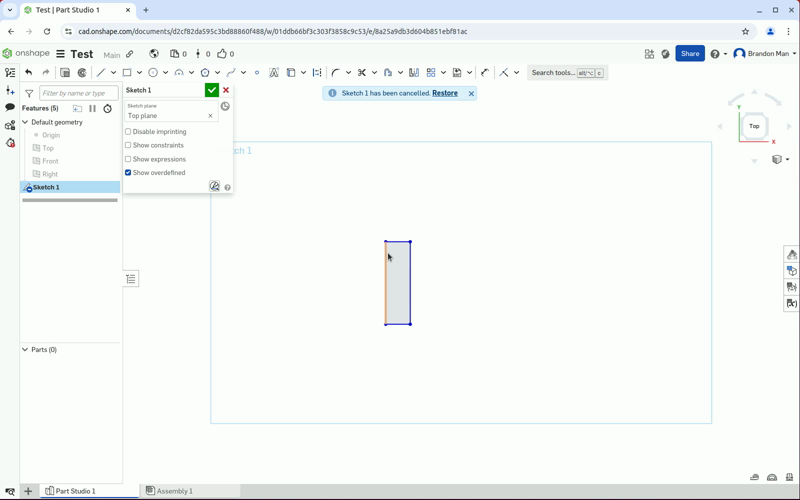
click(388, 252)
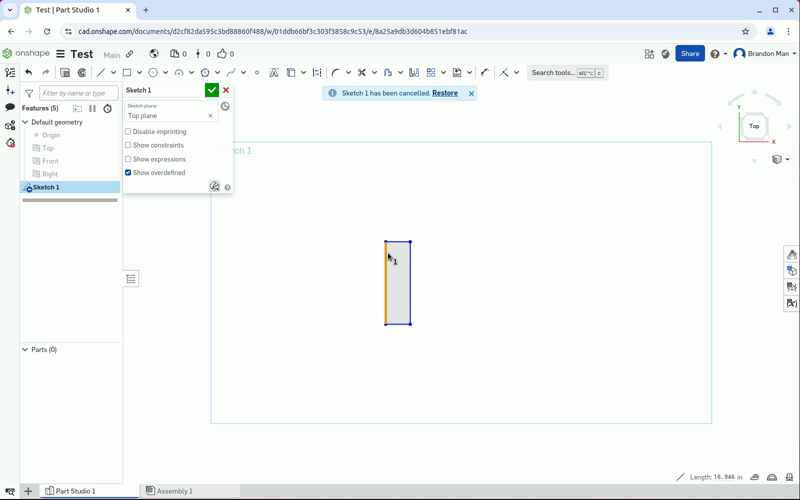
mouse_move(73, 352)
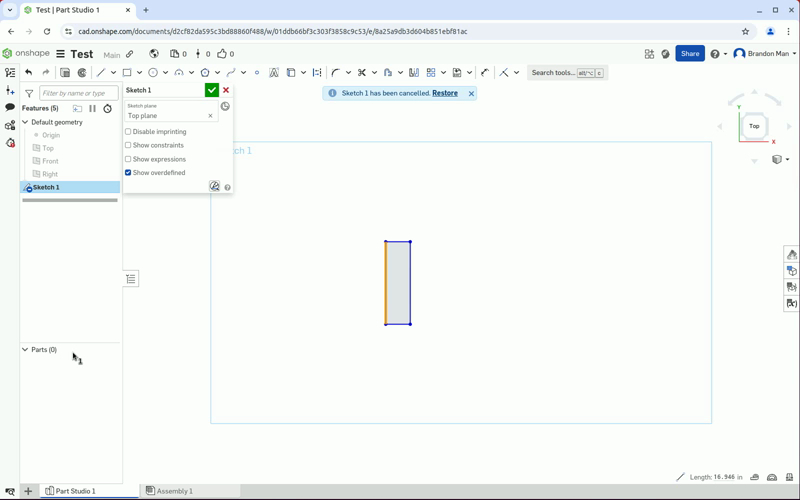
key(shift+y)
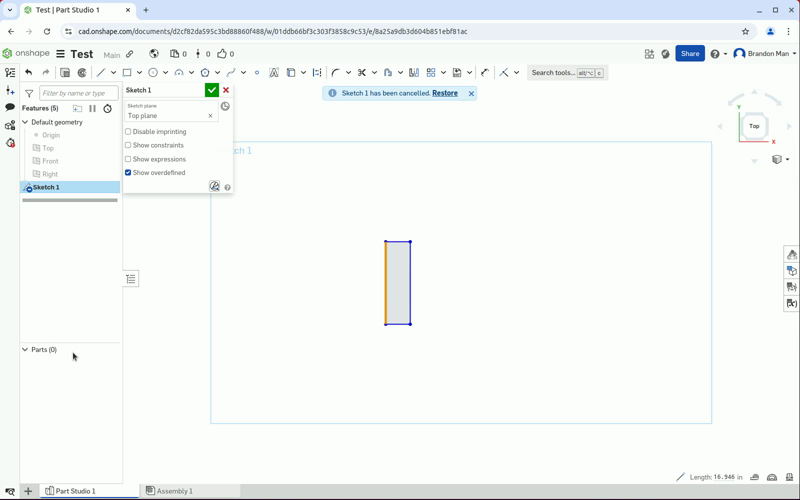
key(shift+e)
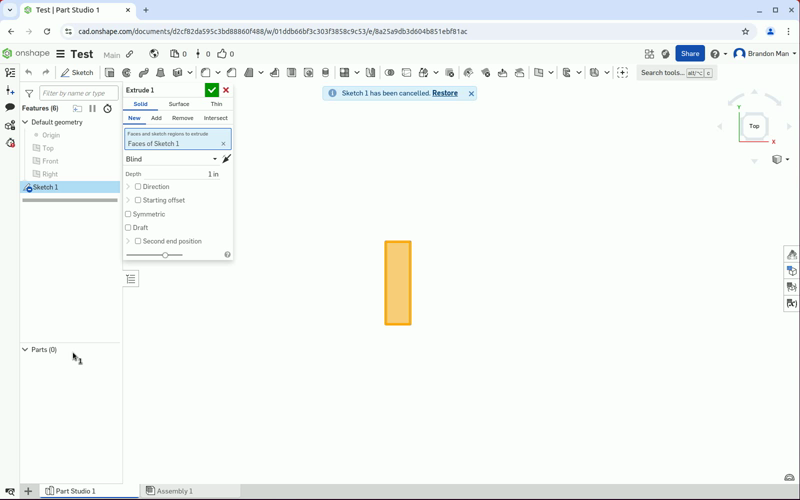
mouse_move(143, 106)
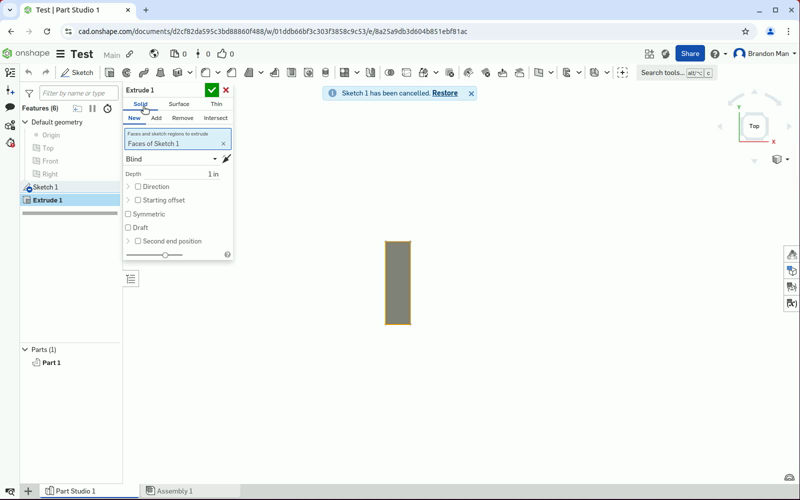
click(143, 106)
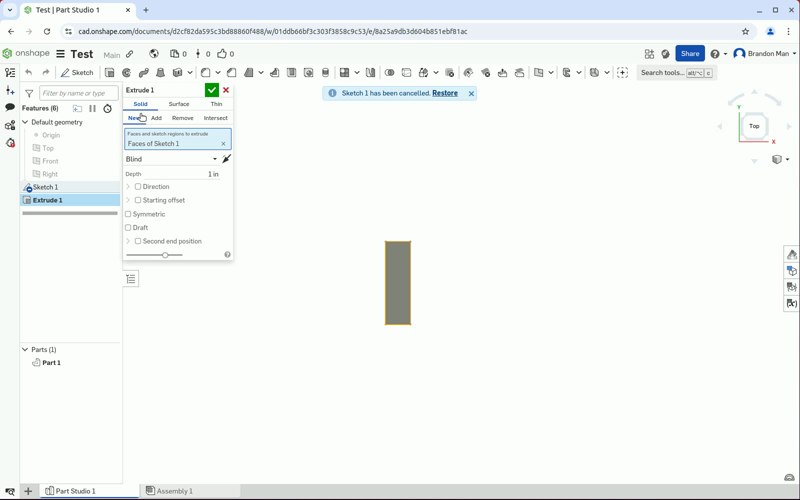
mouse_move(137, 120)
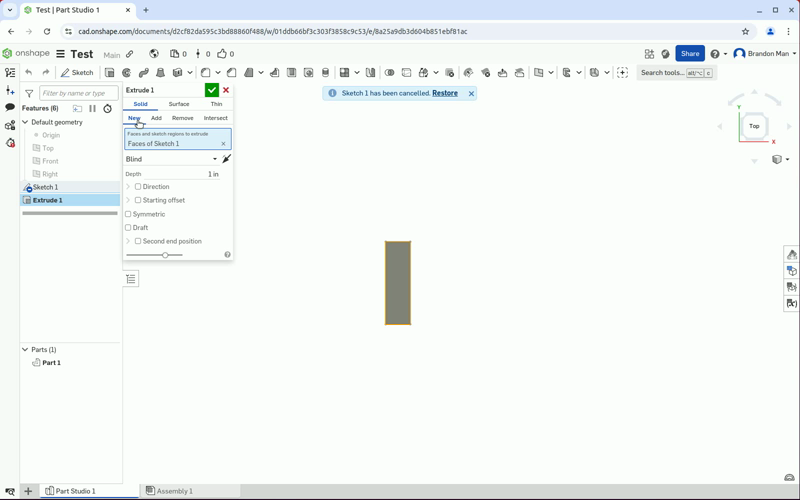
click(137, 120)
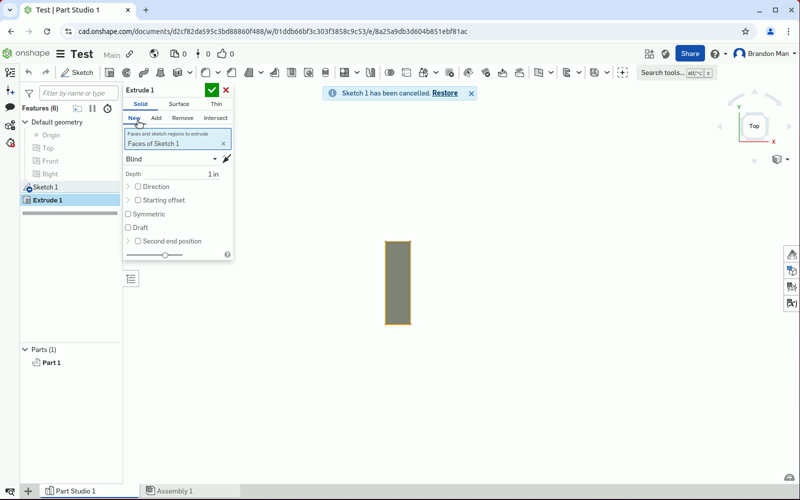
key(tab, 4)
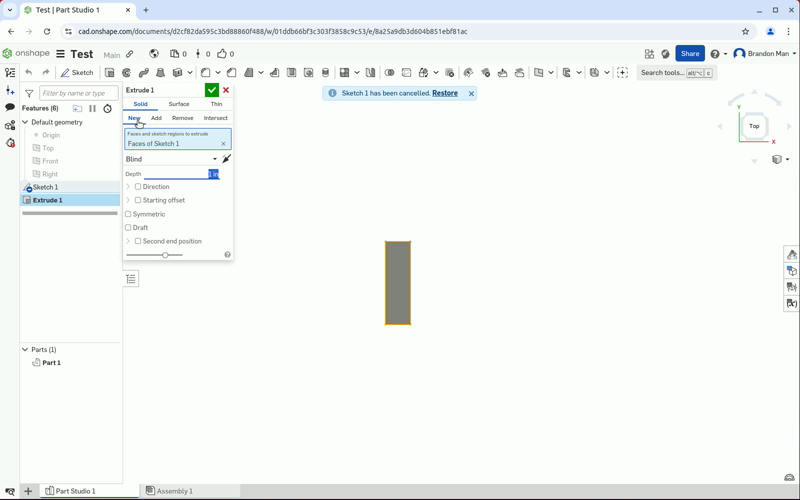
text(23.108)
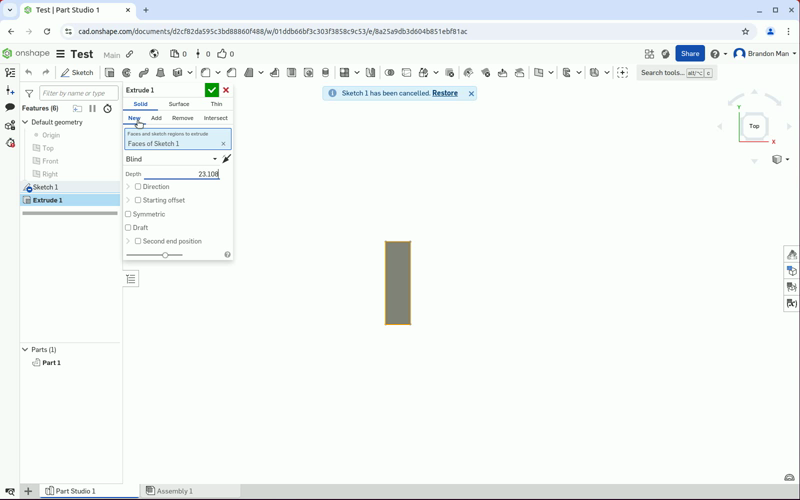
key(enter)
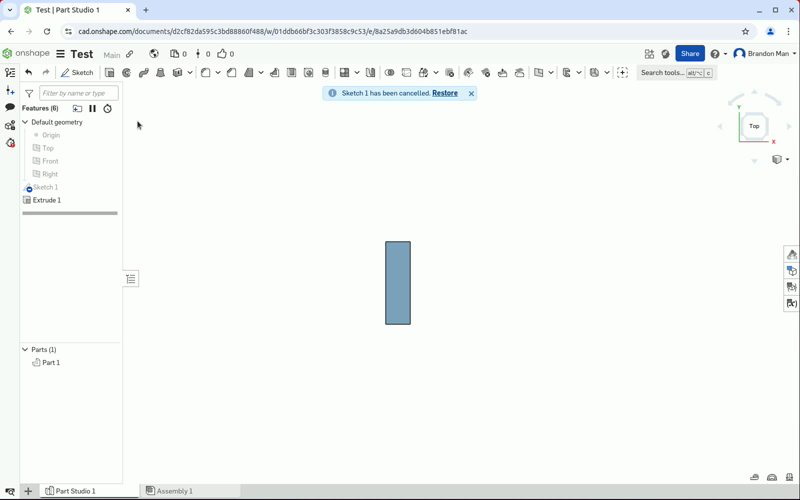
key(shift+h)
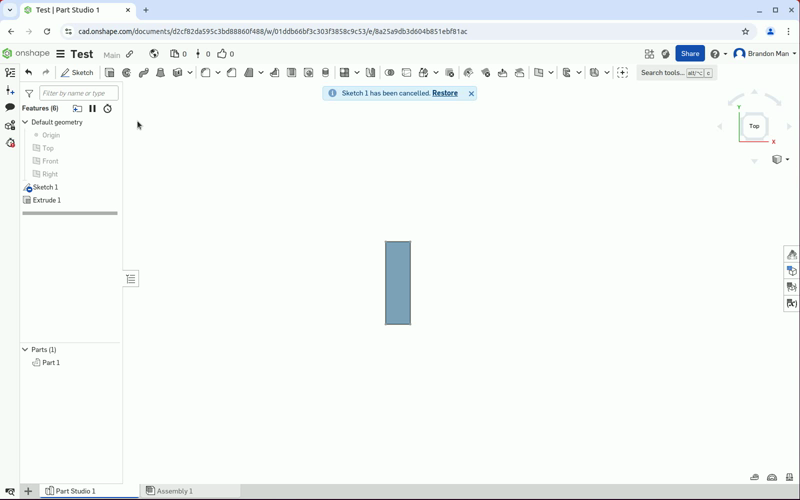
key(shift+h)
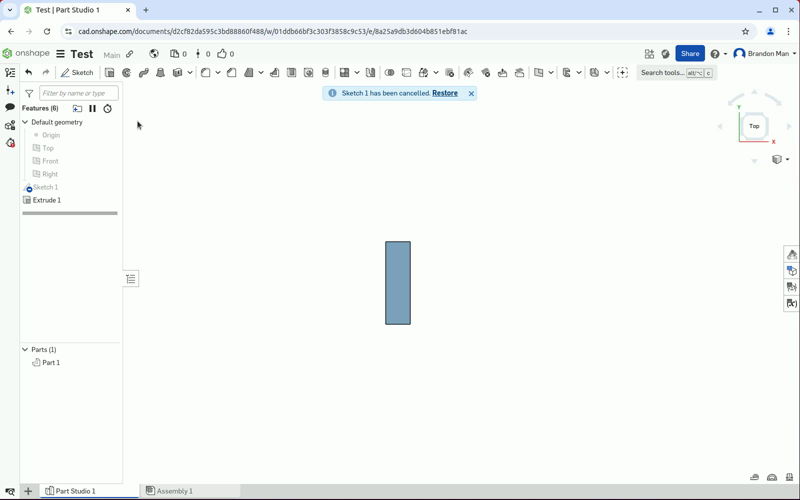
mouse_move(73, 189)
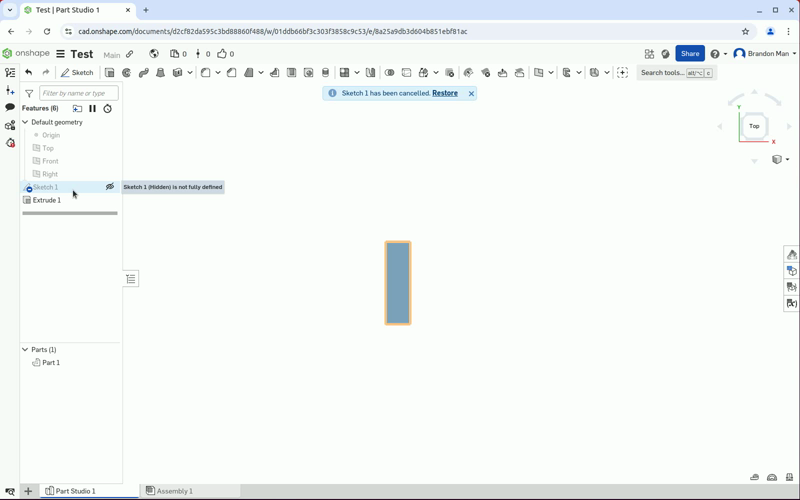
click(73, 189)
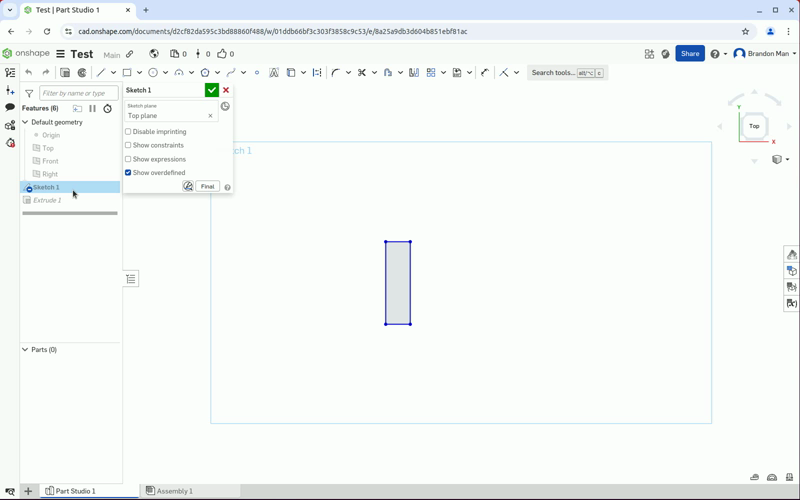
mouse_move(229, 92)
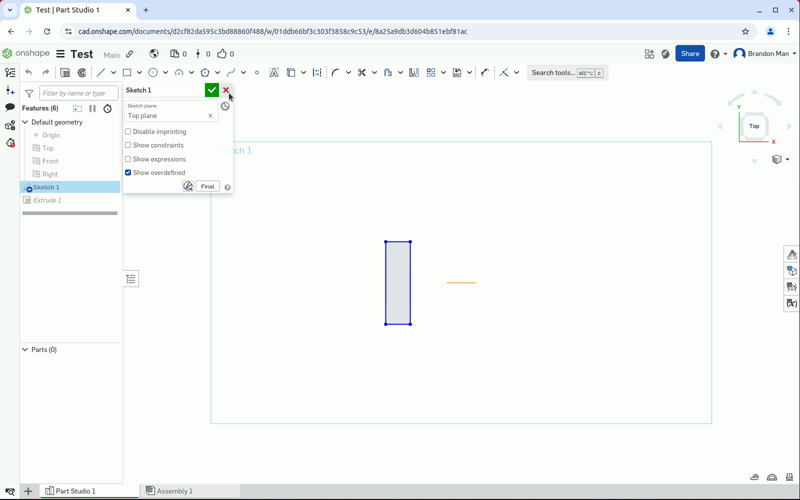
click(229, 92)
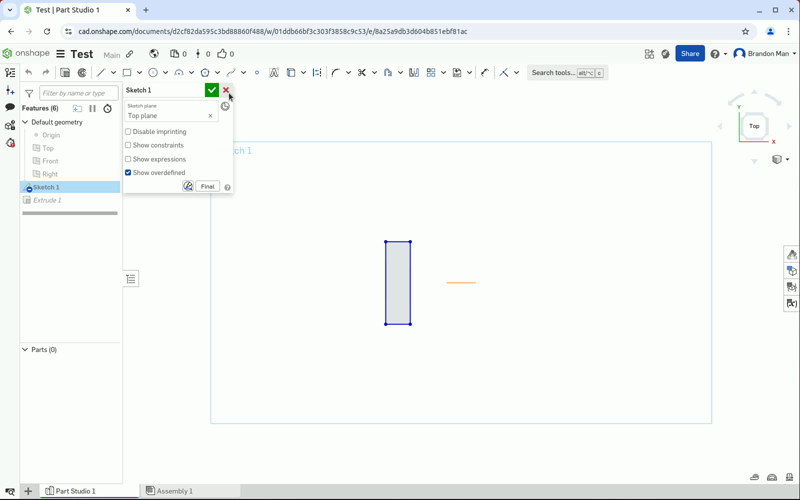
key(shift+s)
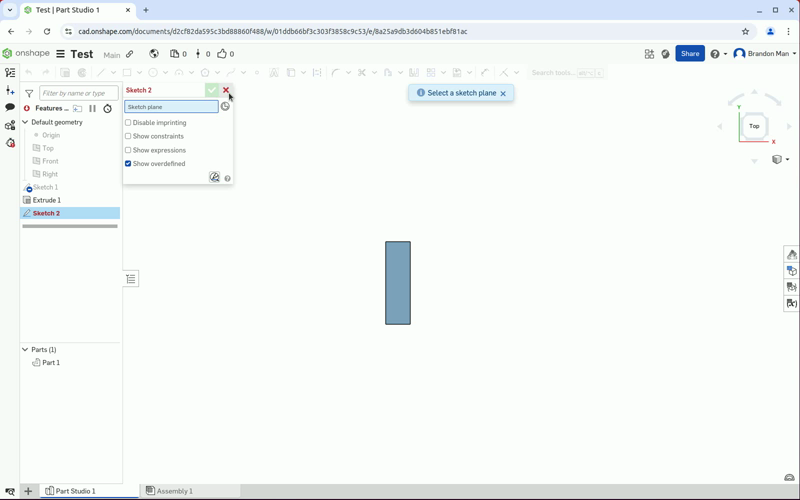
mouse_move(73, 150)
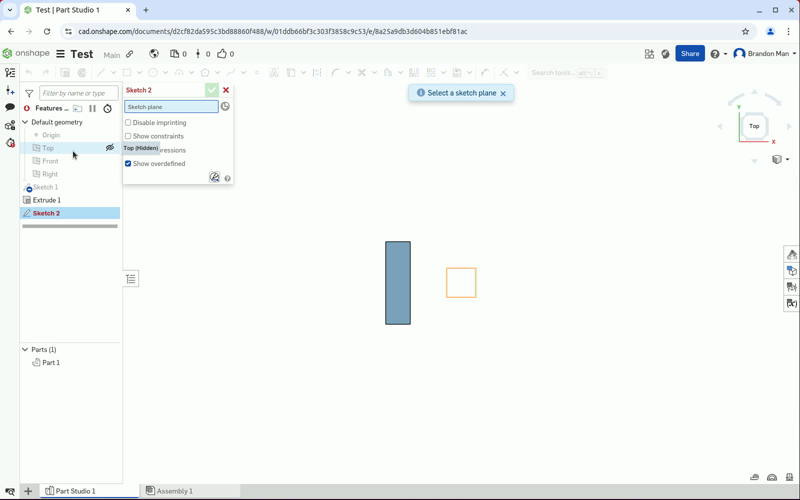
click(73, 150)
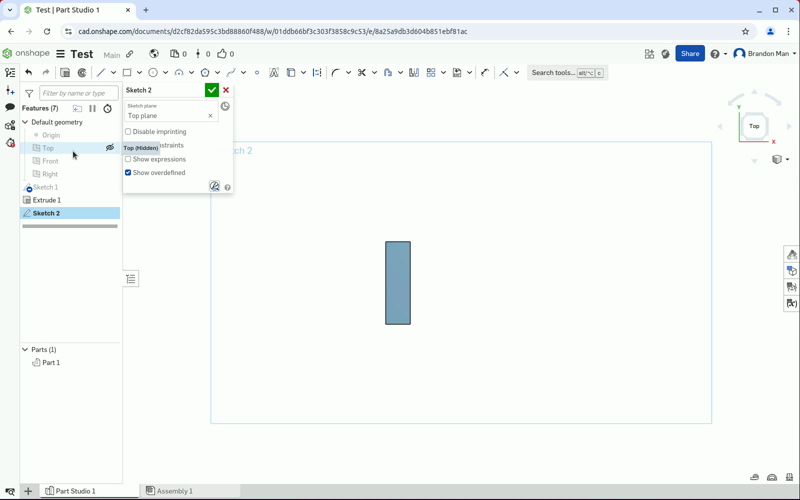
mouse_move(73, 352)
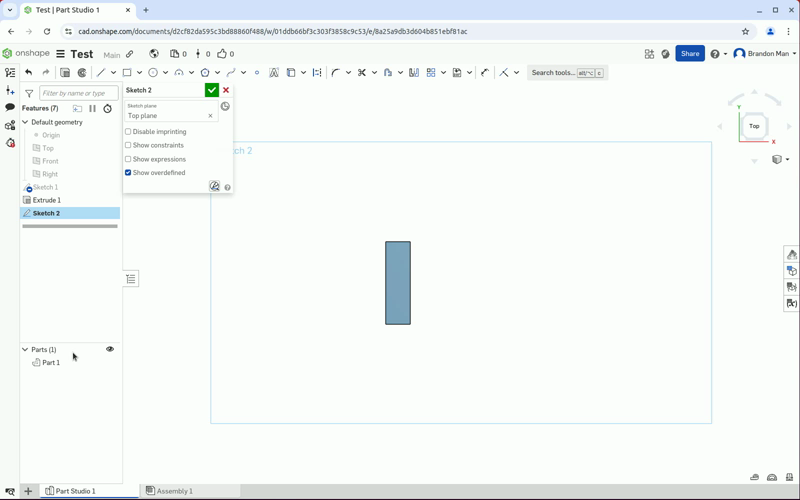
key(y)
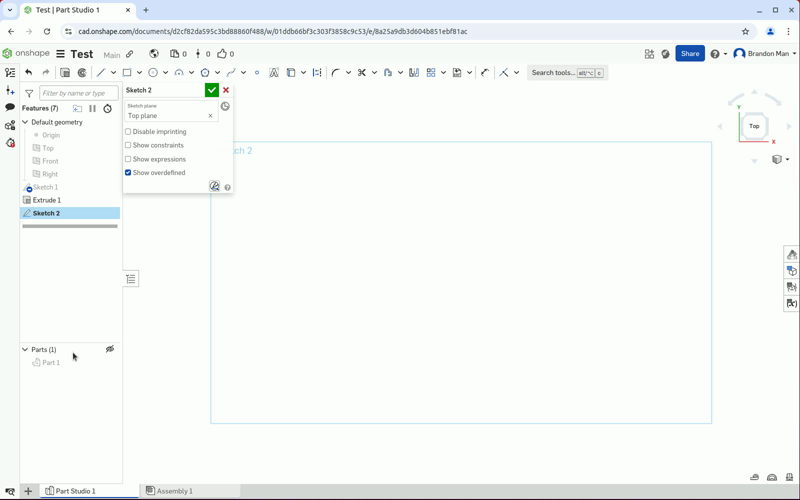
key(l)
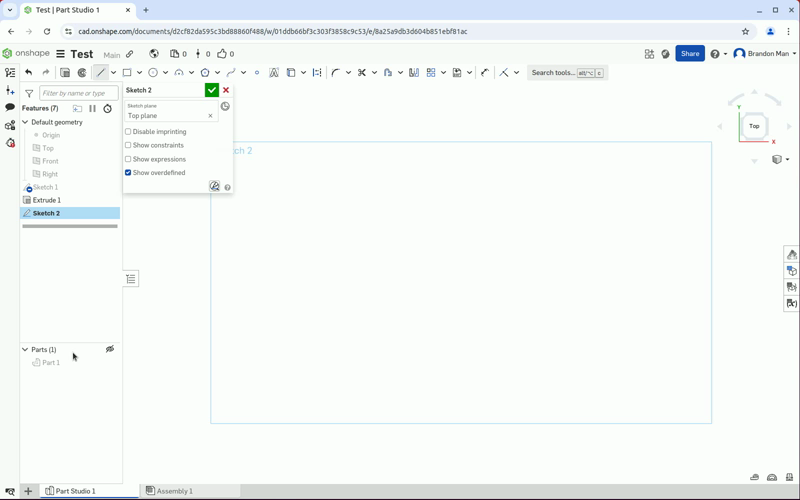
key_down(shift)
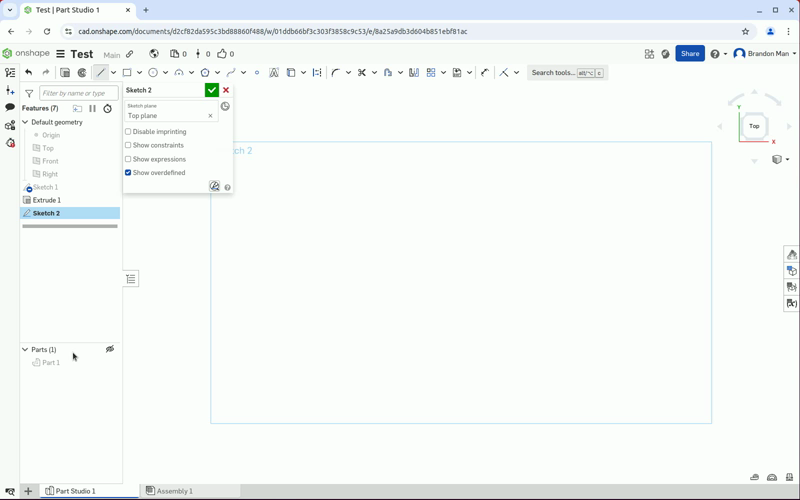
mouse_move(511, 324)
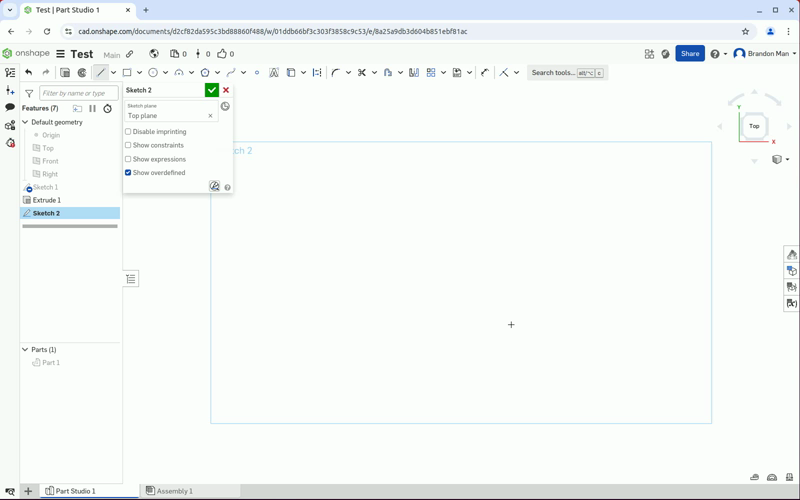
click(511, 324)
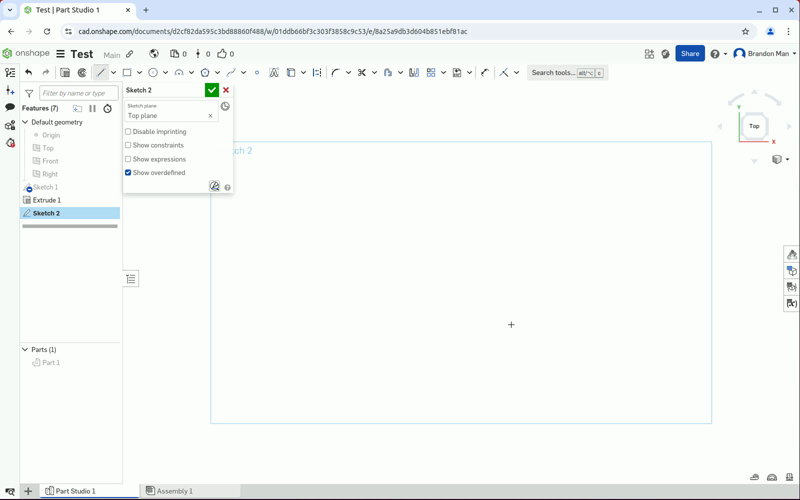
key_up(shift)
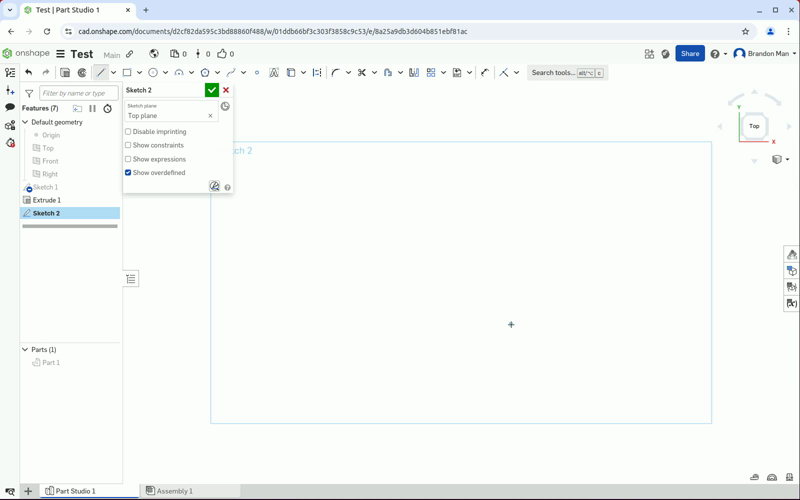
key_down(shift)
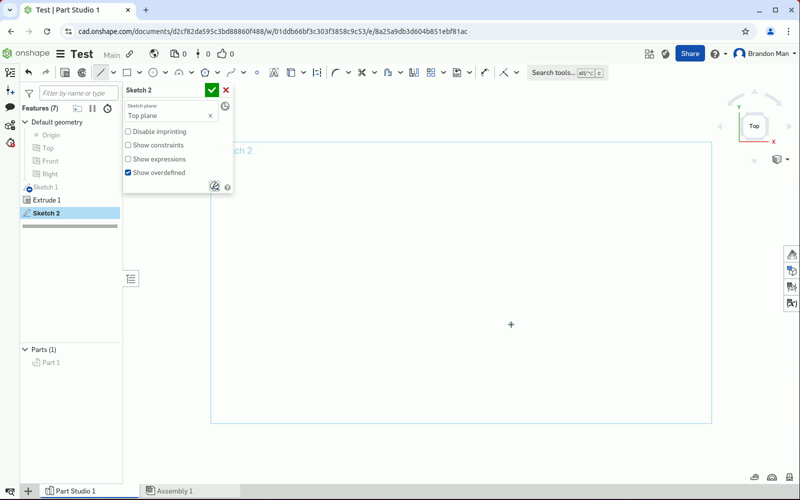
mouse_move(541, 324)
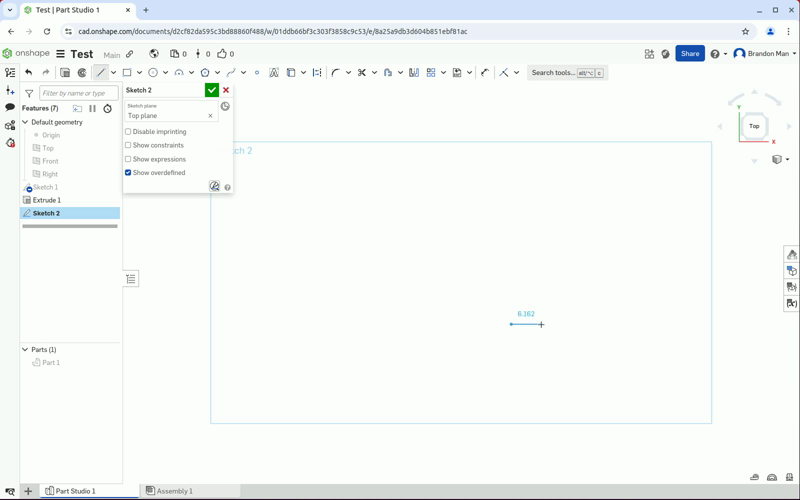
mouse_move(535, 324)
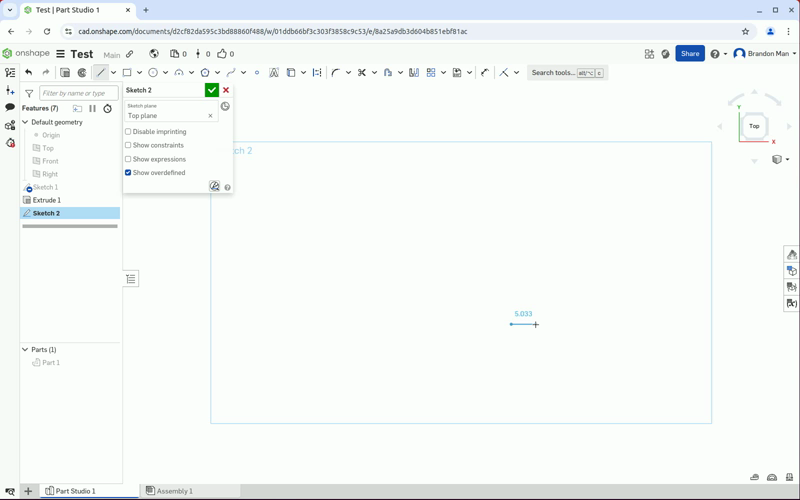
click(535, 324)
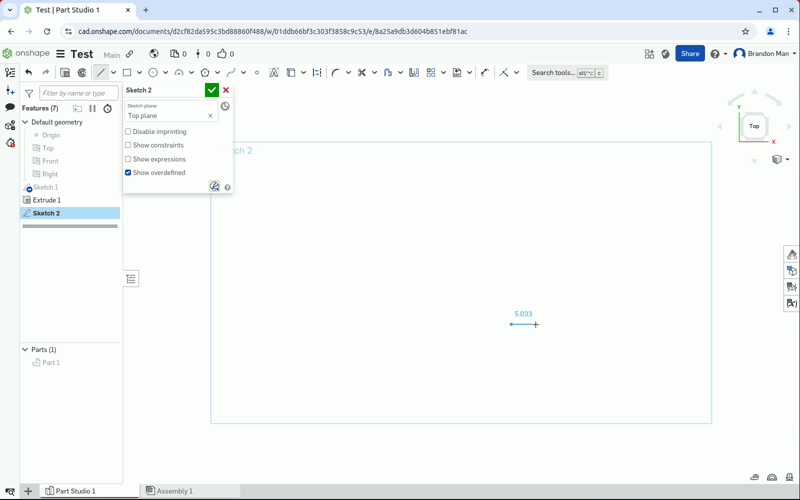
key_up(shift)
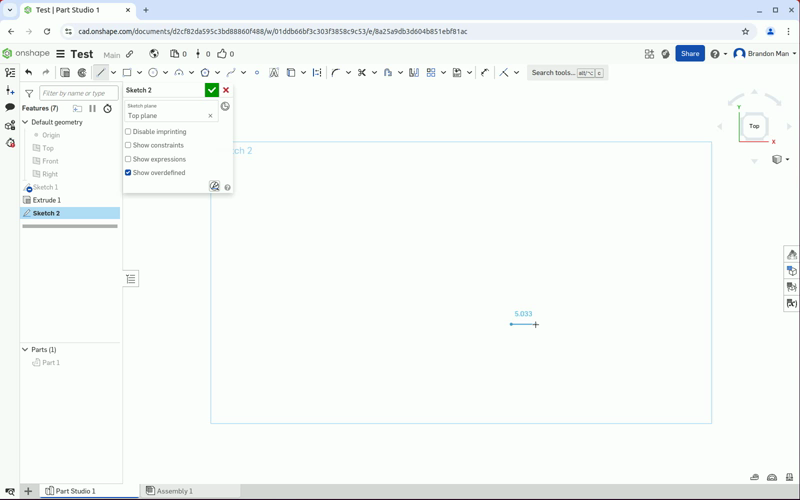
key_down(shift)
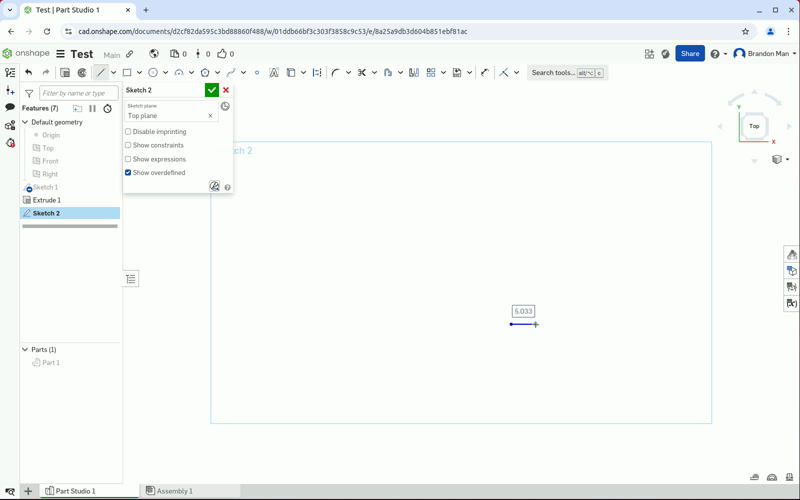
mouse_move(535, 241)
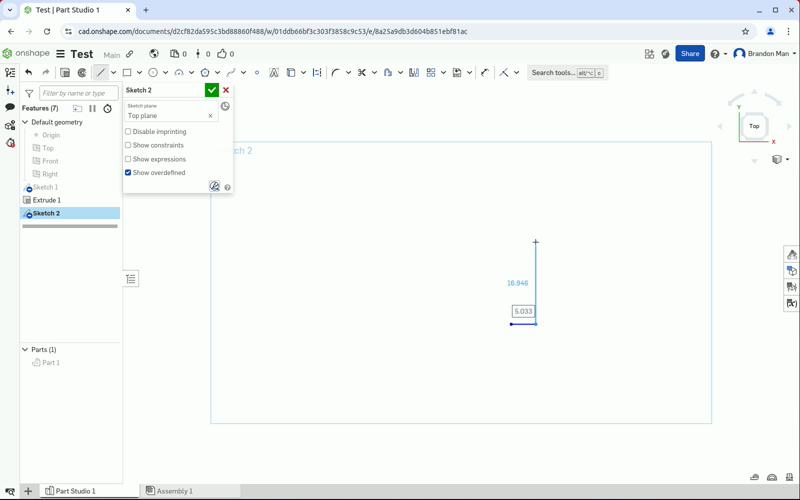
click(535, 241)
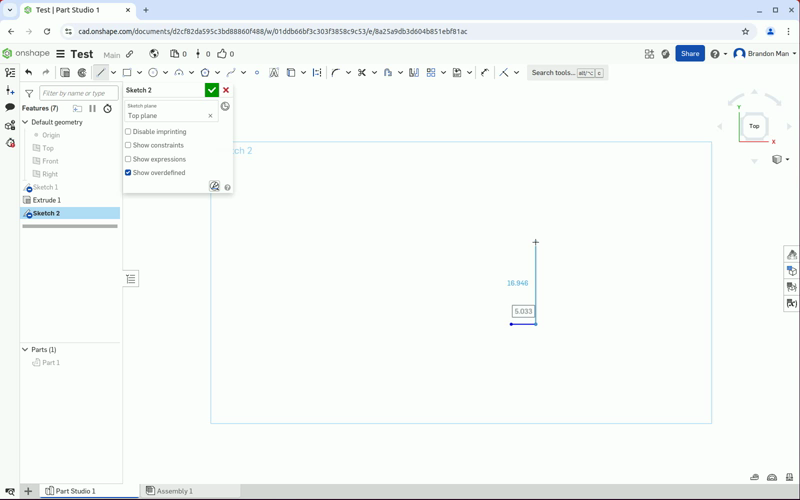
key_up(shift)
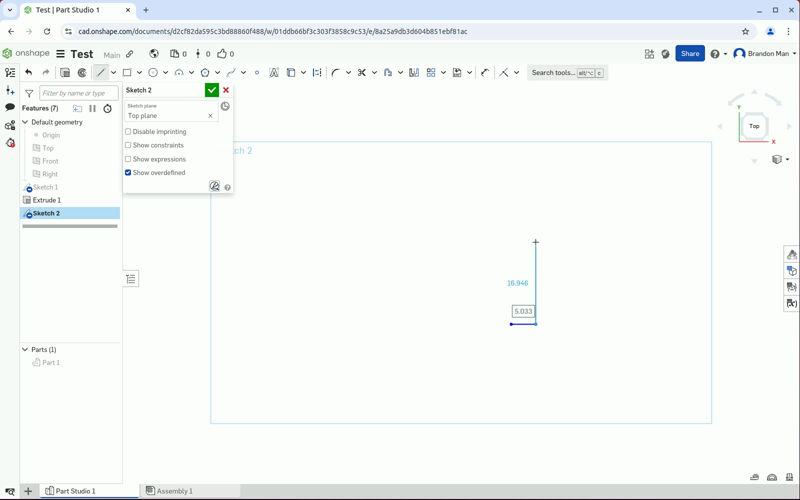
key_down(shift)
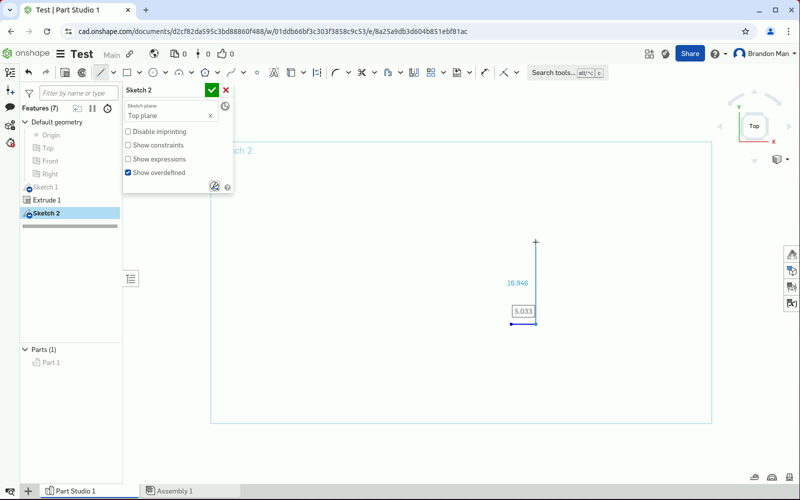
mouse_move(565, 241)
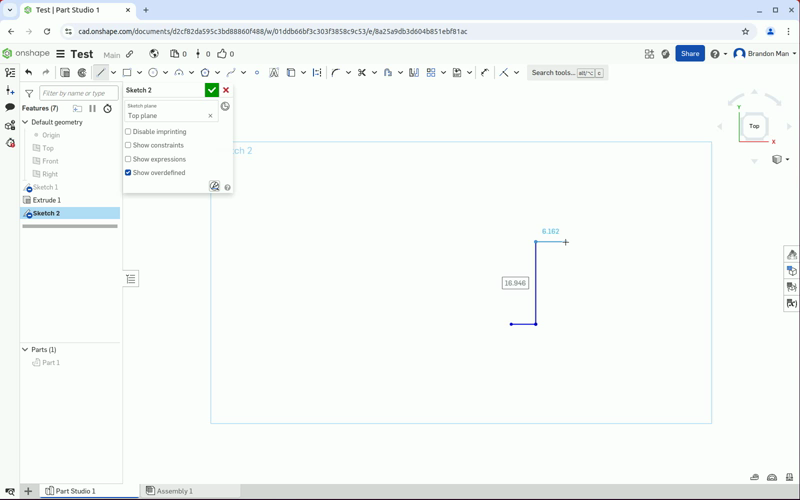
mouse_move(511, 241)
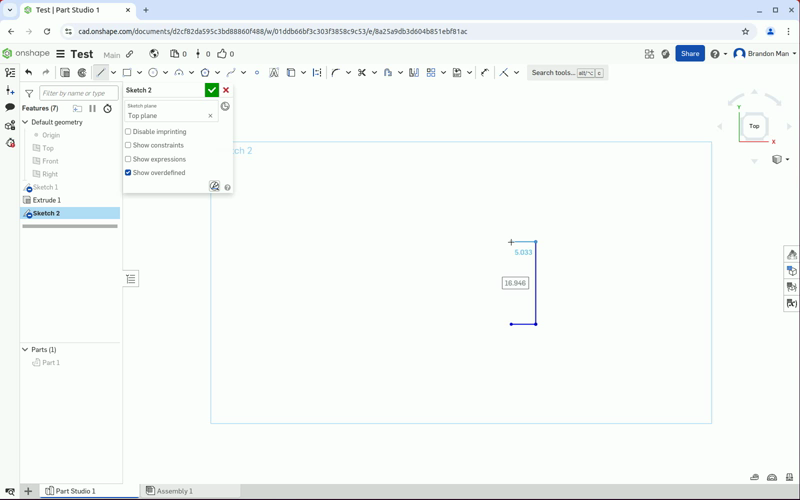
click(511, 241)
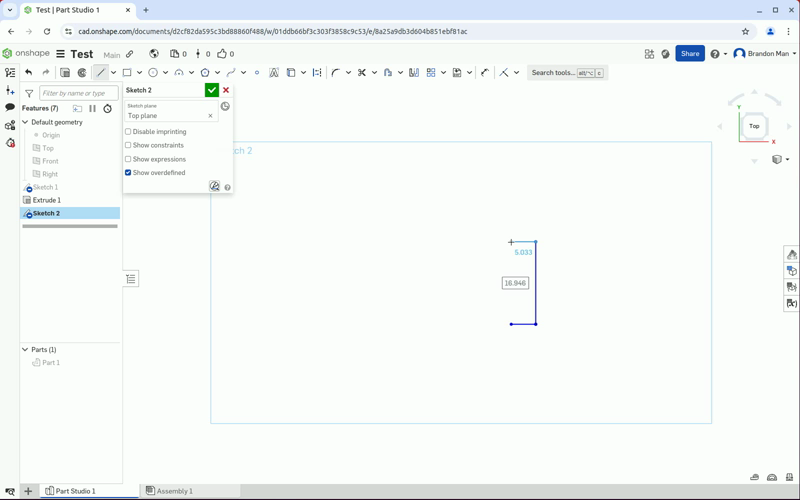
key_up(shift)
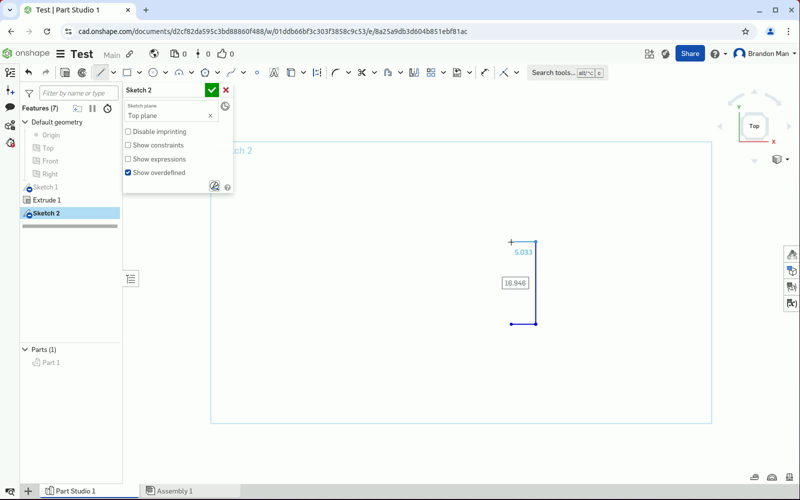
key_down(shift)
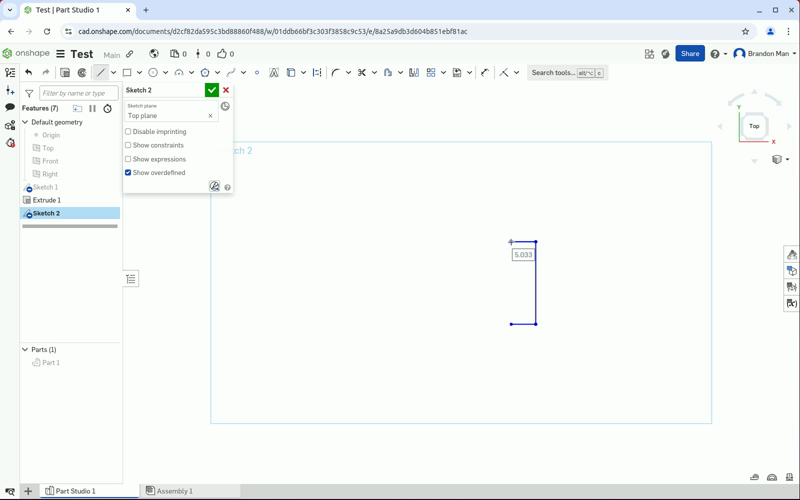
mouse_move(511, 324)
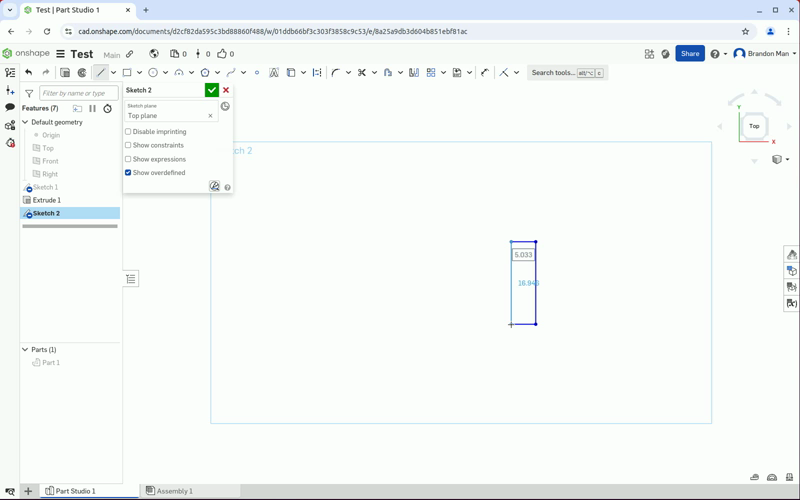
key_up(shift)
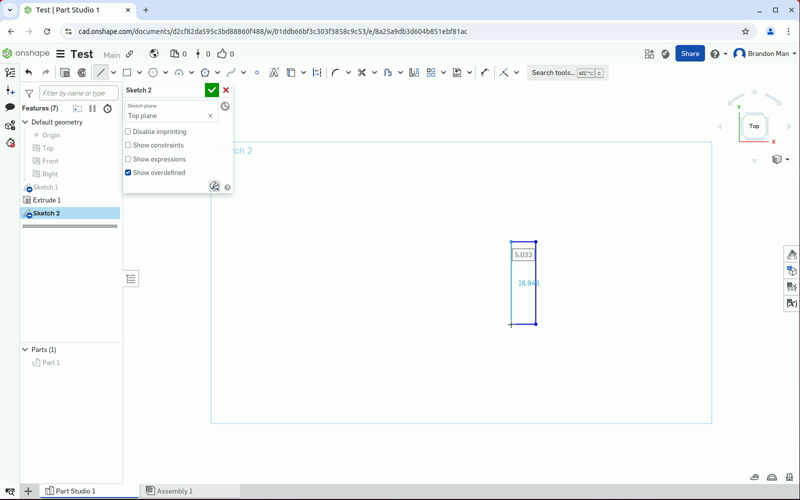
click(511, 324)
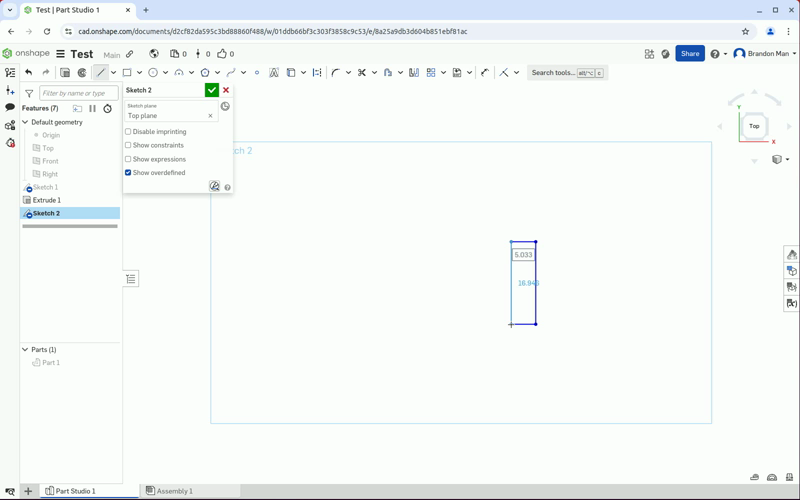
key(esc)
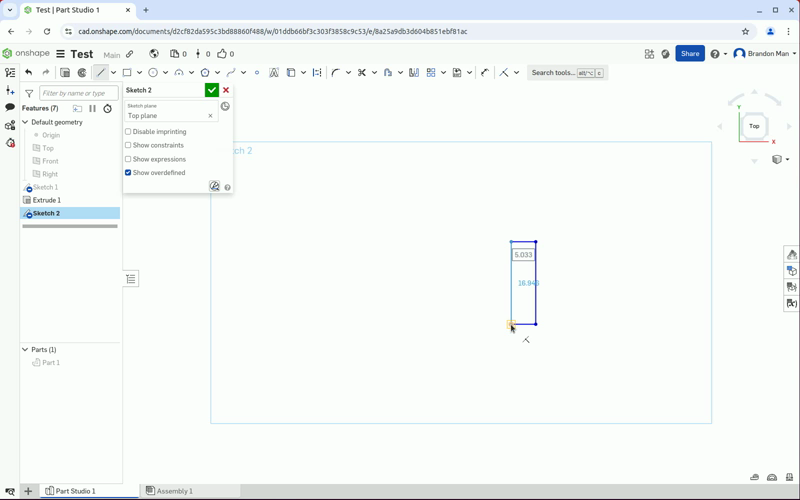
mouse_move(512, 319)
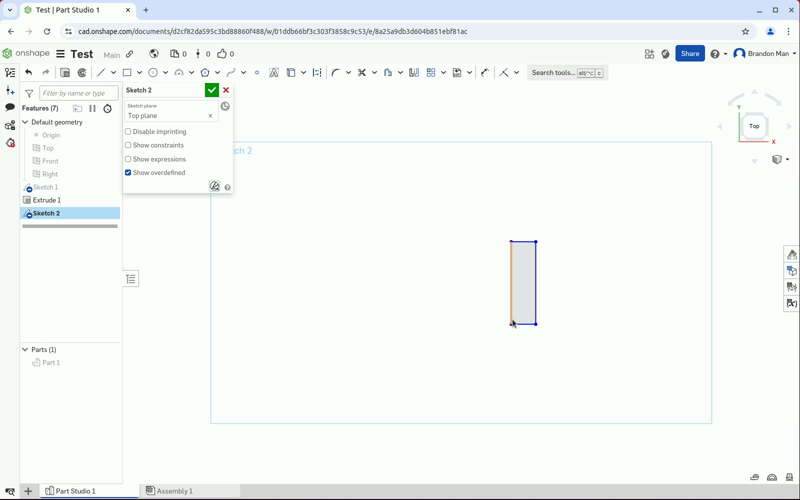
click(512, 319)
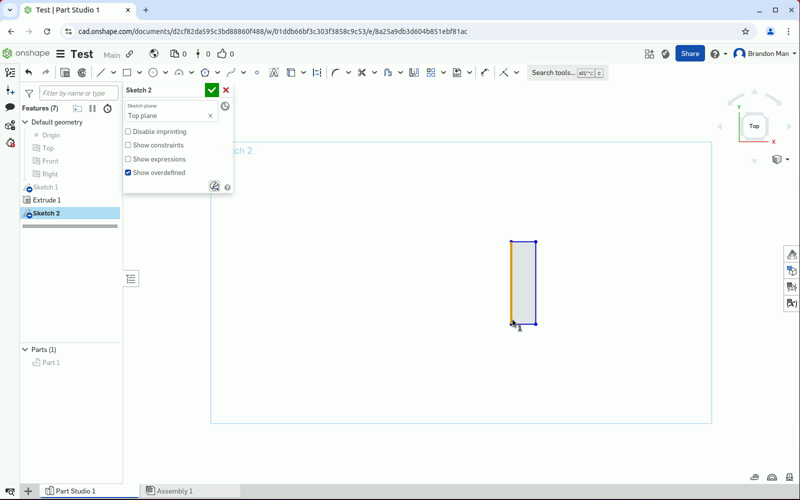
mouse_move(73, 352)
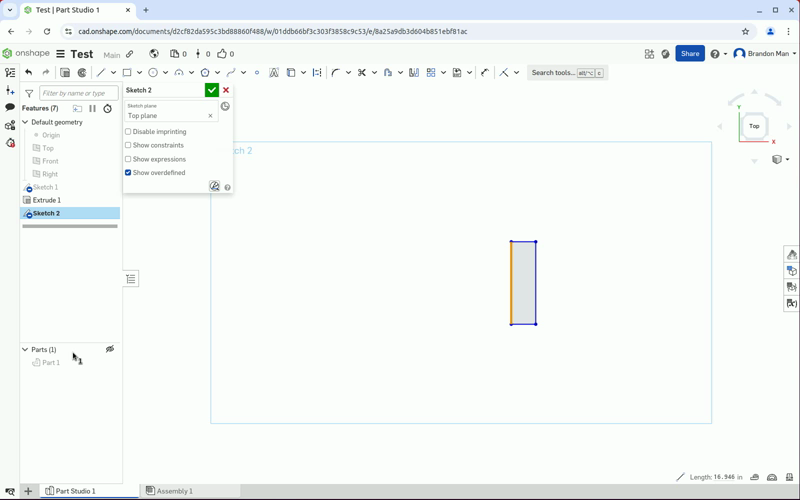
key(shift+y)
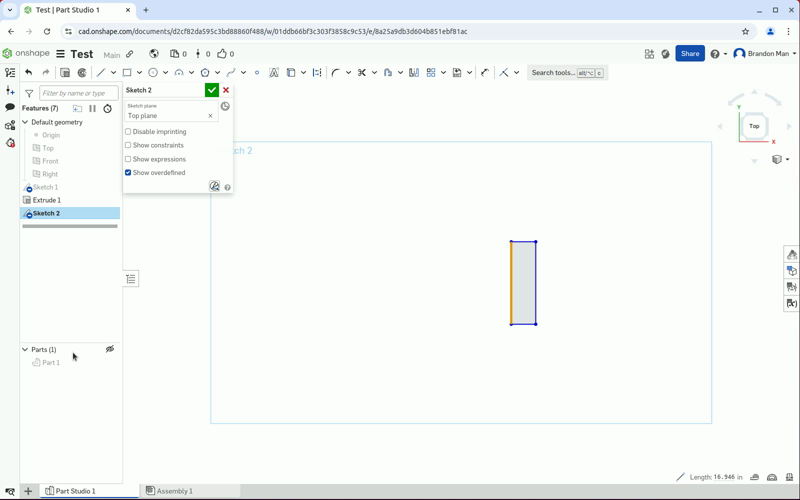
key(shift+e)
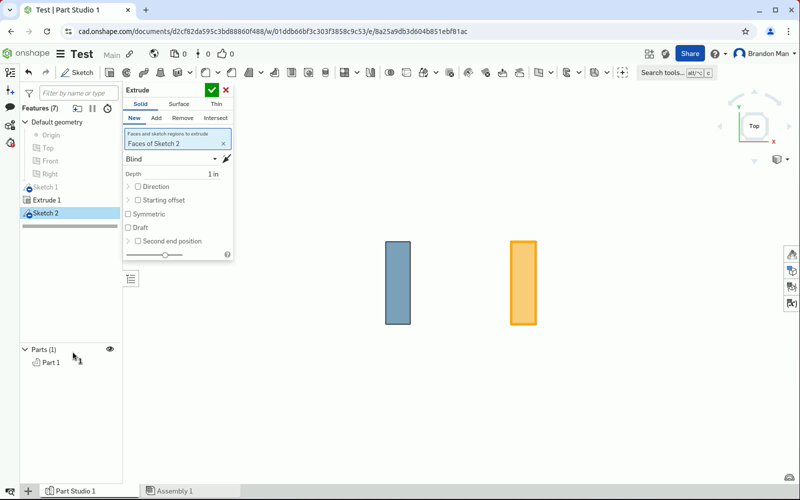
mouse_move(143, 106)
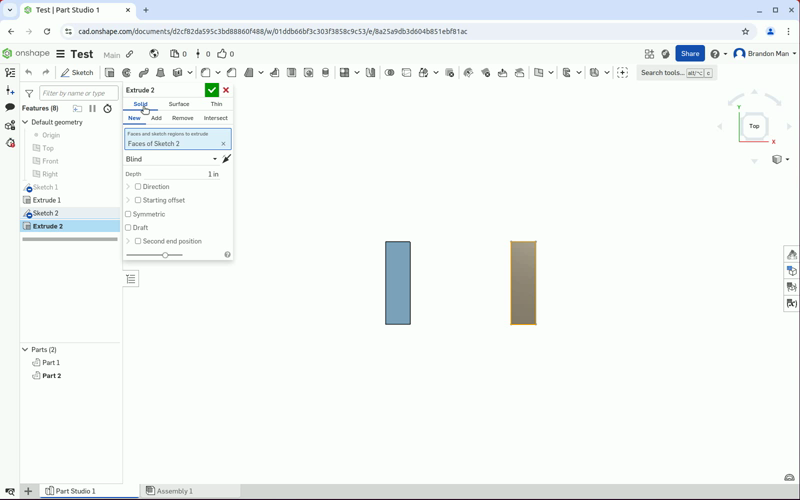
click(143, 106)
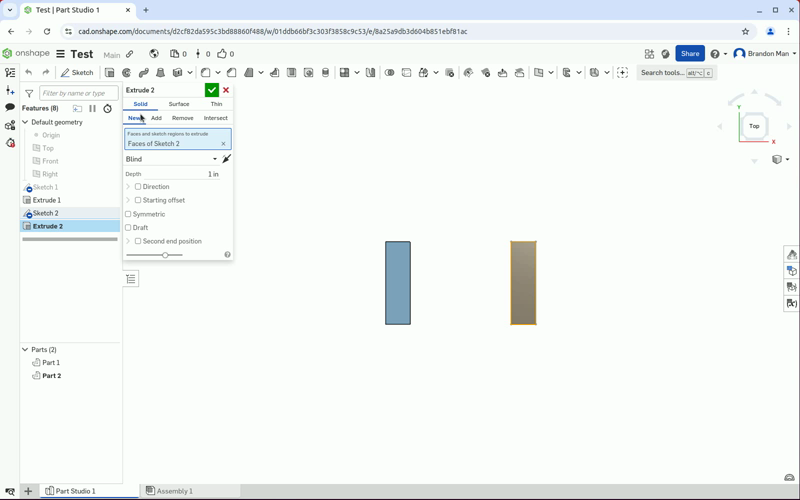
mouse_move(137, 120)
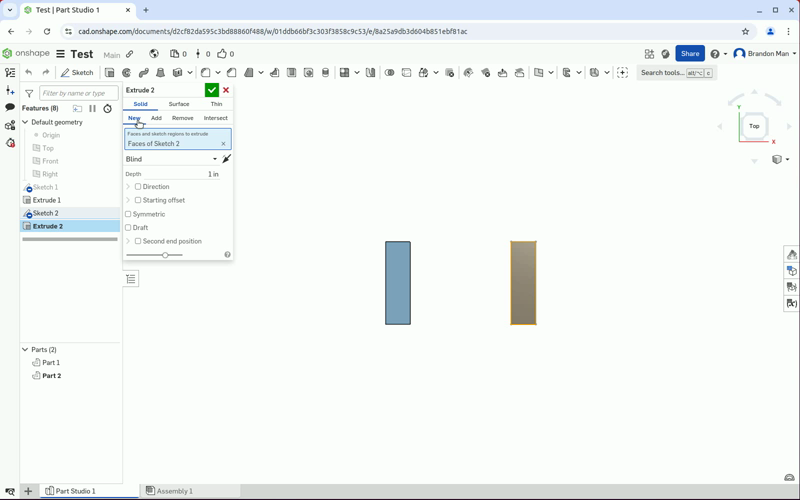
click(137, 120)
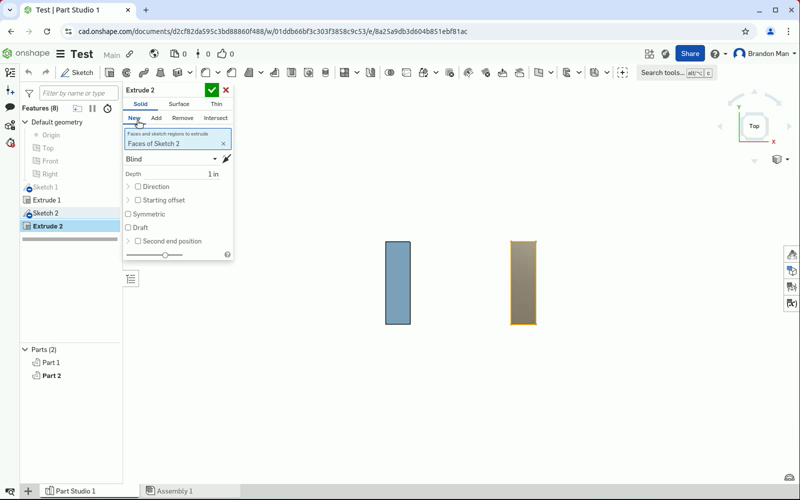
key(tab, 4)
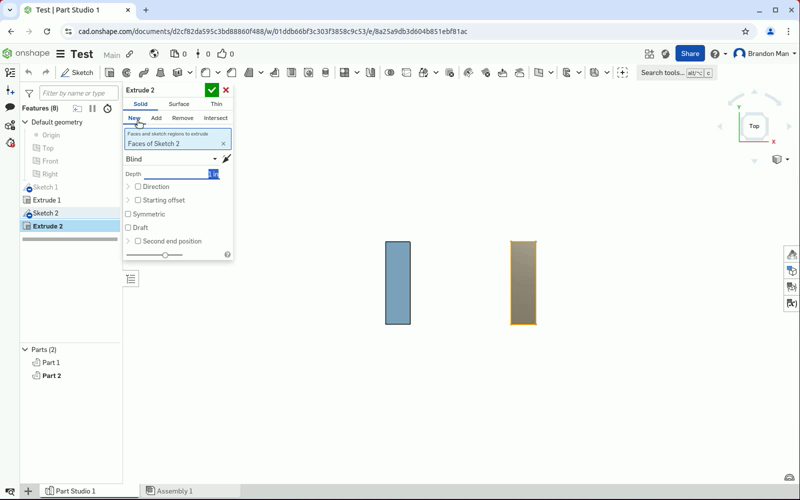
text(23.108)
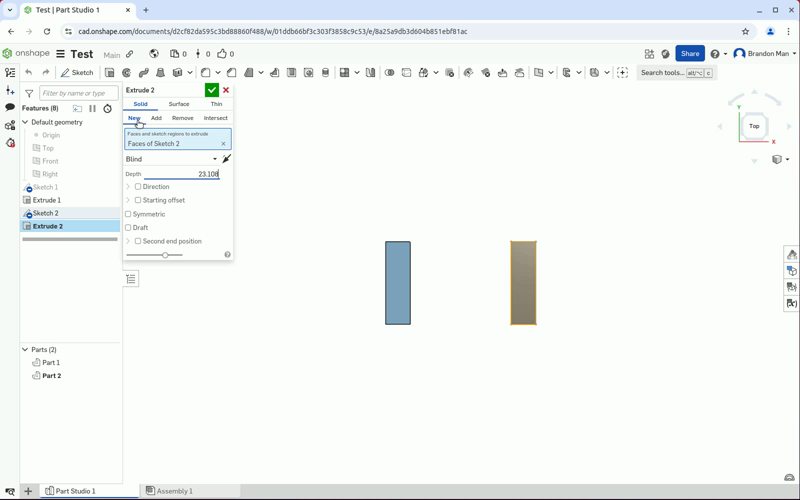
key(enter)
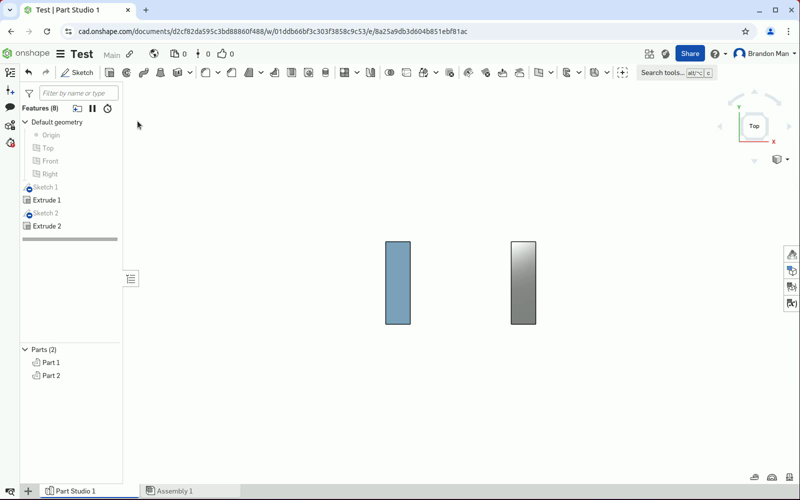
key(shift+h)
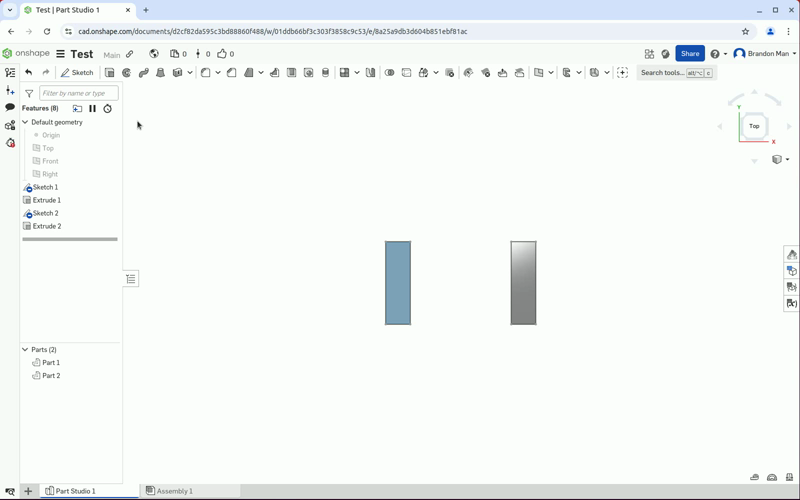
key(shift+h)
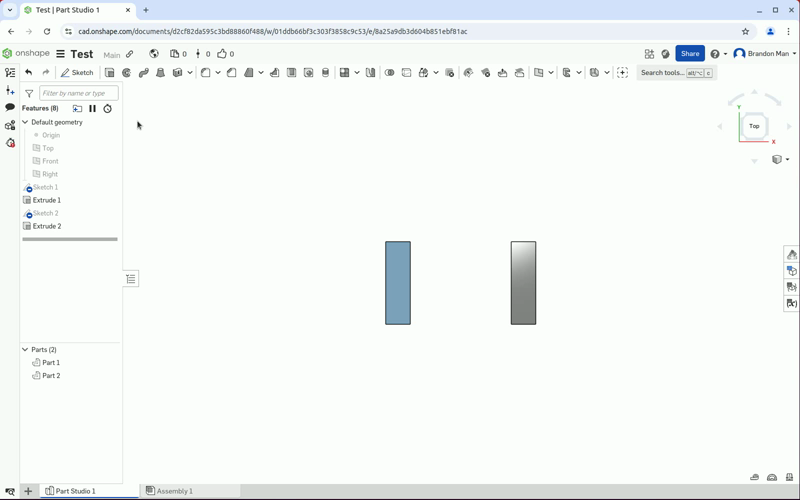
mouse_move(73, 189)
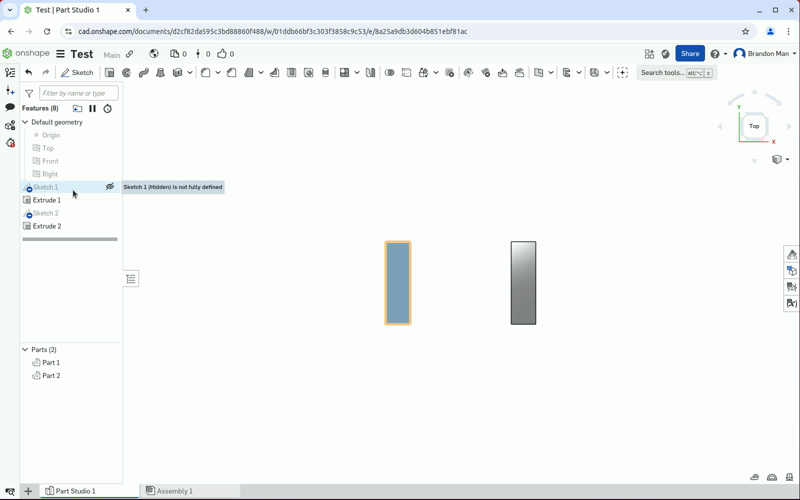
click(73, 189)
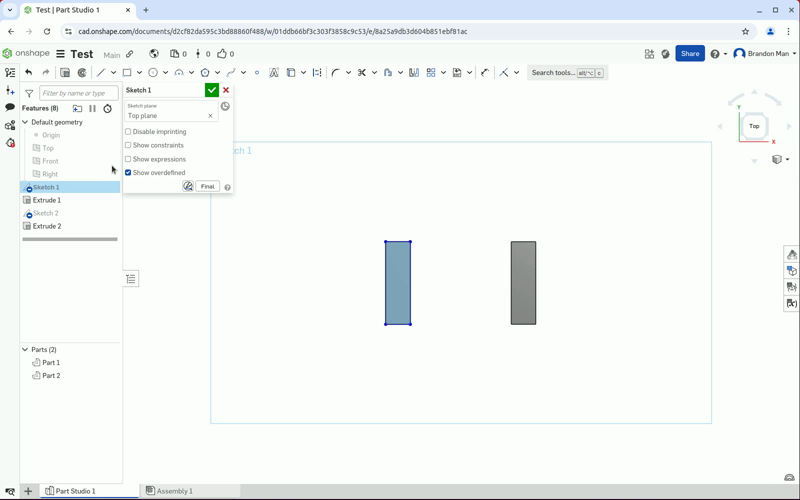
mouse_move(229, 92)
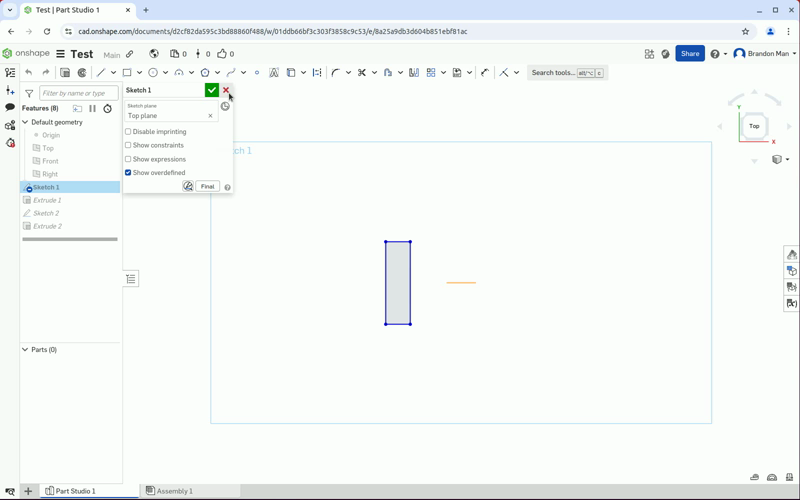
click(229, 92)
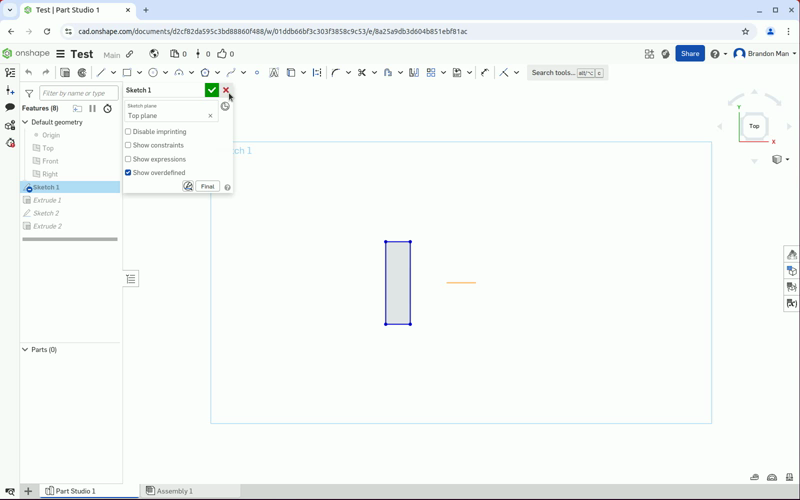
key(shift+s)
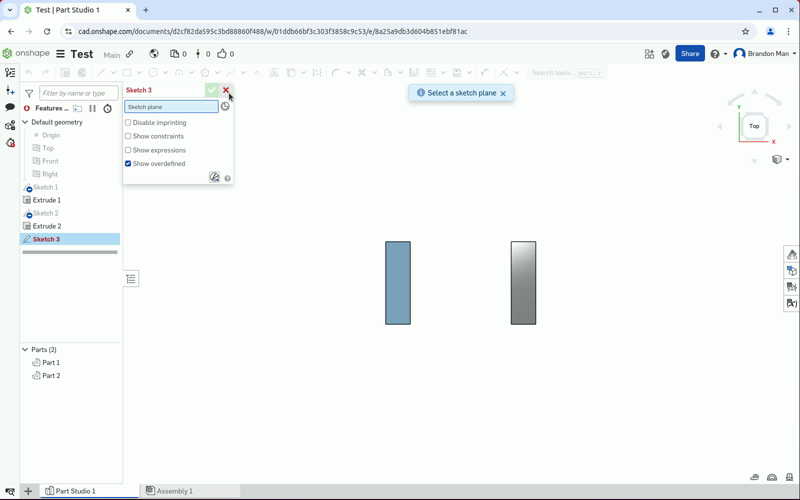
mouse_move(73, 150)
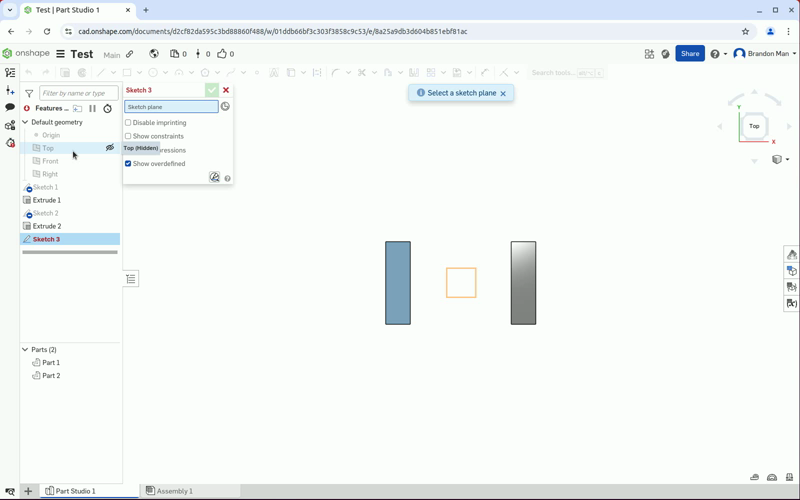
click(73, 150)
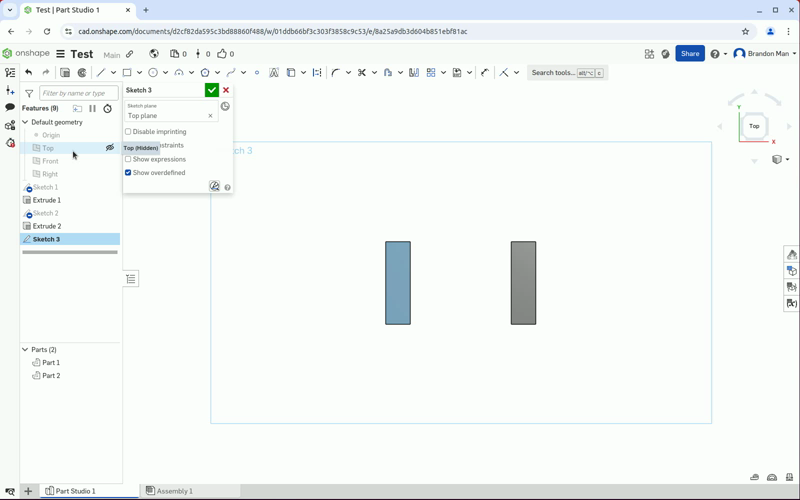
mouse_move(73, 352)
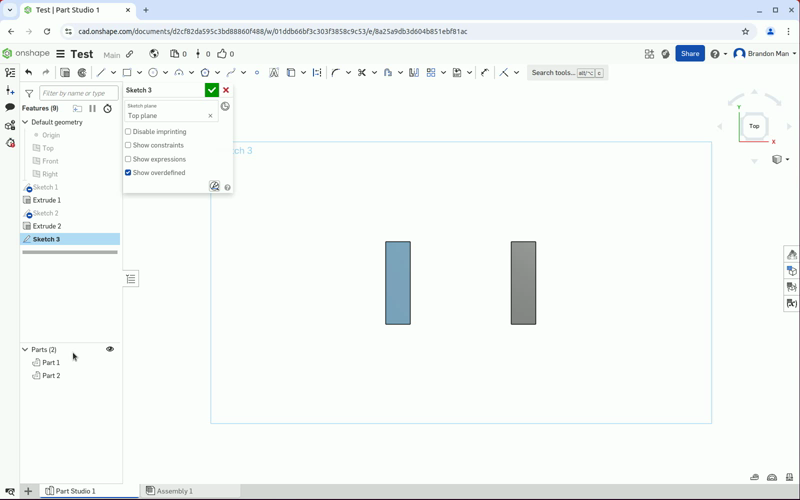
key(y)
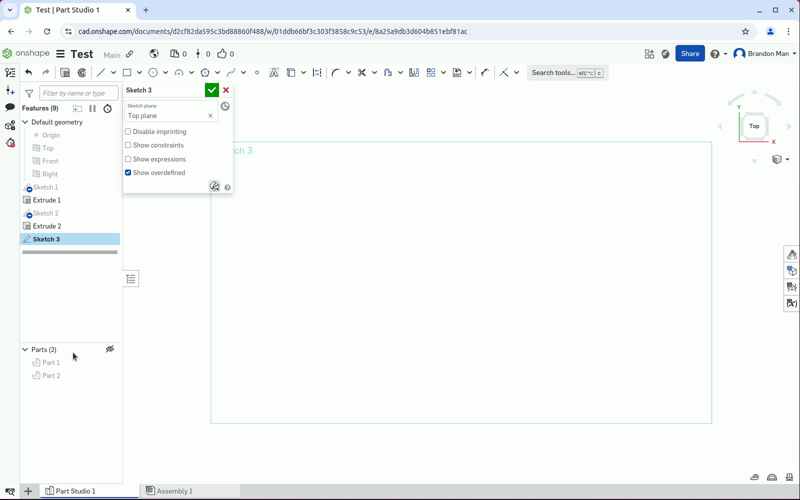
key(l)
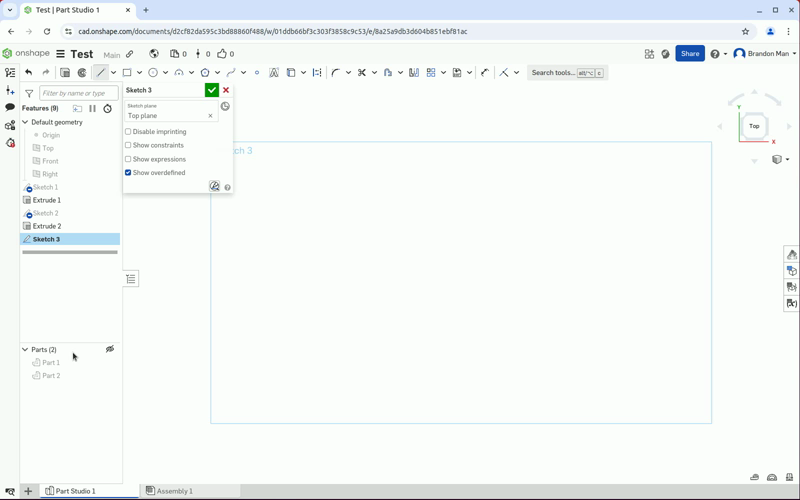
key_down(shift)
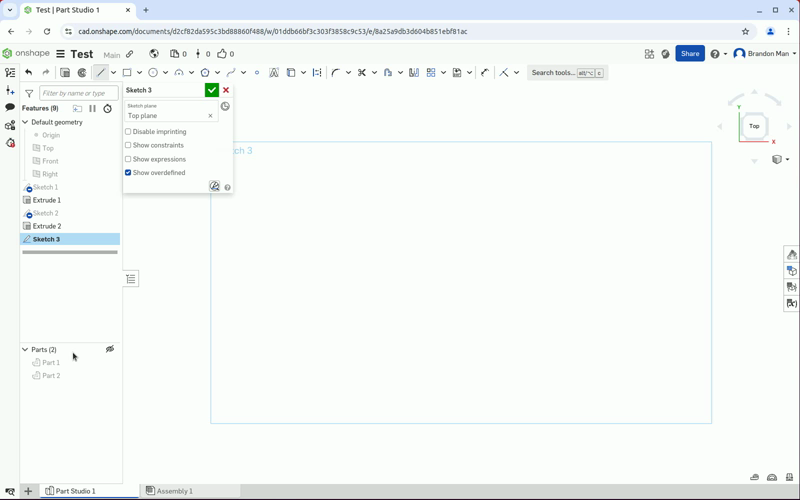
mouse_move(385, 324)
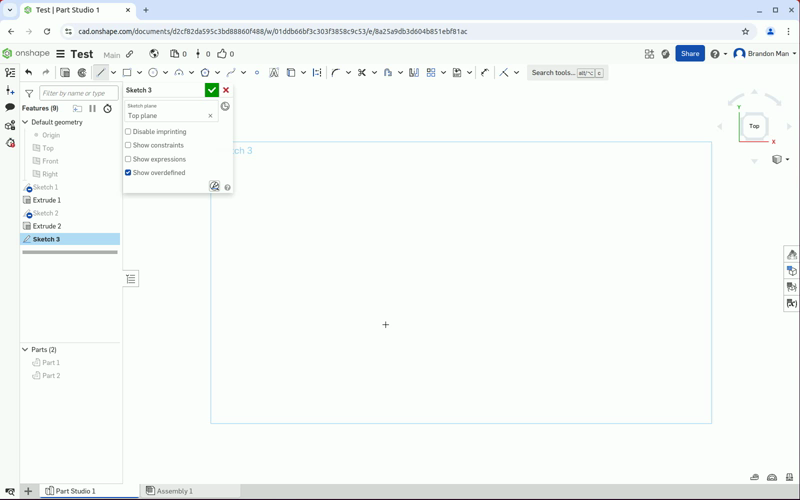
click(385, 324)
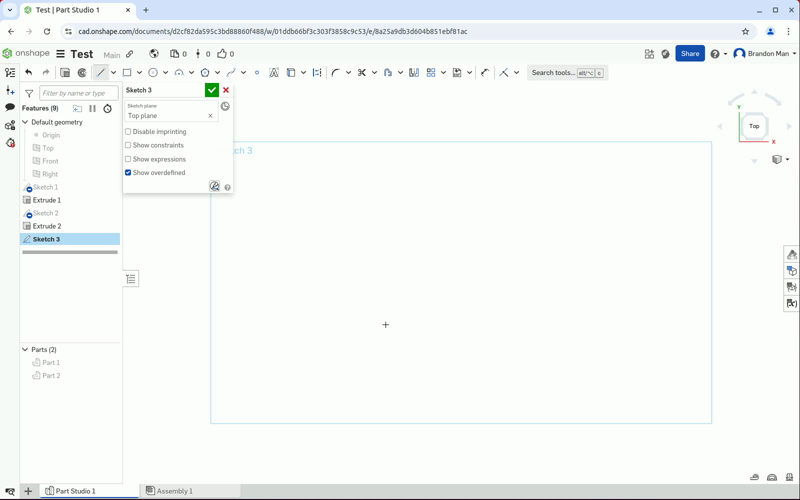
key_up(shift)
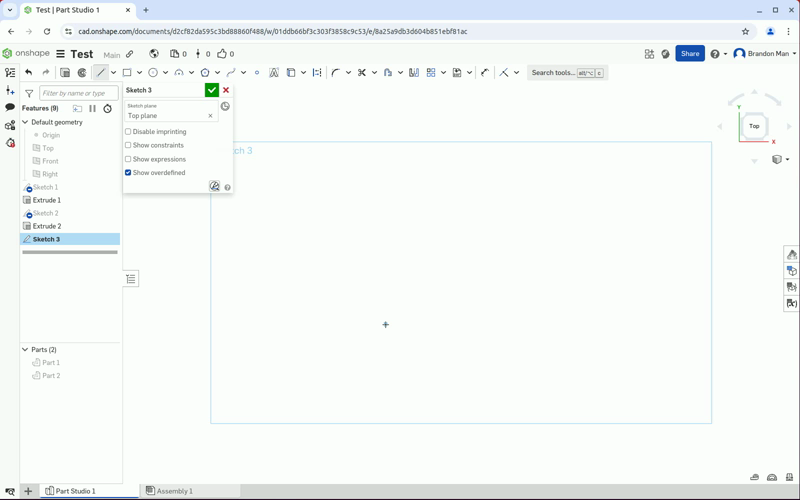
key_down(shift)
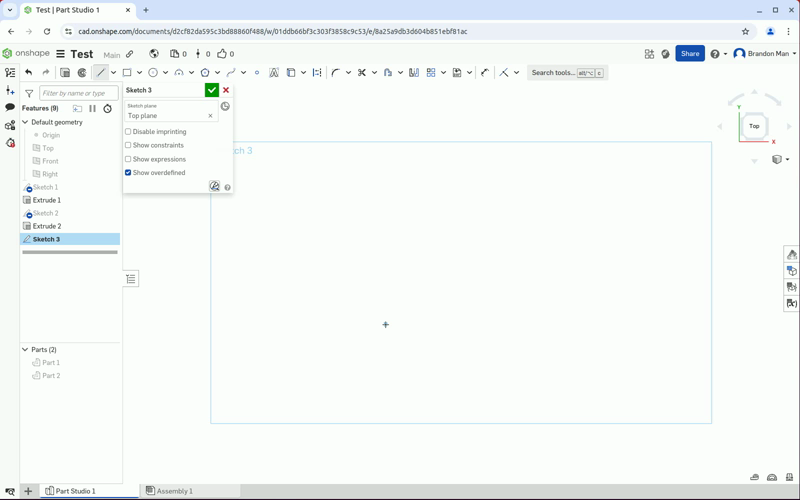
mouse_move(415, 324)
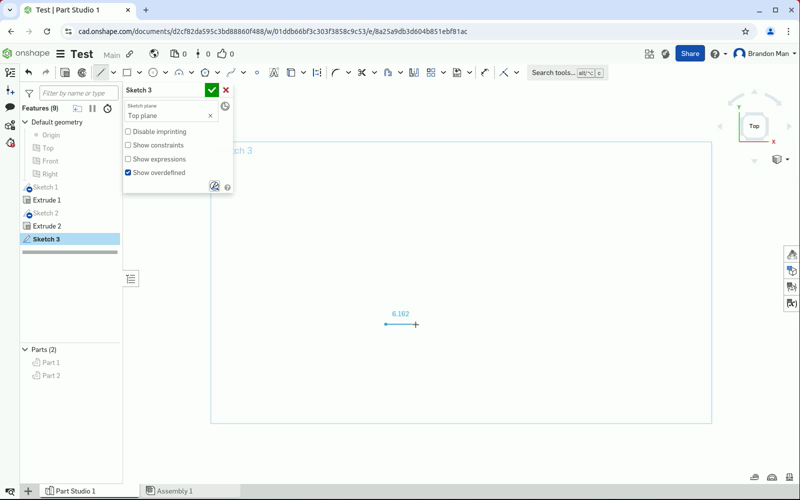
mouse_move(410, 324)
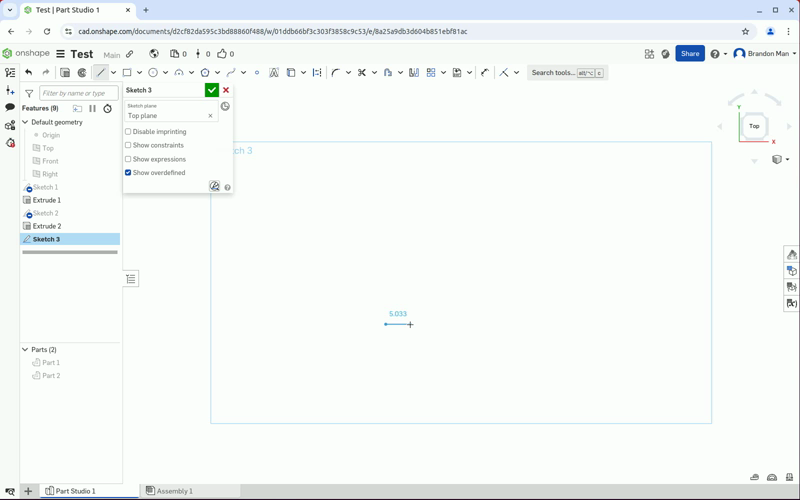
click(410, 324)
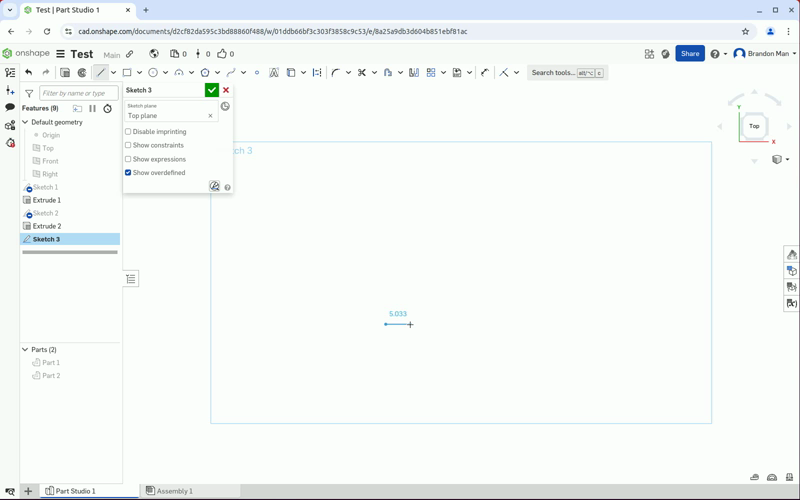
key_up(shift)
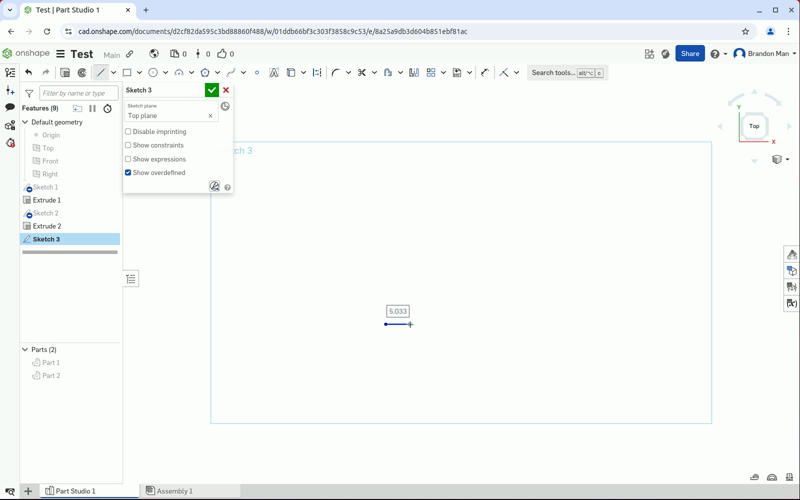
key_down(shift)
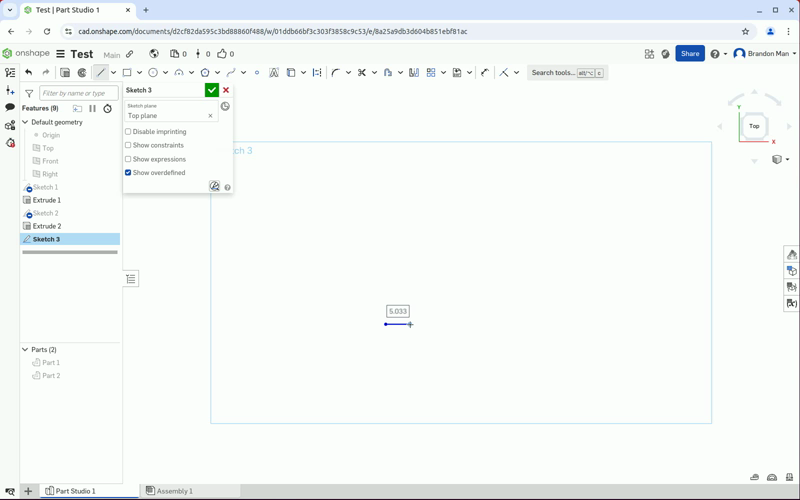
mouse_move(410, 241)
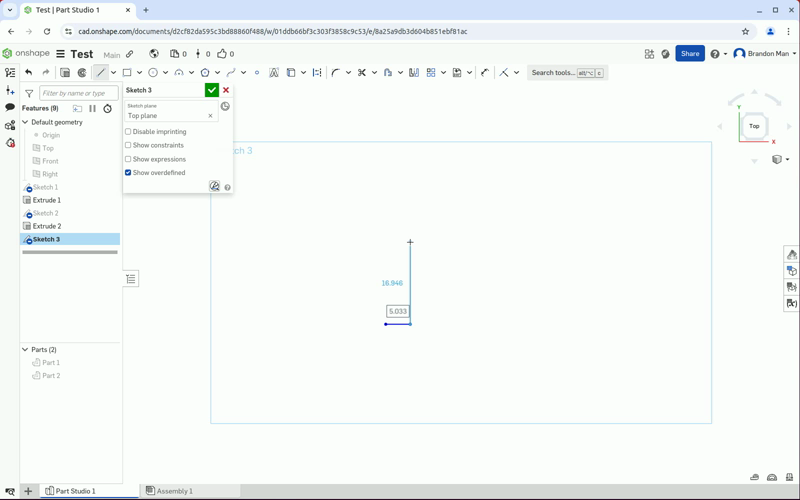
click(410, 241)
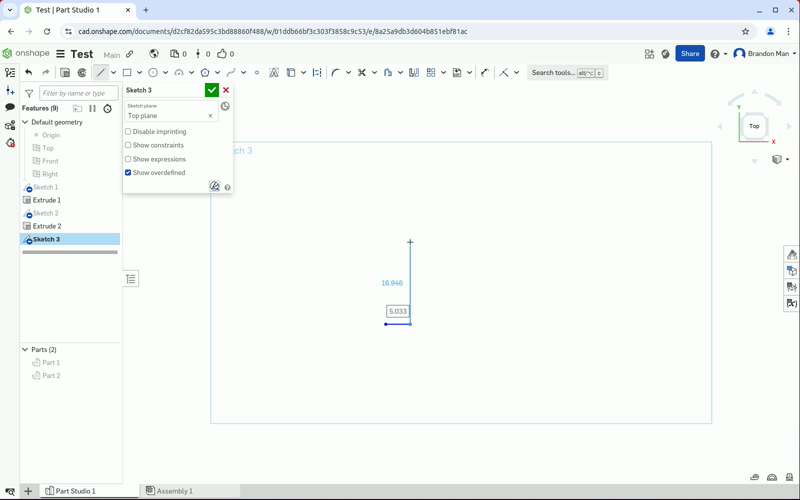
key_up(shift)
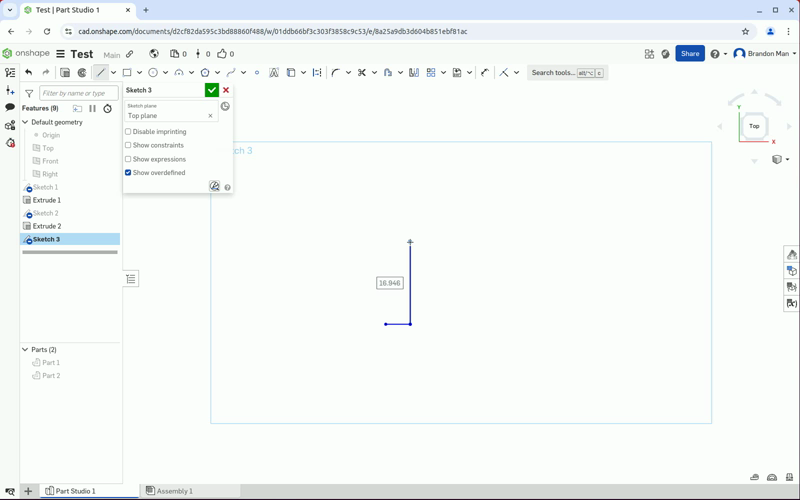
key_down(shift)
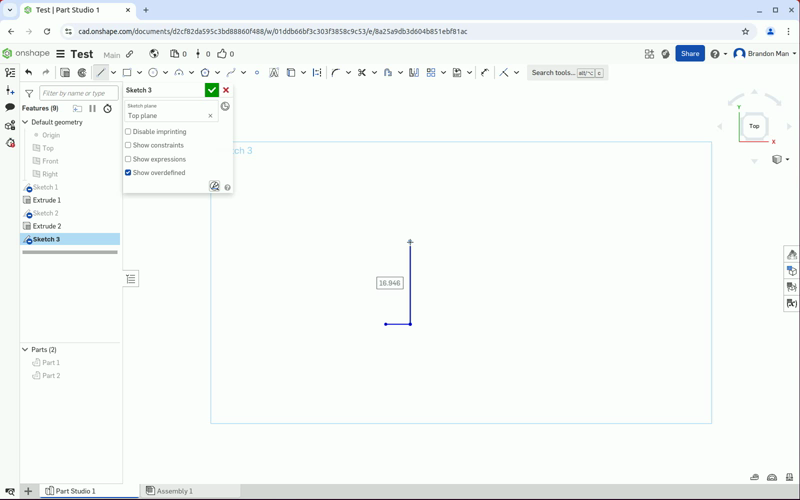
mouse_move(440, 241)
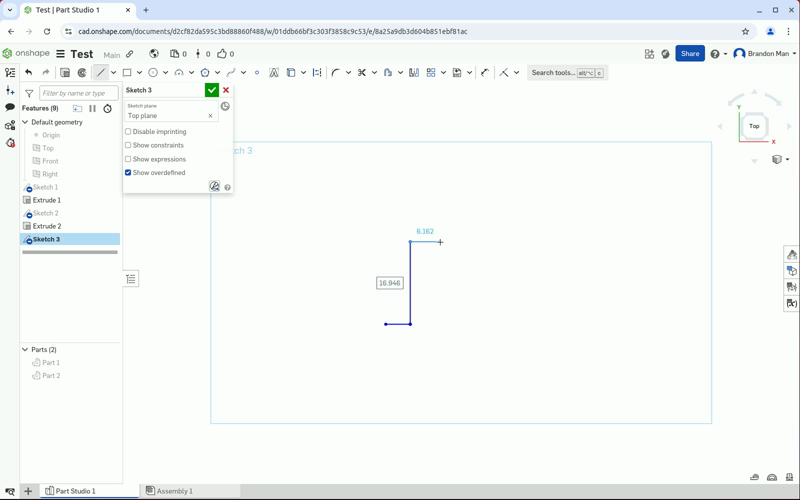
mouse_move(385, 241)
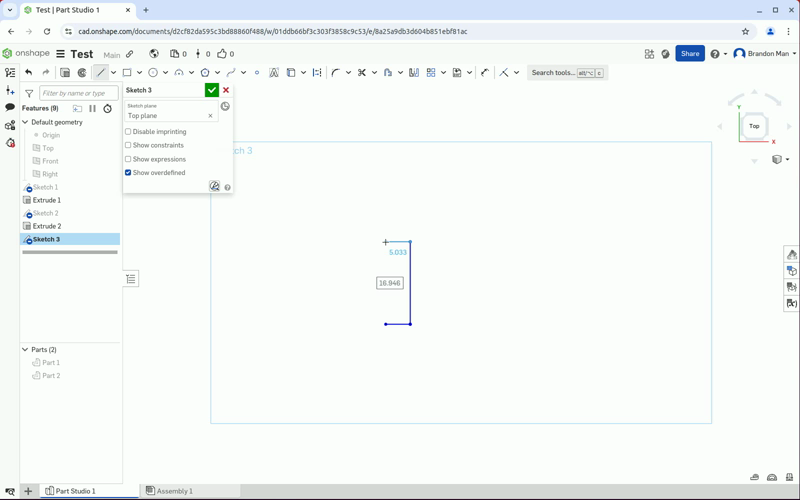
click(385, 241)
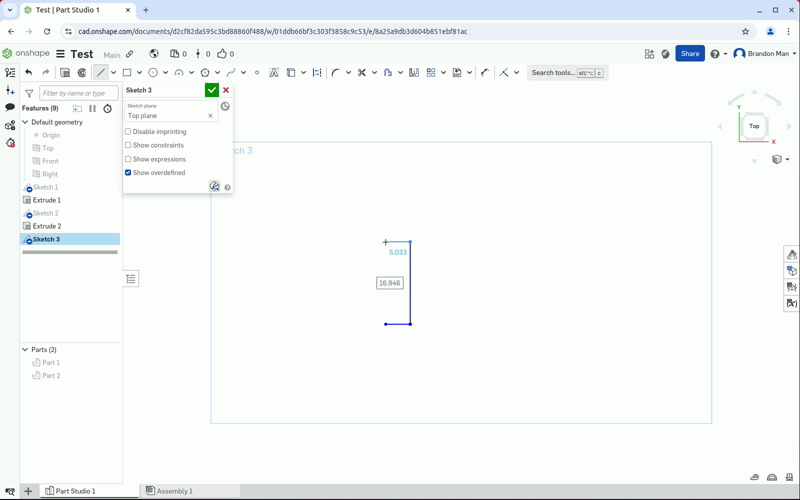
key_up(shift)
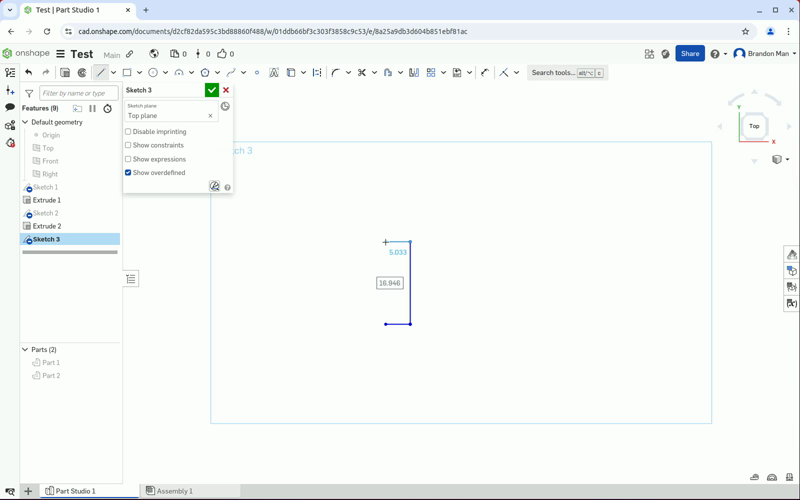
key_down(shift)
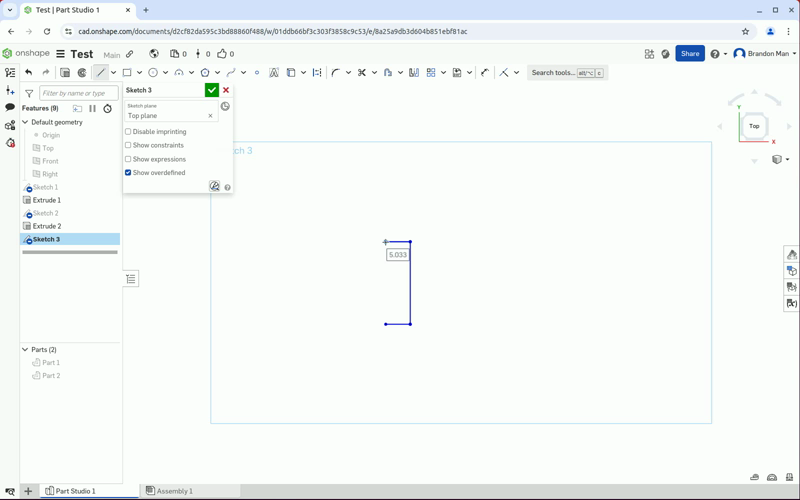
mouse_move(385, 324)
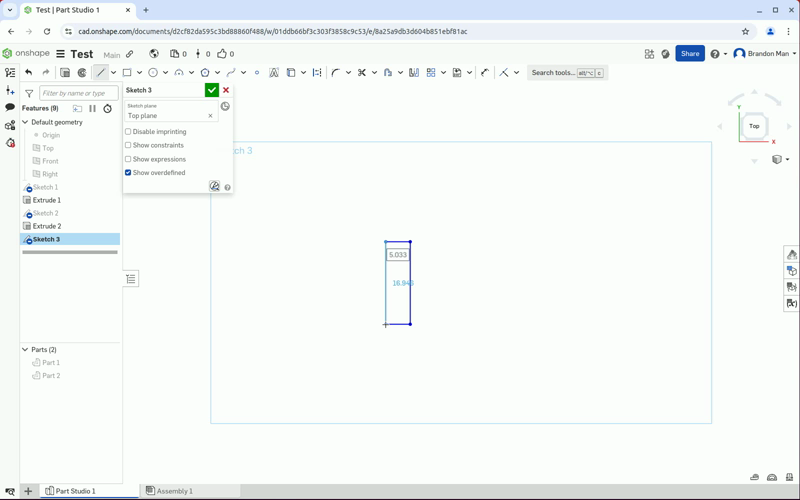
key_up(shift)
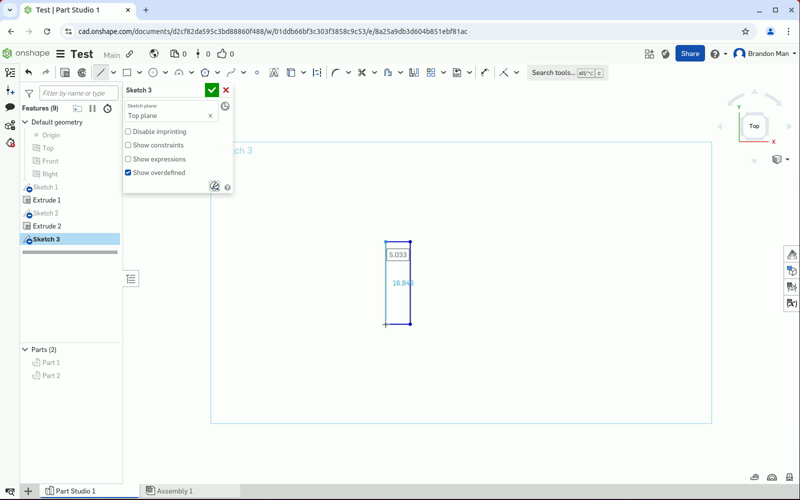
click(385, 324)
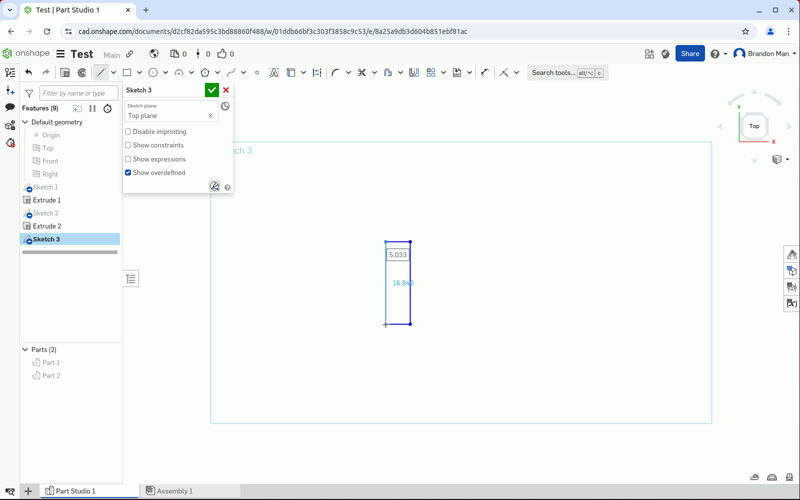
key(esc)
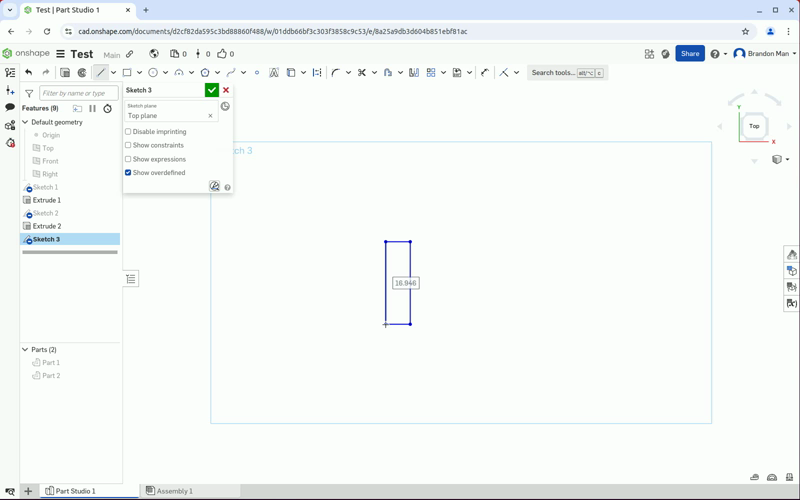
mouse_move(405, 268)
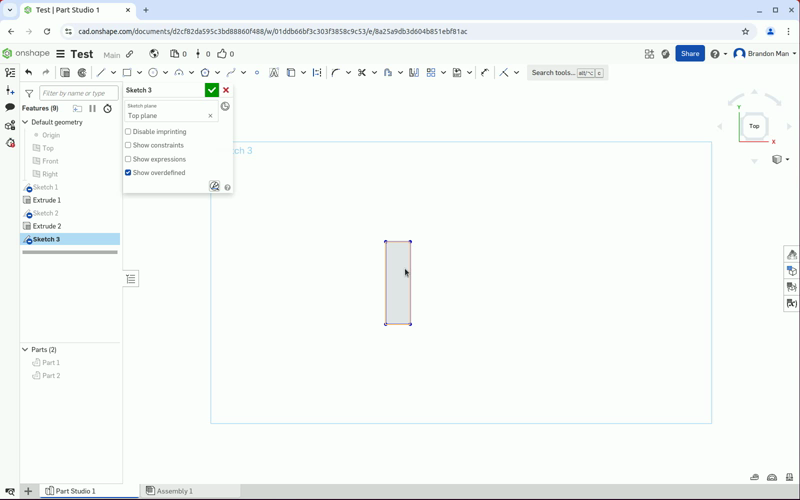
click(405, 268)
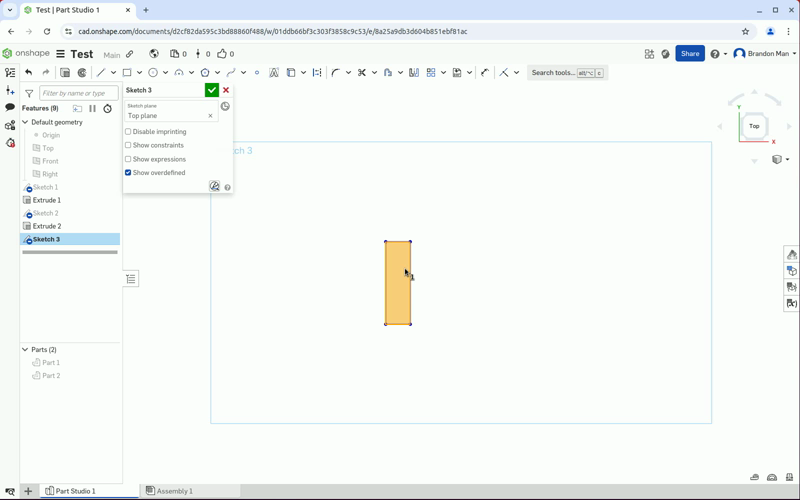
mouse_move(73, 352)
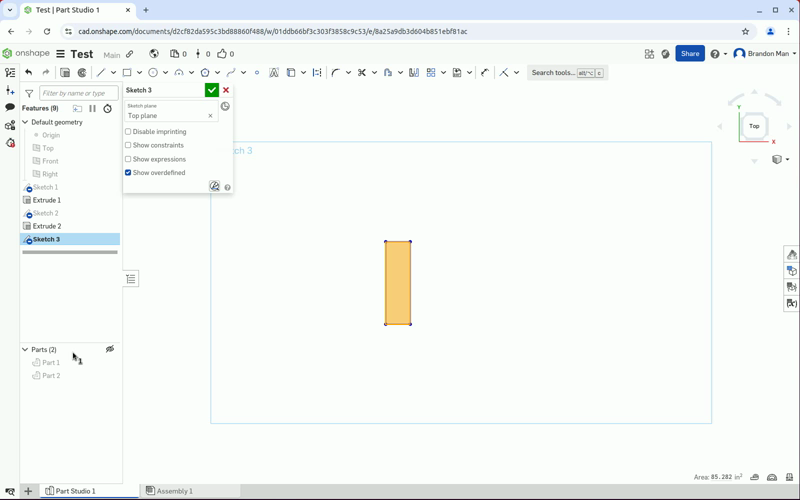
key(shift+y)
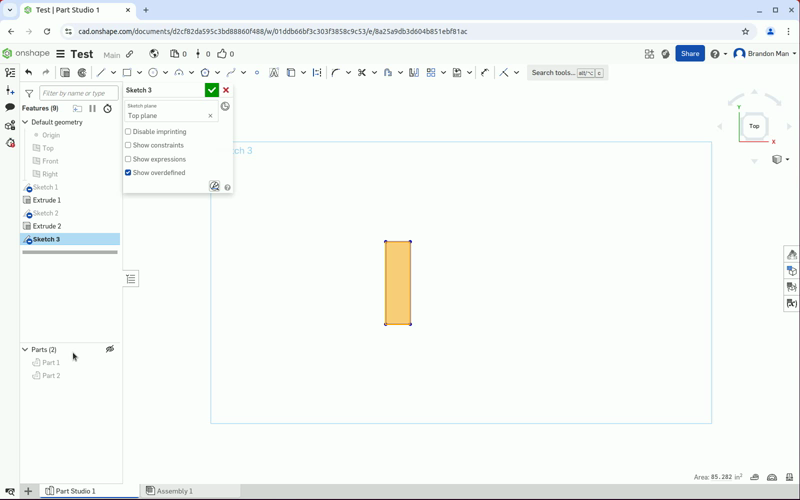
key(shift+e)
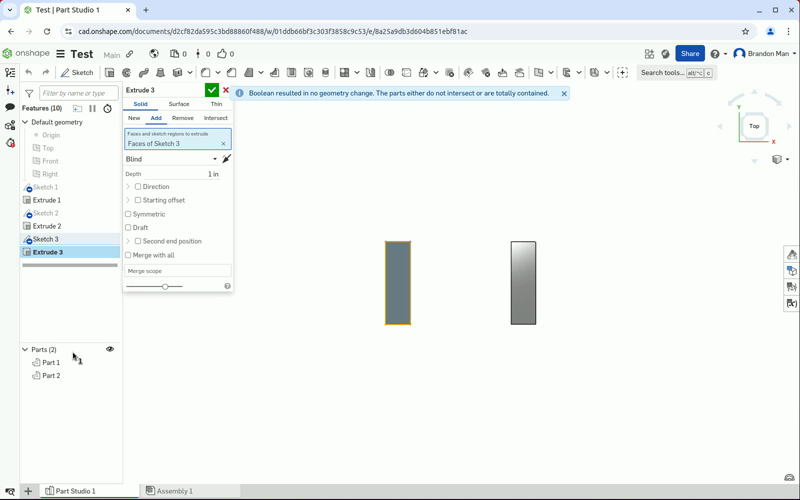
mouse_move(143, 106)
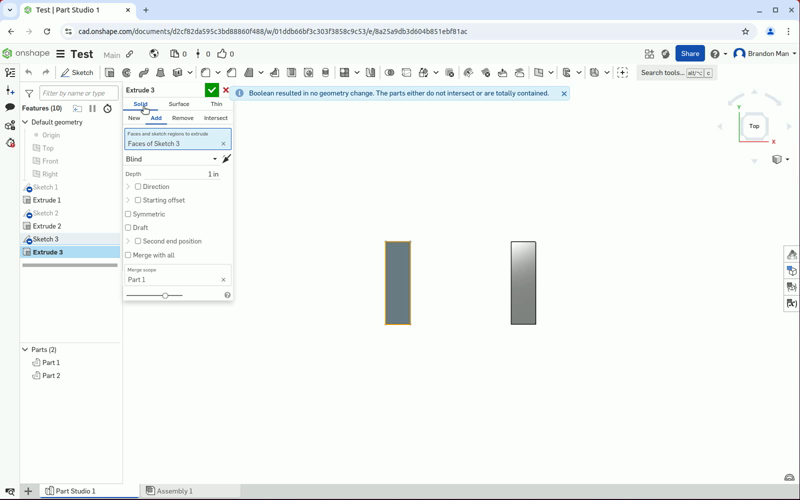
click(143, 106)
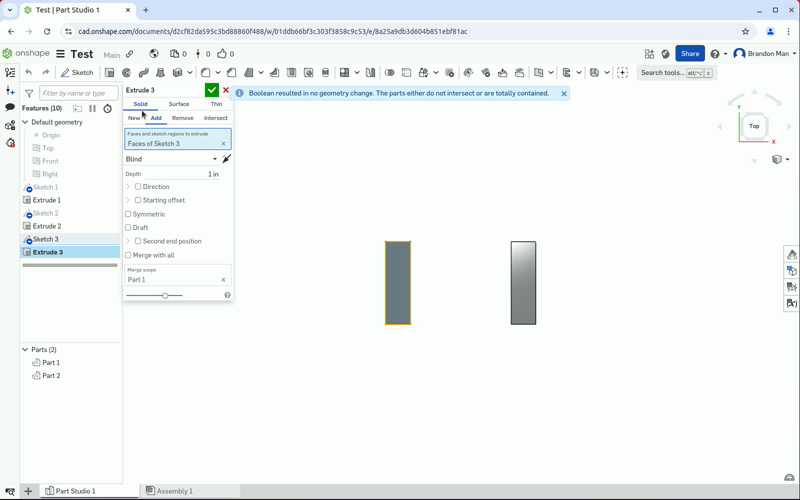
mouse_move(137, 120)
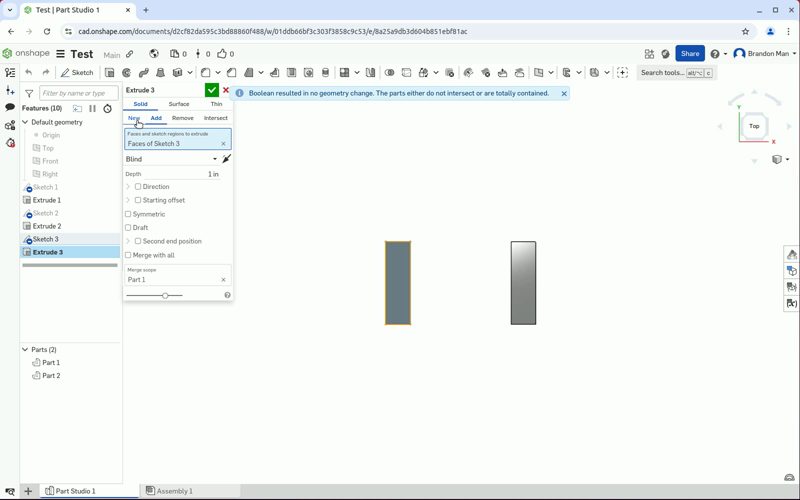
click(137, 120)
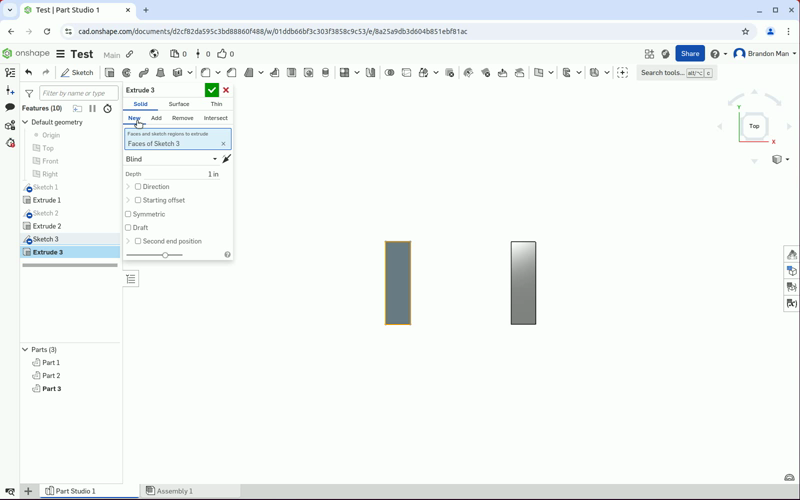
key(tab, 4)
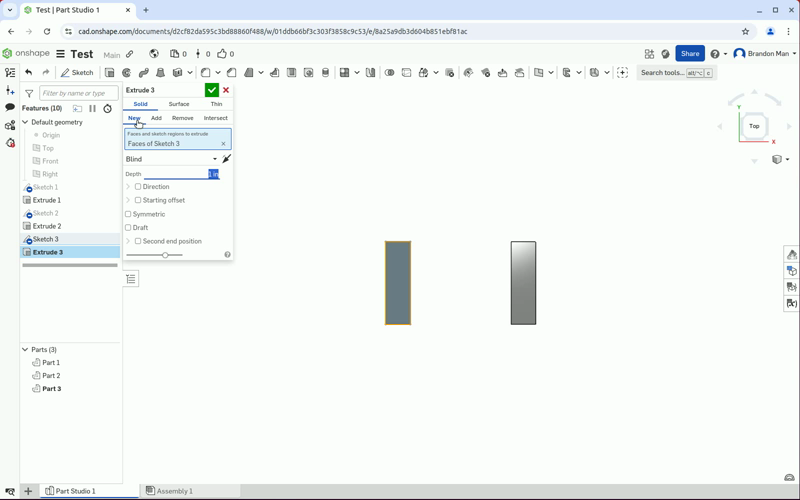
text(-10.351)
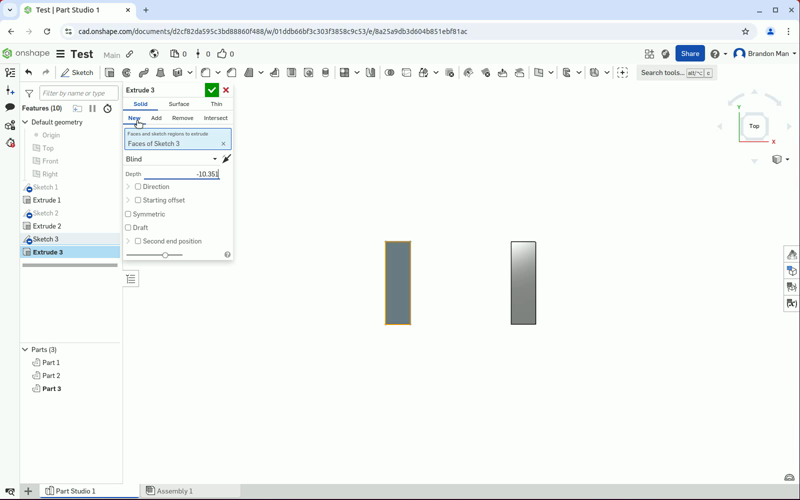
key(enter)
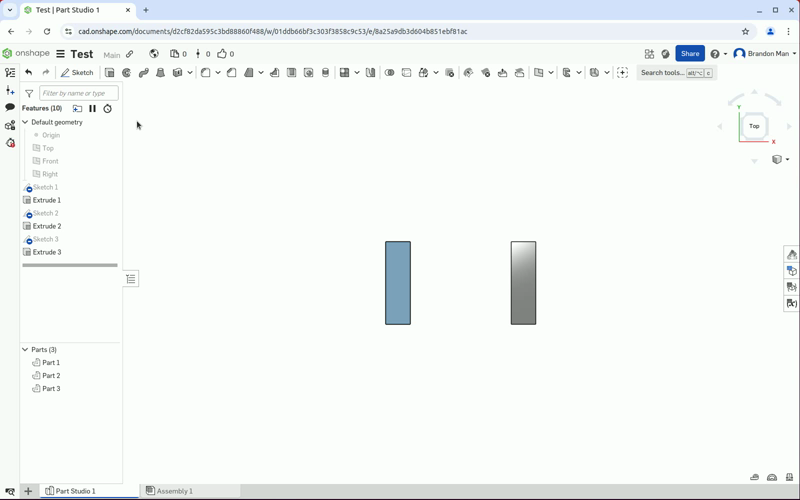
key(shift+h)
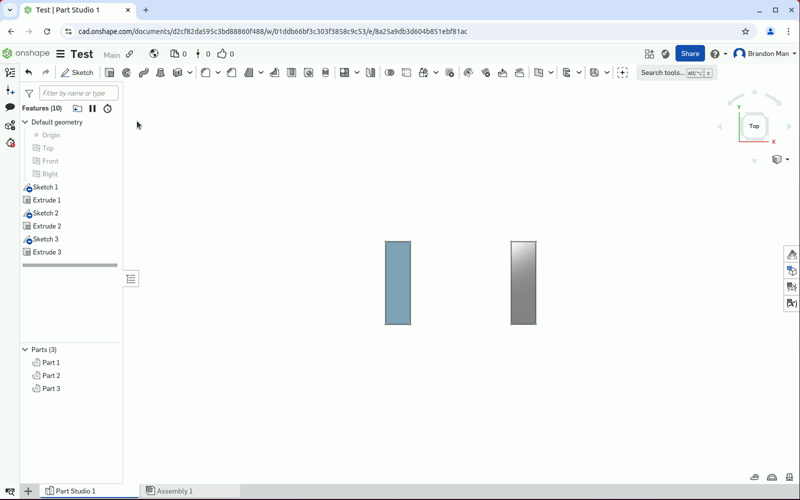
key(shift+h)
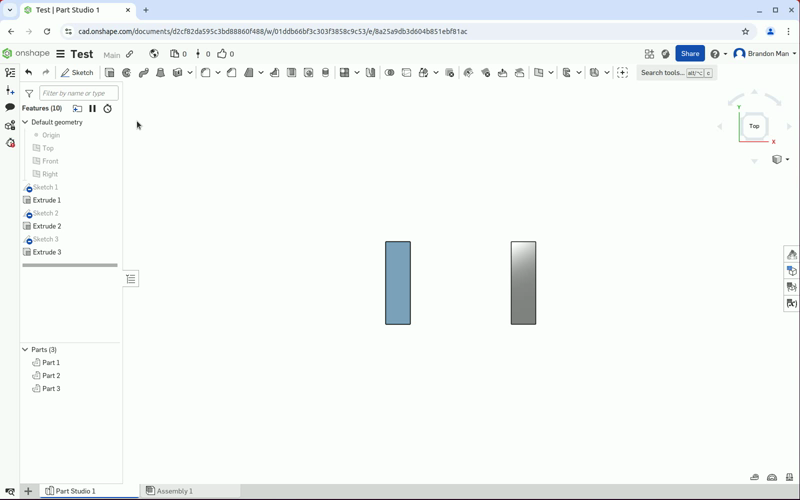
mouse_move(73, 189)
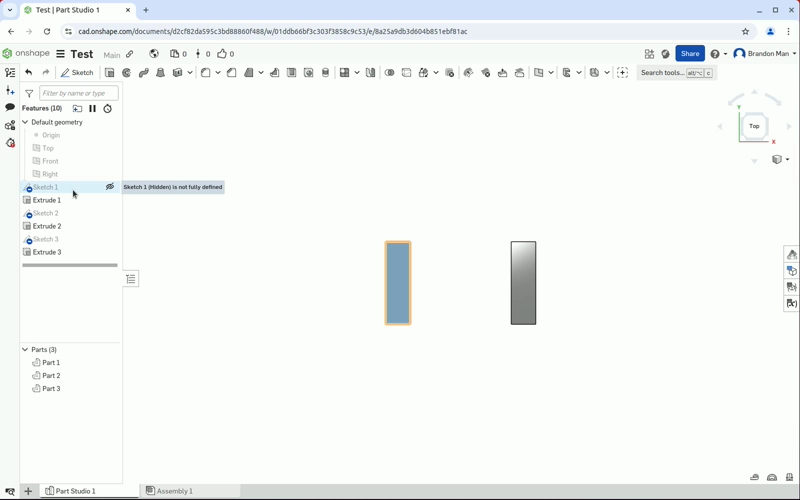
click(73, 189)
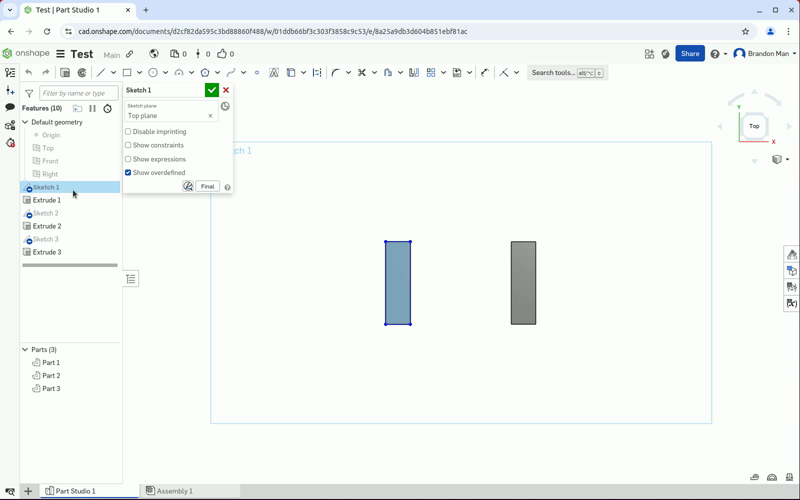
mouse_move(229, 92)
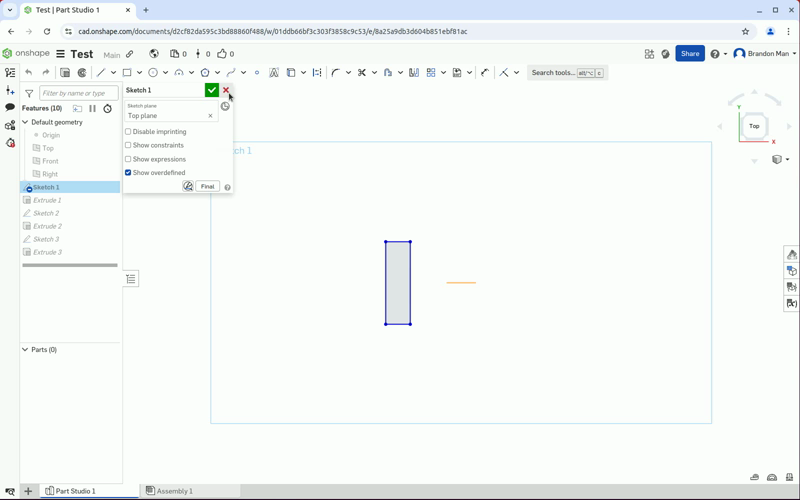
click(229, 92)
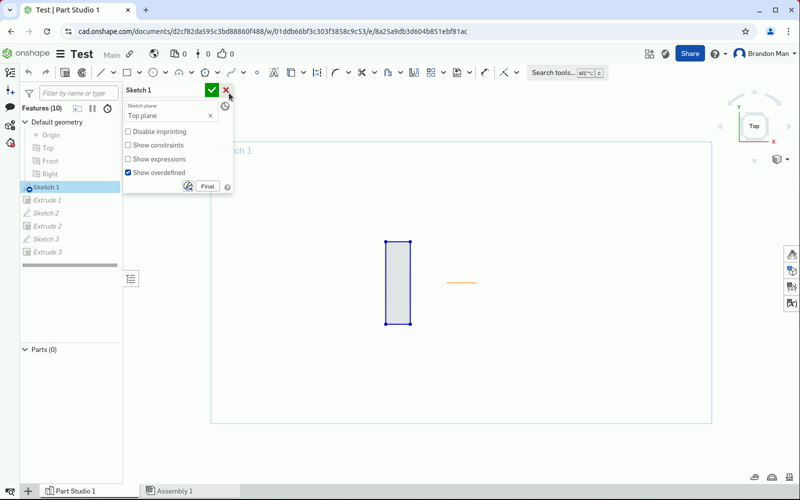
key(shift+s)
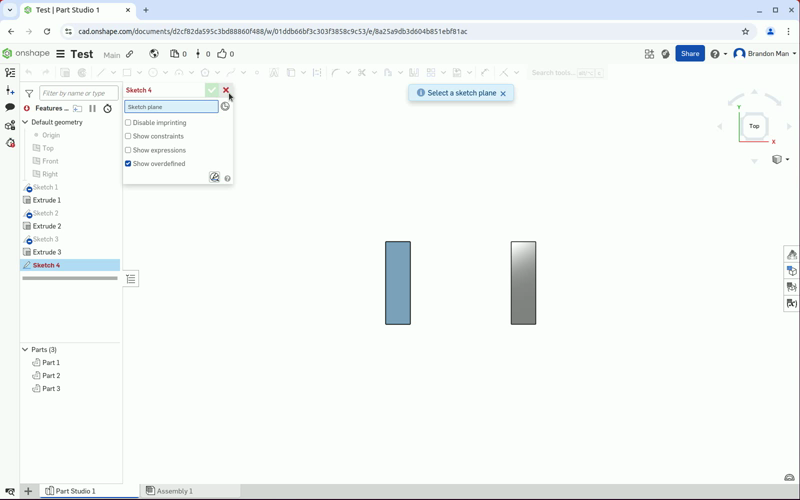
mouse_move(73, 150)
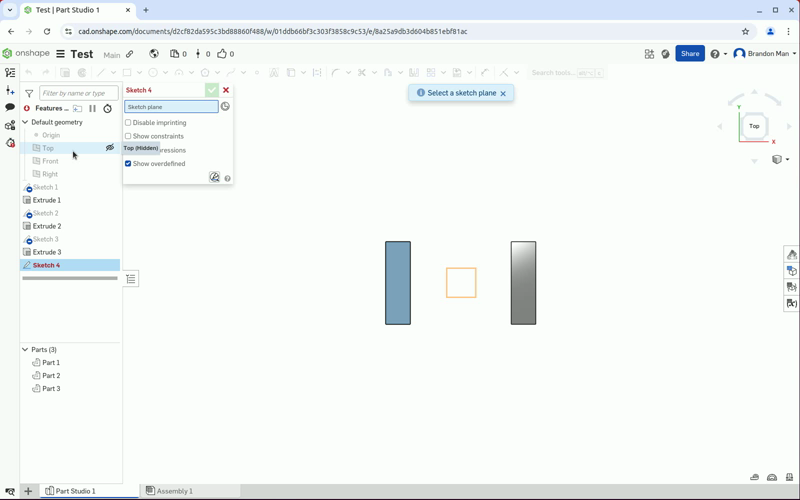
click(73, 150)
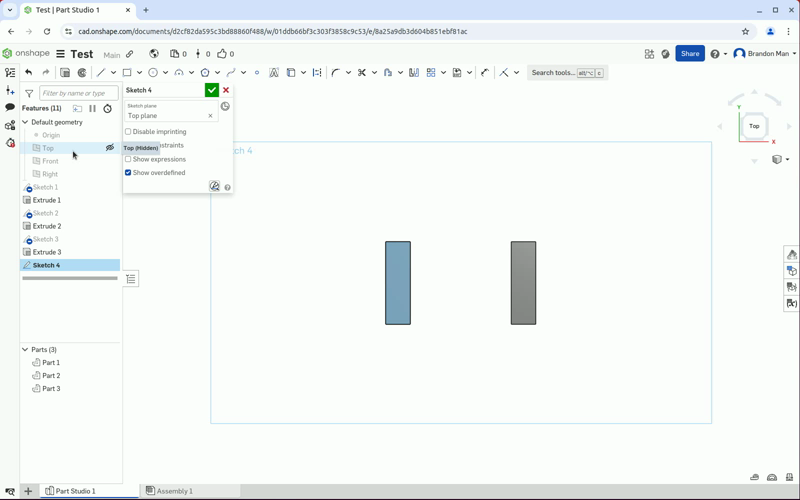
mouse_move(73, 352)
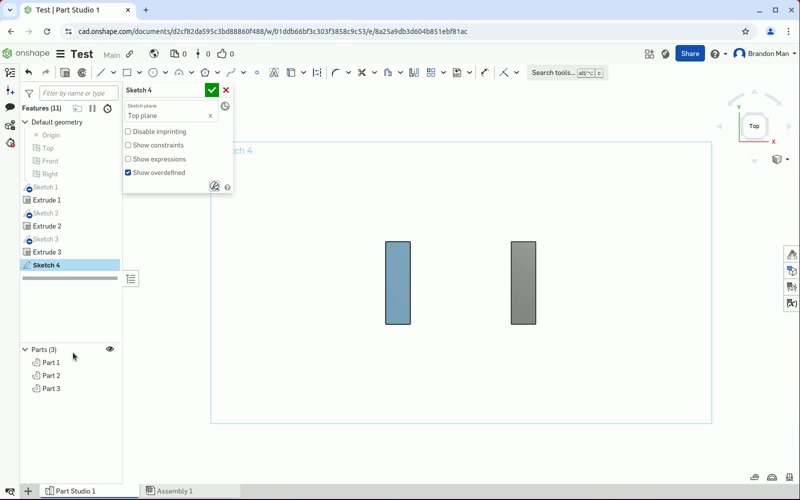
key(y)
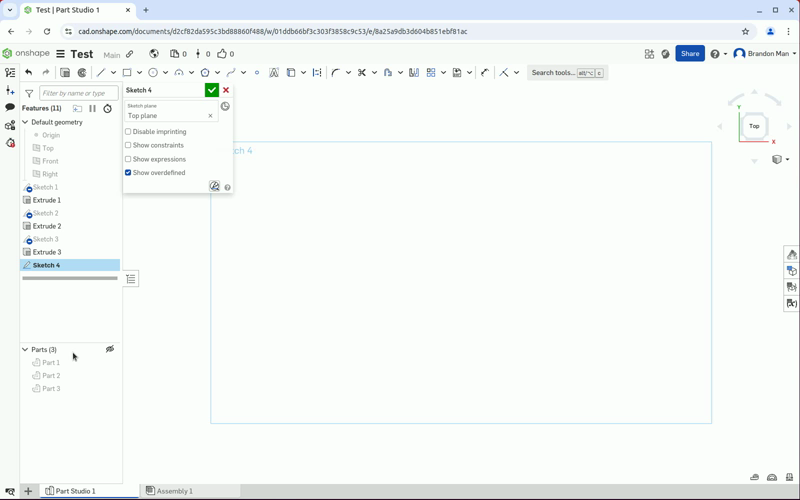
key(l)
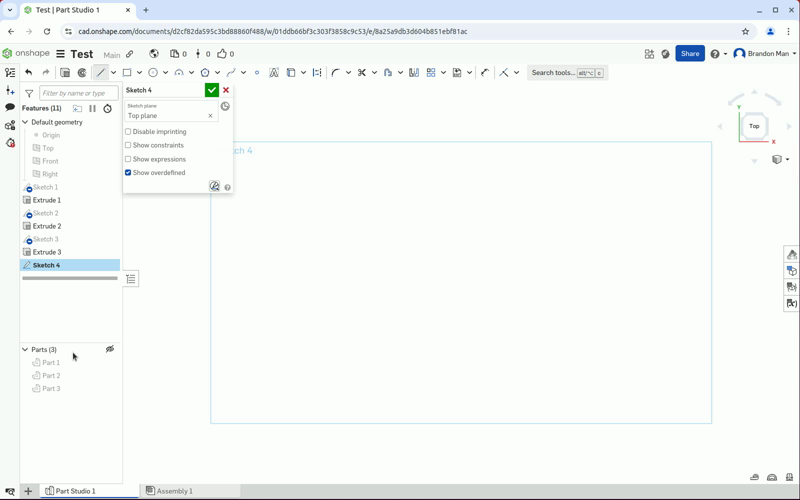
key_down(shift)
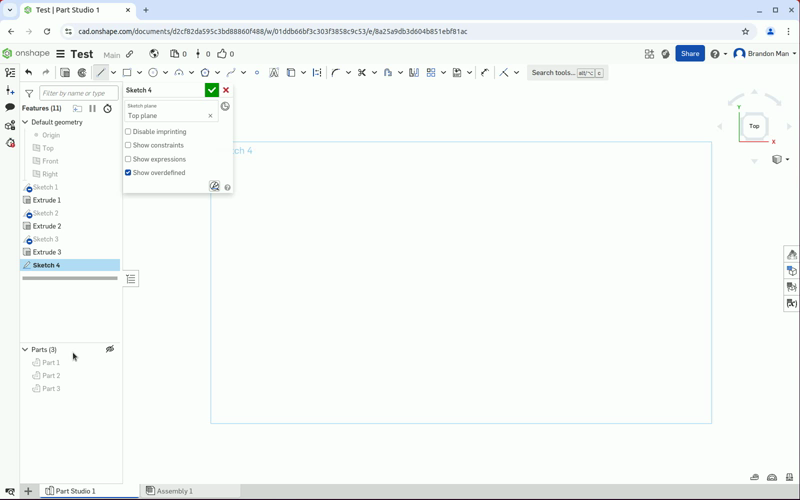
mouse_move(511, 324)
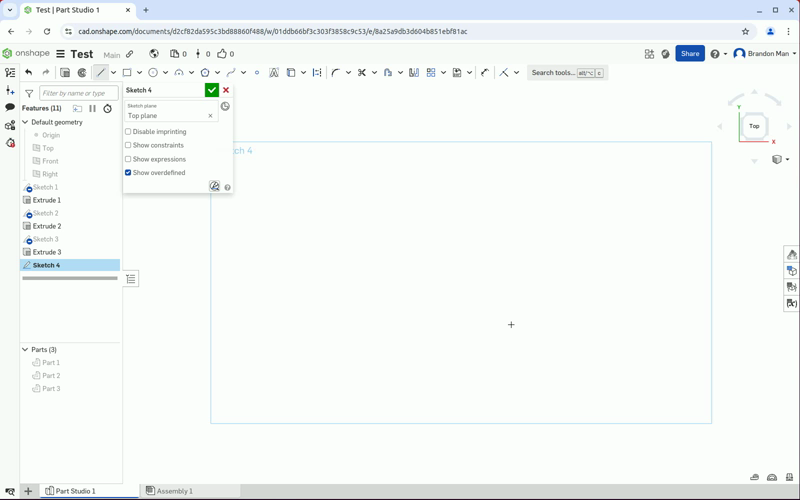
click(511, 324)
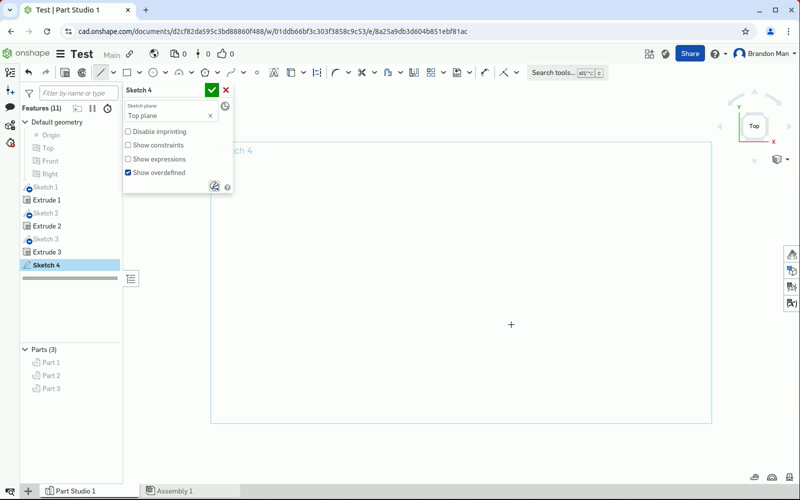
key_up(shift)
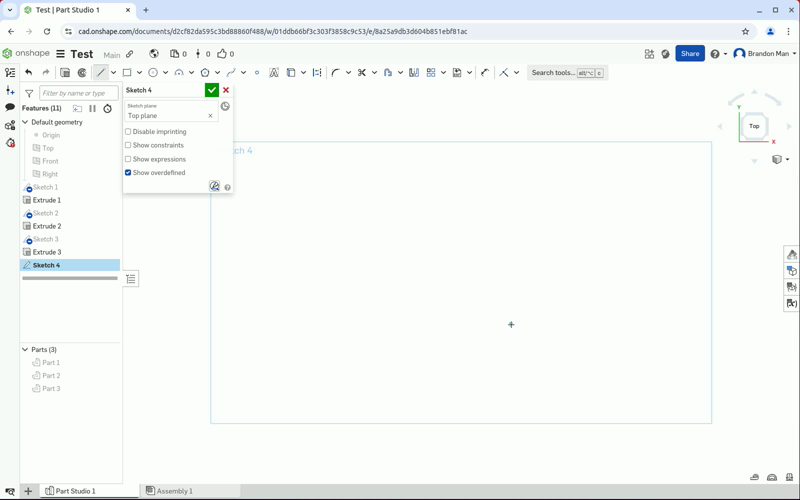
key_down(shift)
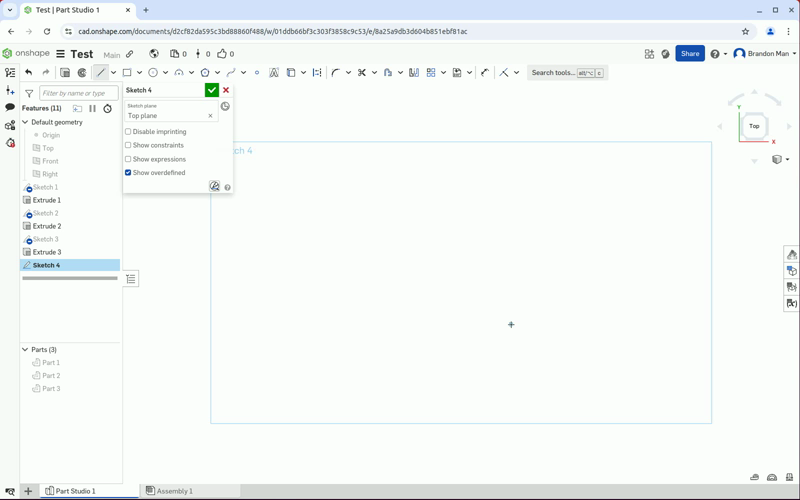
mouse_move(541, 324)
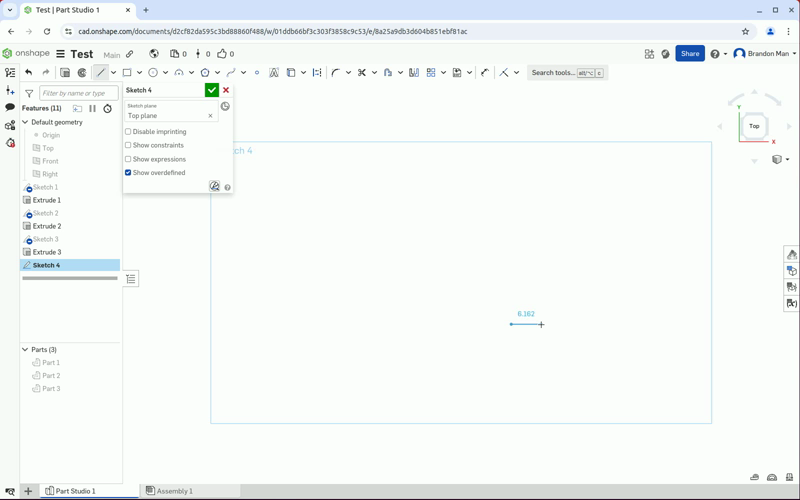
mouse_move(535, 324)
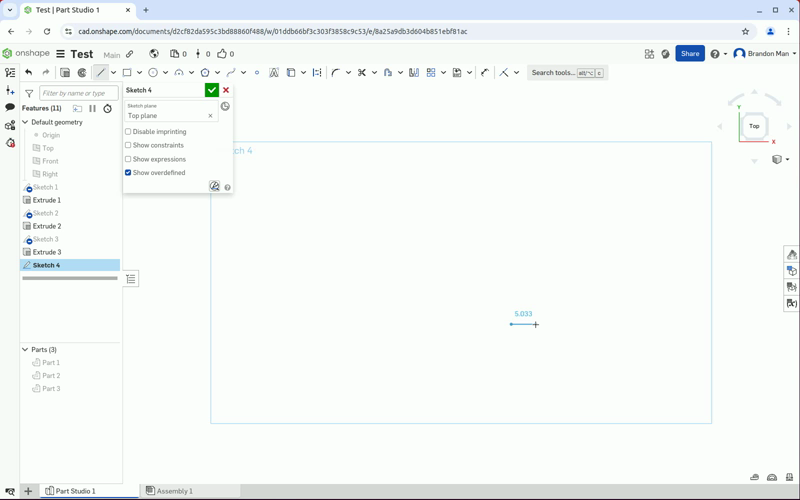
click(535, 324)
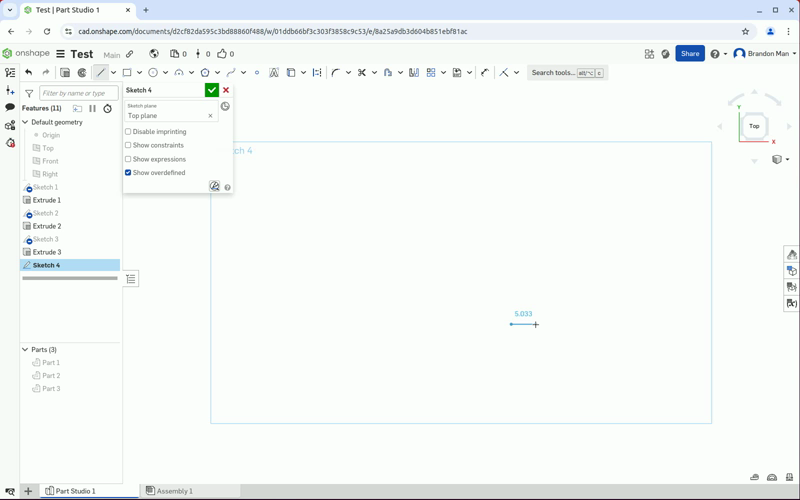
key_up(shift)
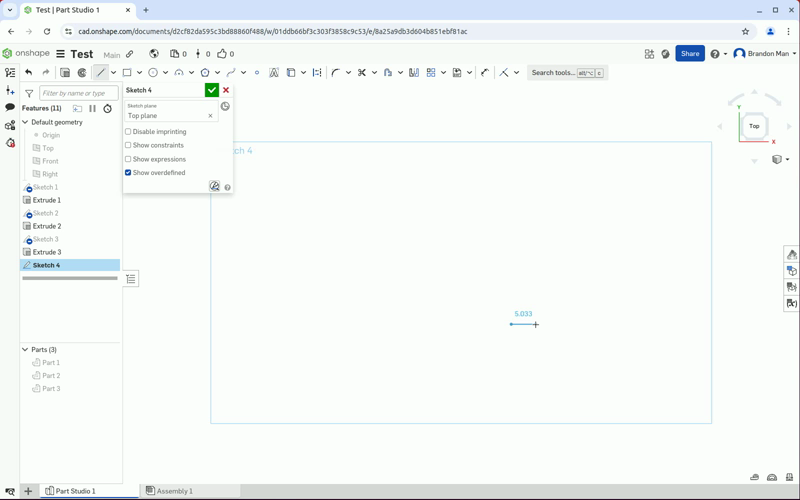
key_down(shift)
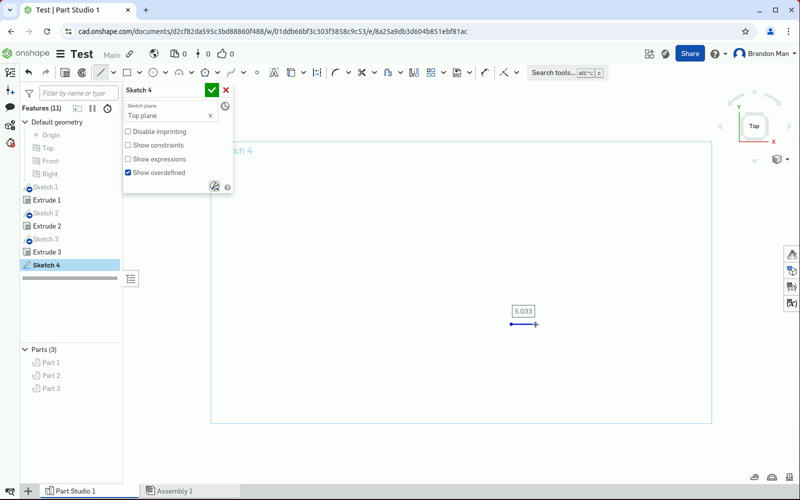
mouse_move(535, 241)
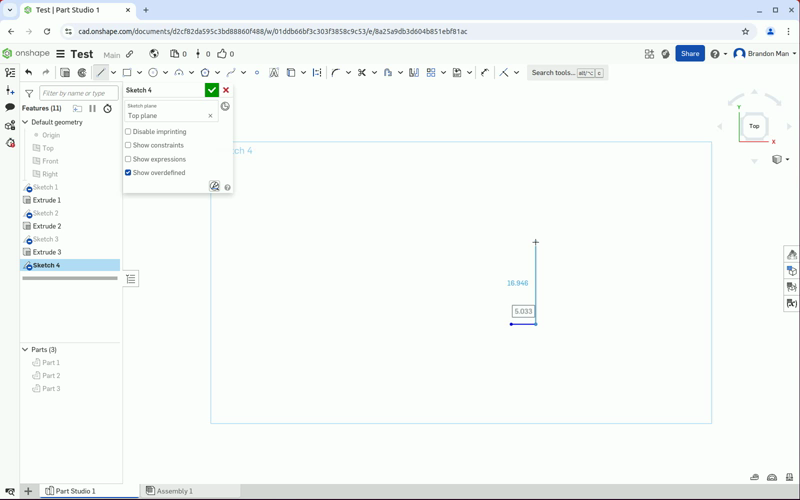
click(535, 241)
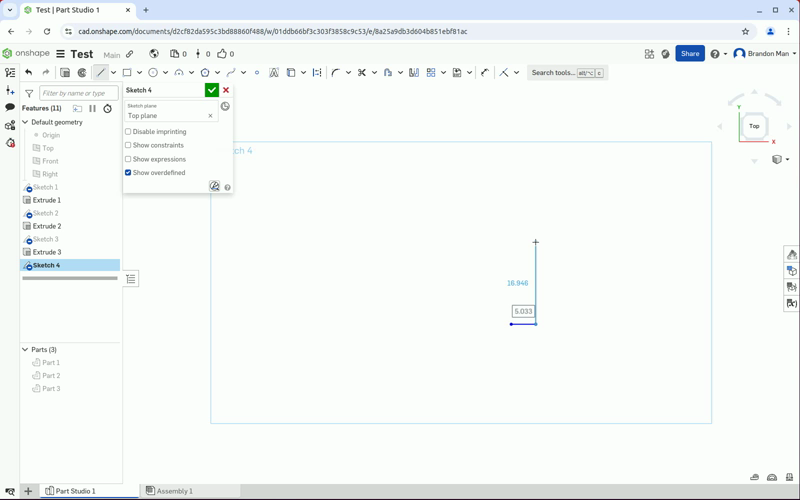
key_up(shift)
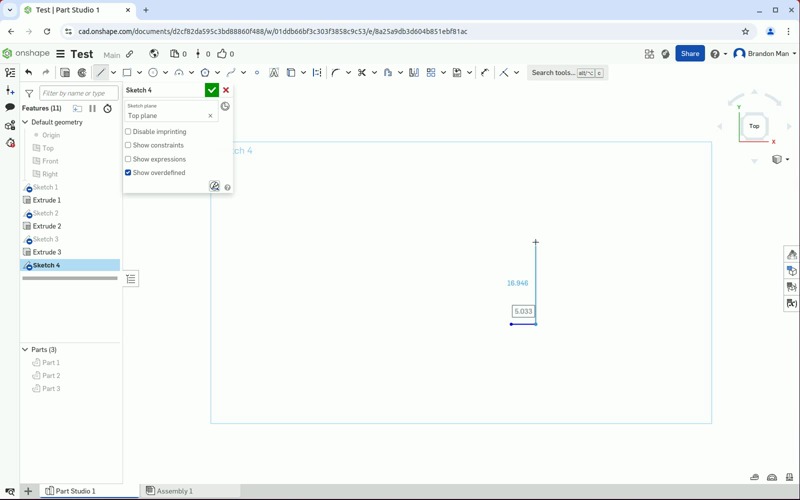
key_down(shift)
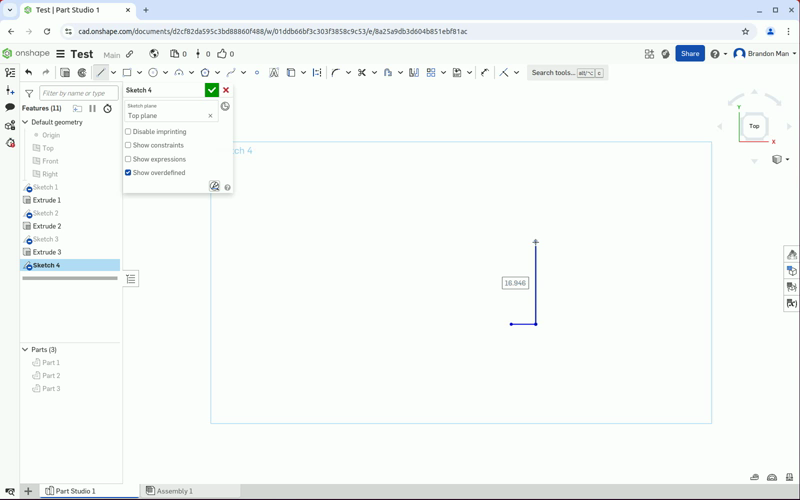
mouse_move(565, 241)
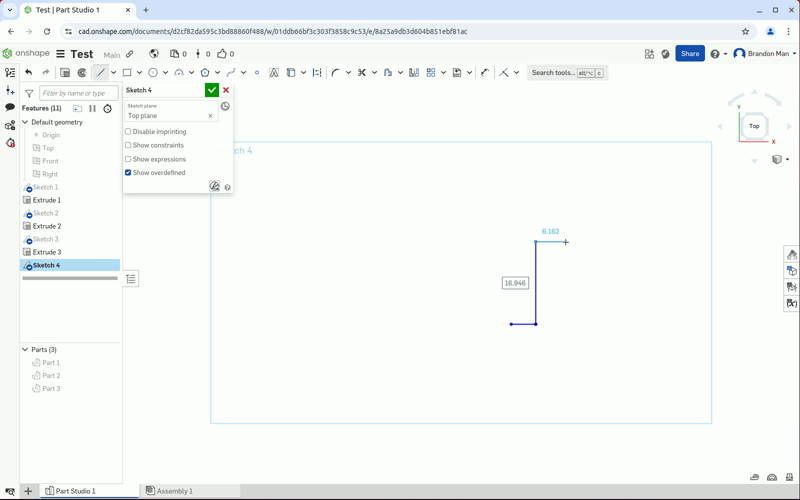
mouse_move(511, 241)
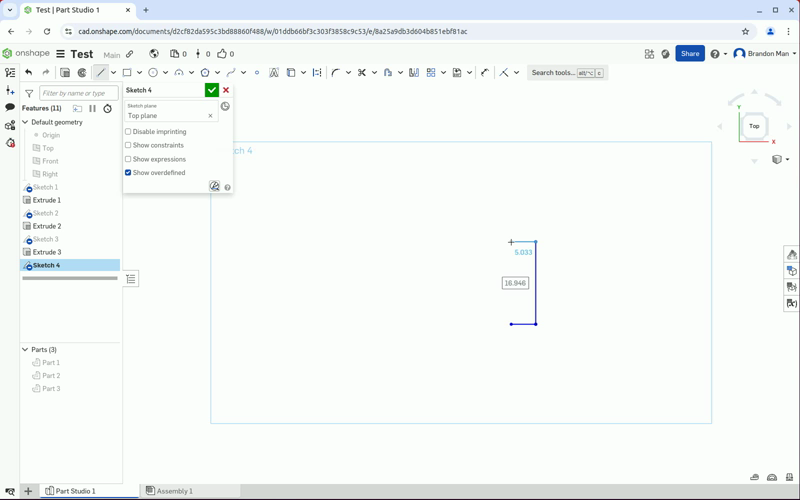
click(511, 241)
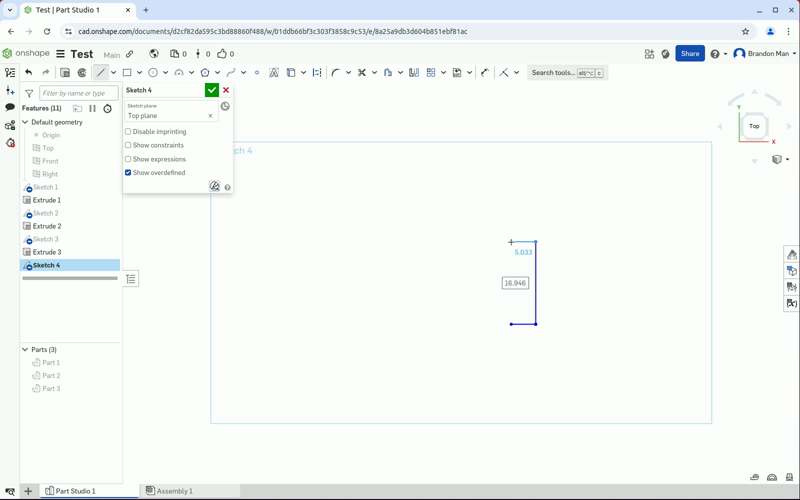
key_up(shift)
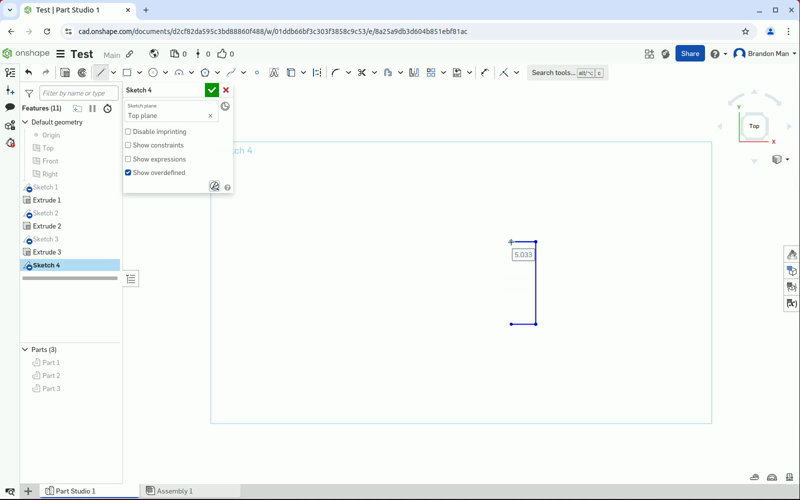
key_down(shift)
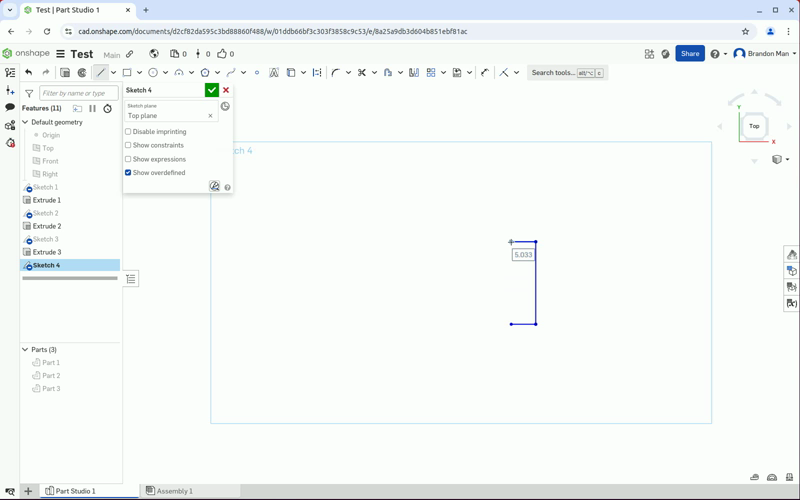
mouse_move(511, 324)
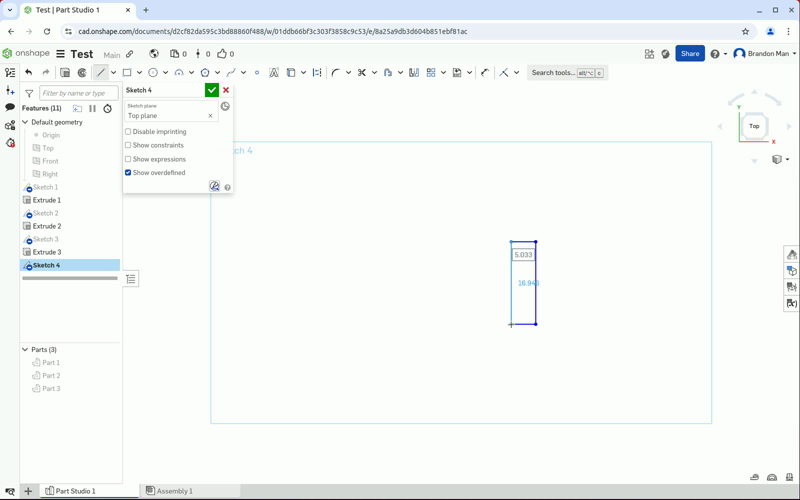
key_up(shift)
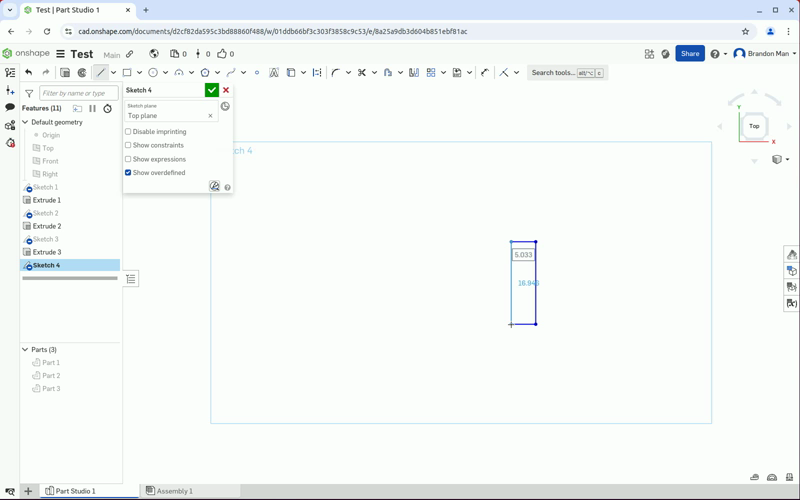
click(511, 324)
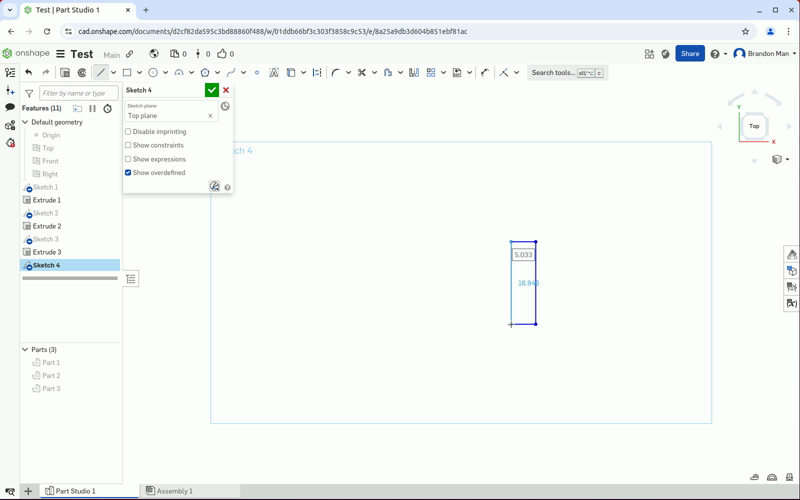
key(esc)
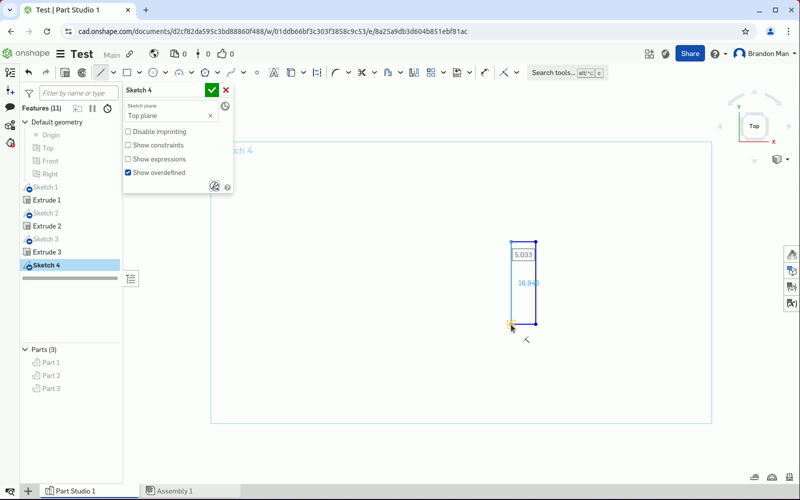
mouse_move(530, 255)
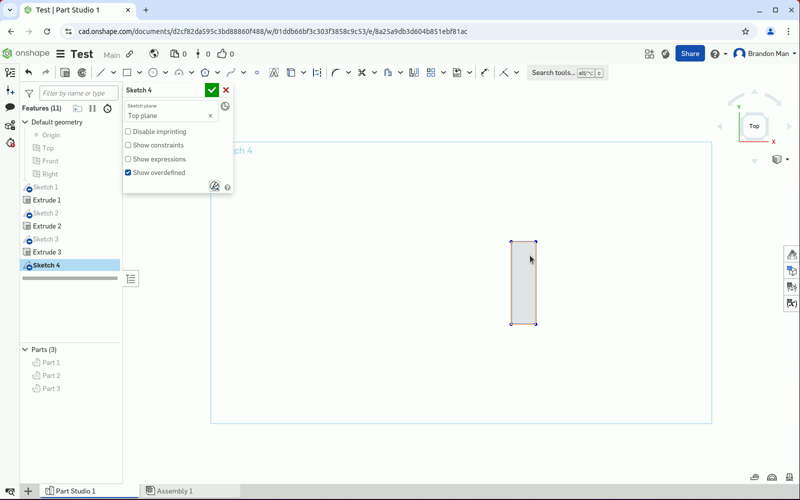
click(530, 255)
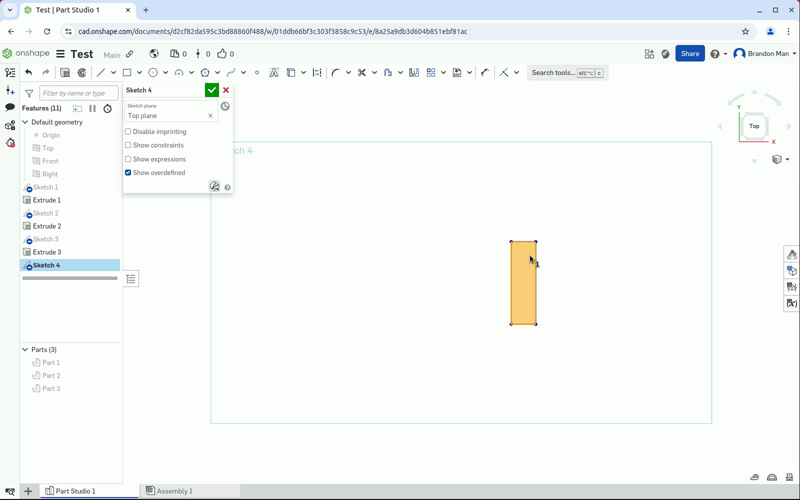
mouse_move(73, 352)
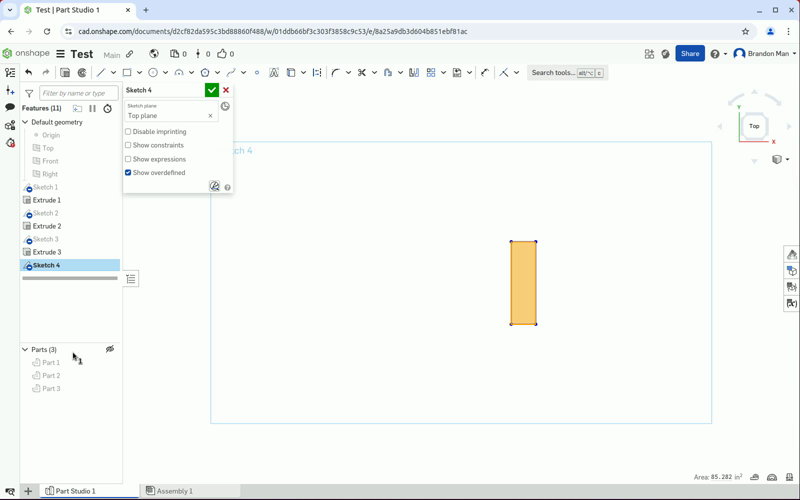
key(shift+y)
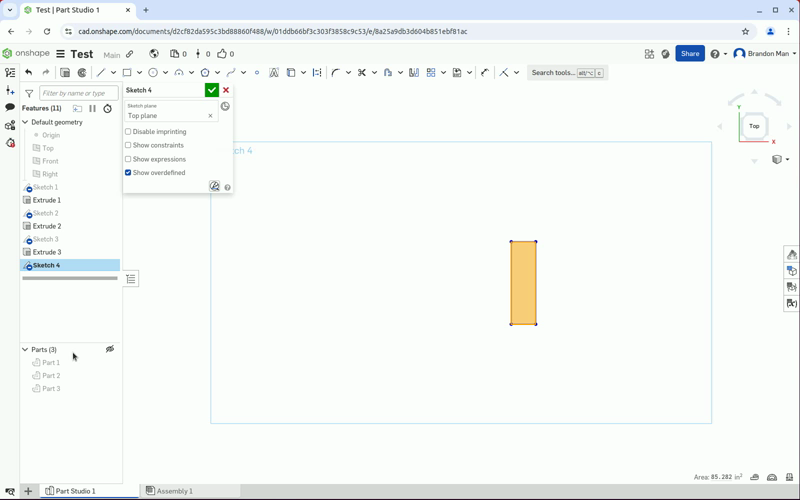
key(shift+e)
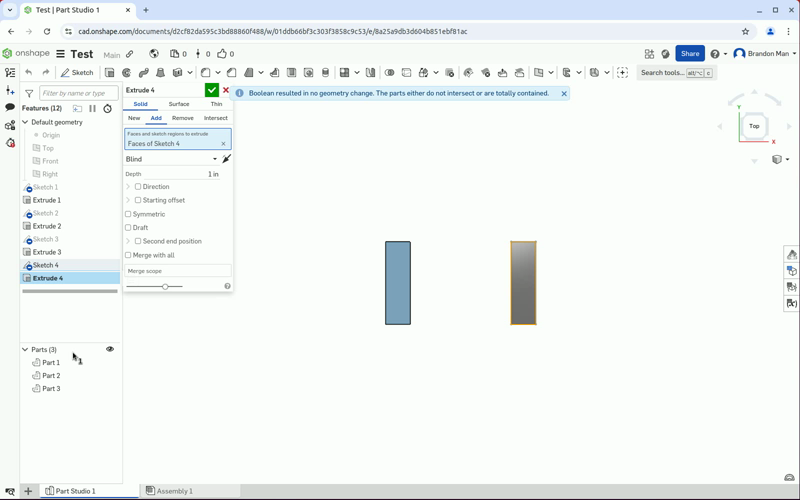
mouse_move(143, 106)
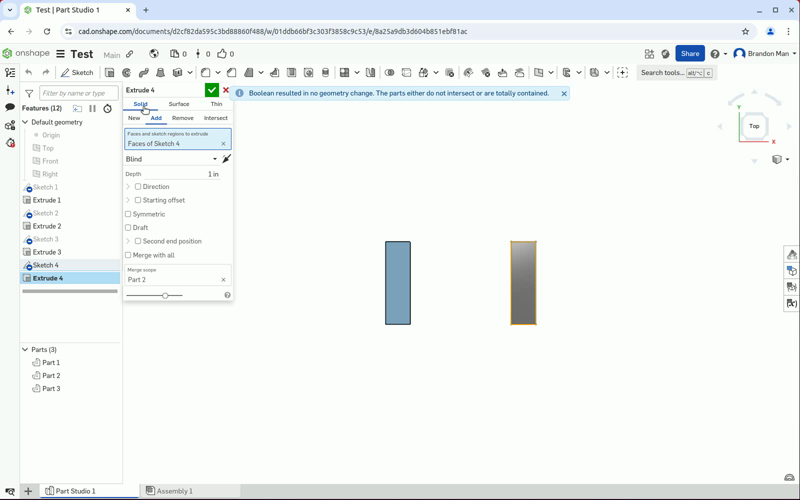
click(143, 106)
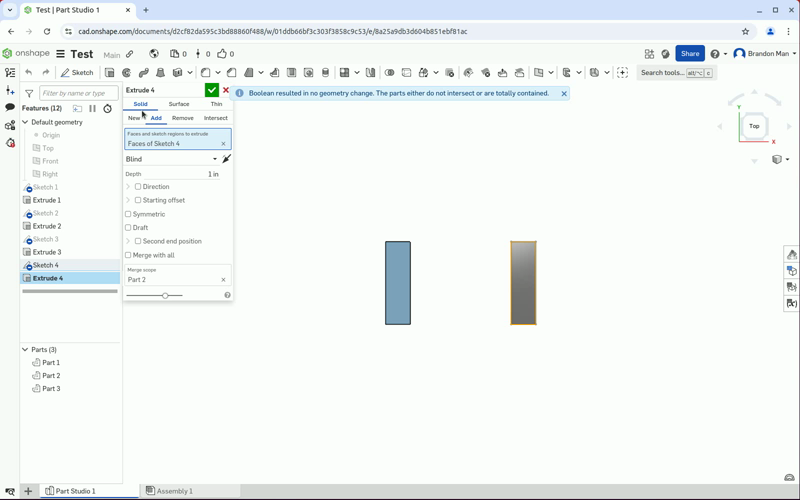
mouse_move(137, 120)
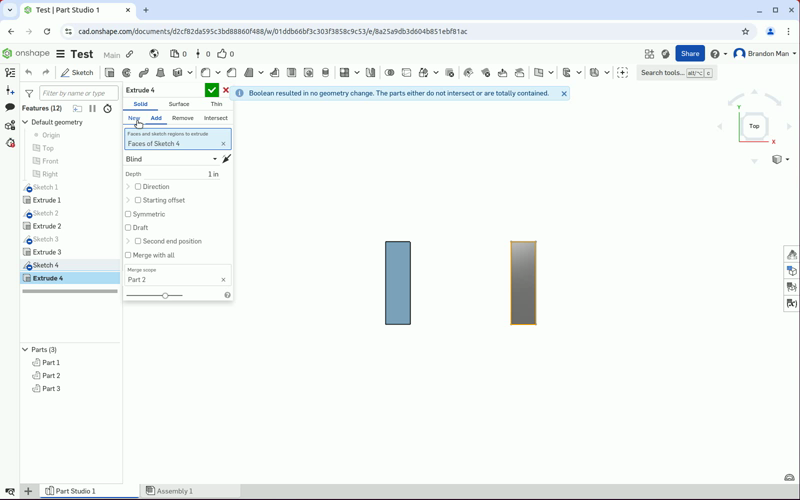
click(137, 120)
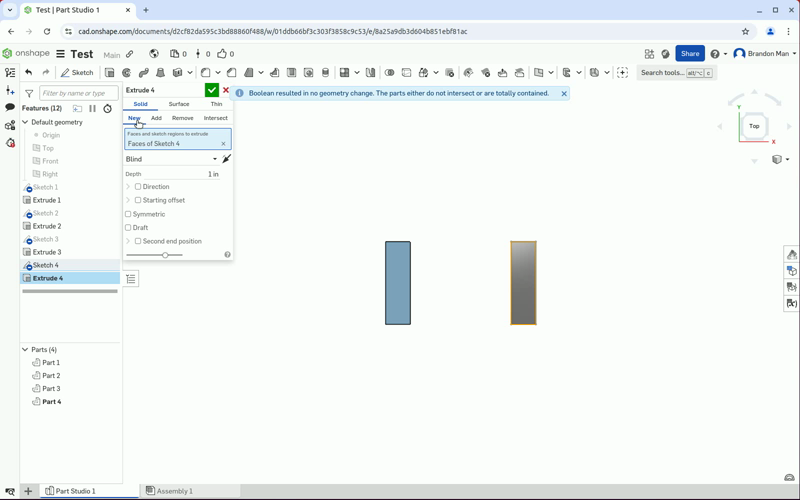
key(tab, 4)
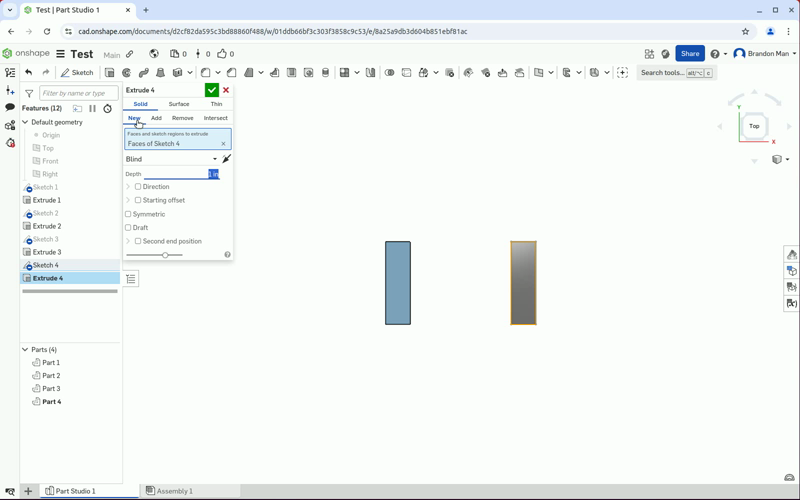
text(-10.351)
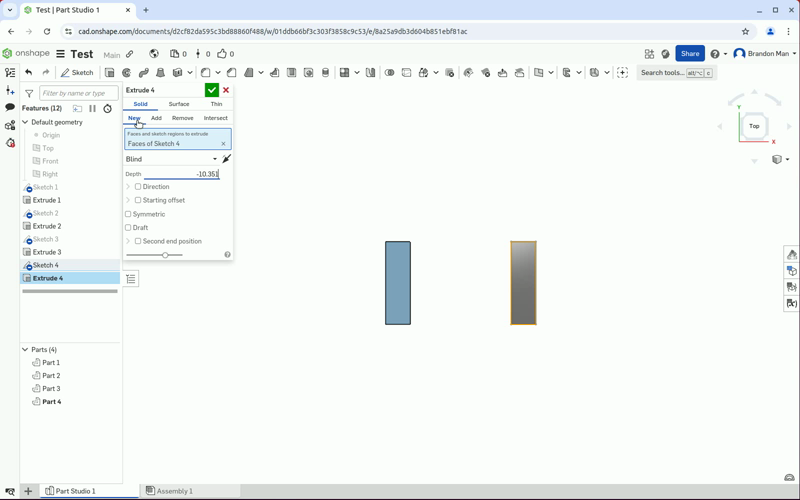
key(enter)
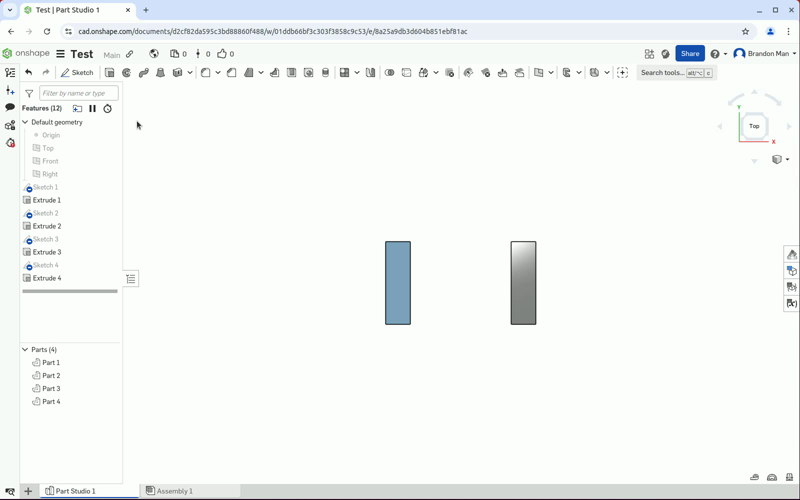
key(shift+h)
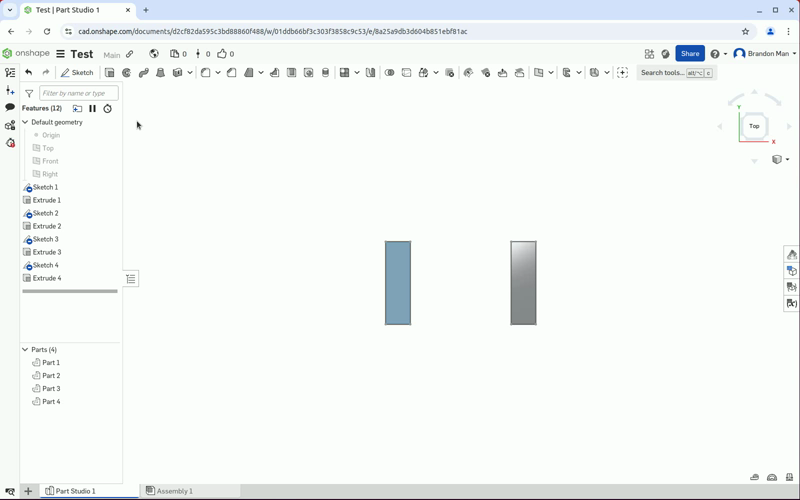
key(shift+h)
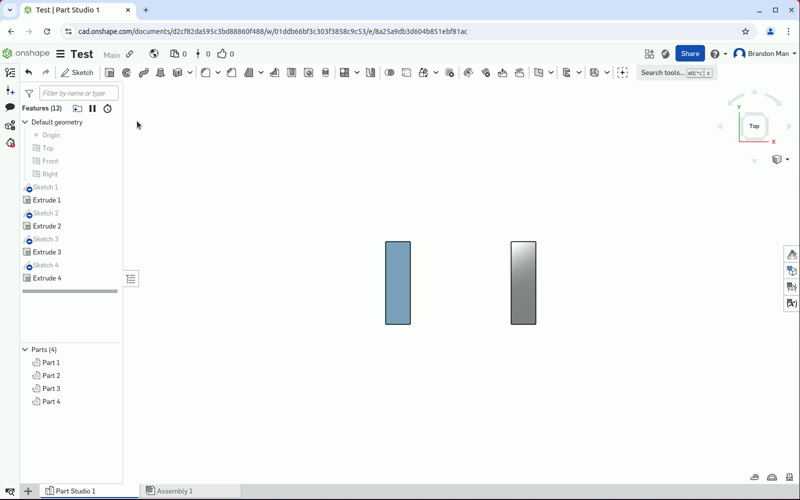
mouse_move(73, 189)
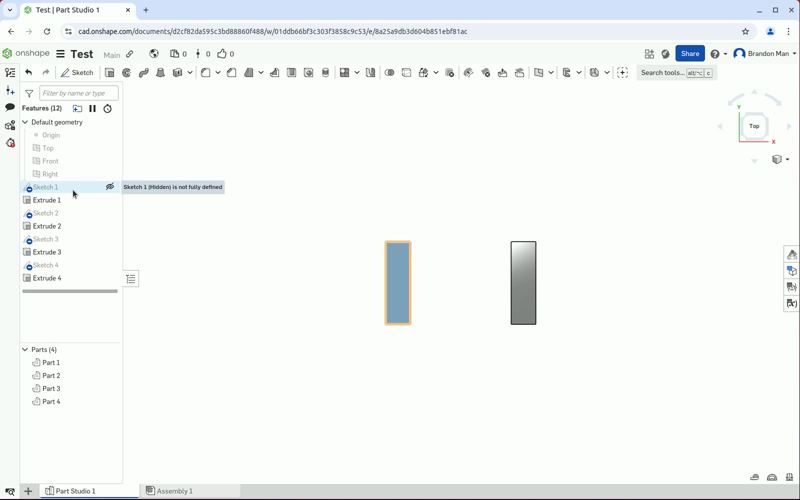
click(73, 189)
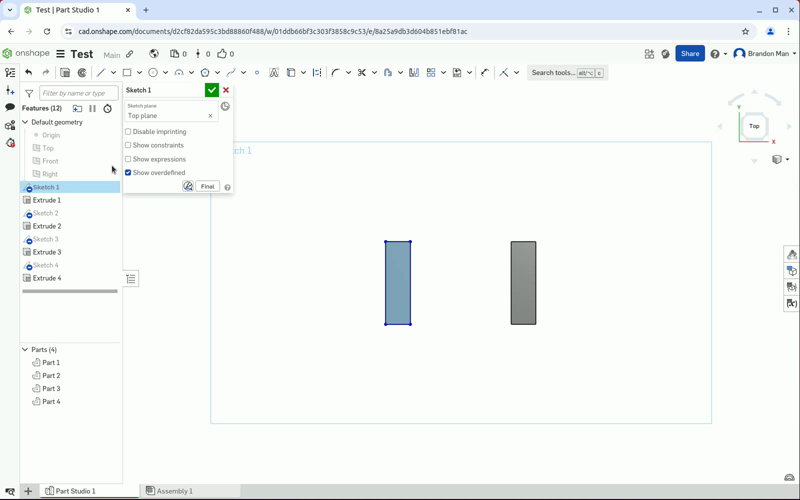
mouse_move(229, 92)
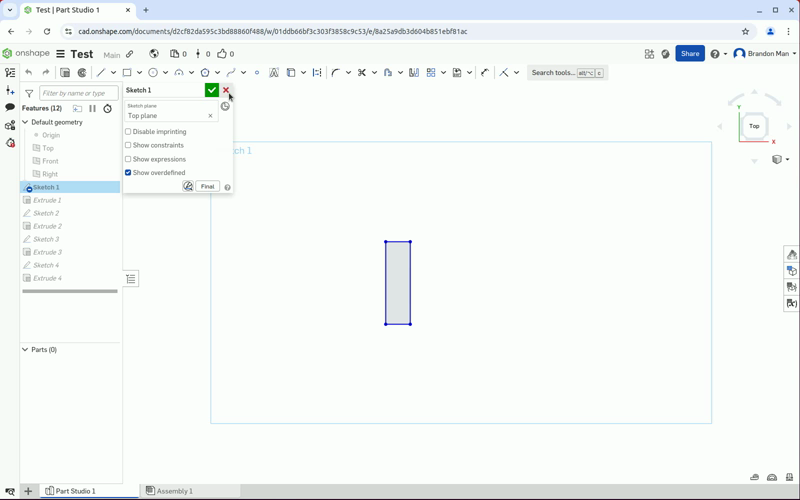
click(229, 92)
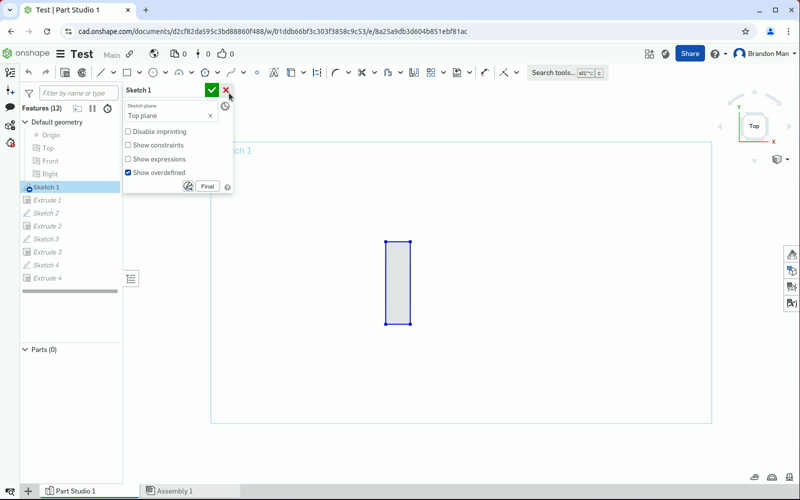
key(shift+s)
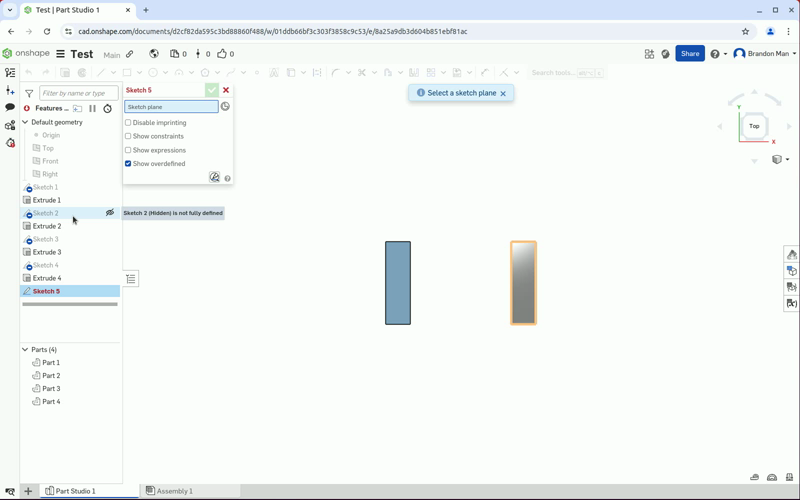
scroll(3)
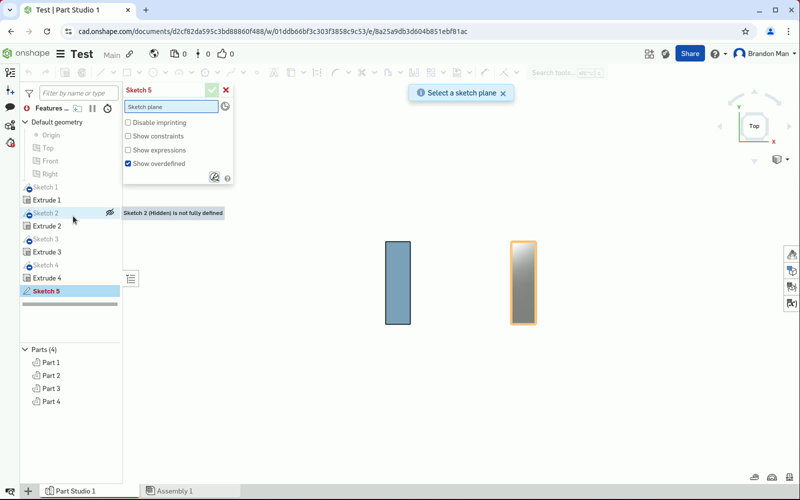
mouse_move(73, 150)
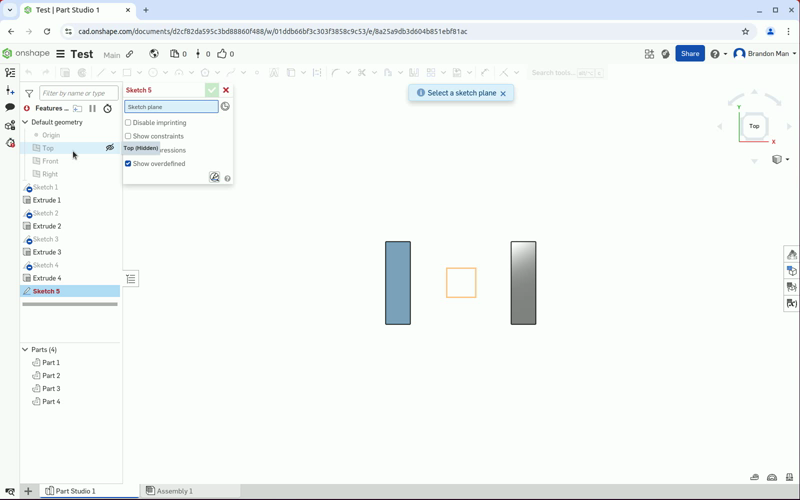
click(73, 150)
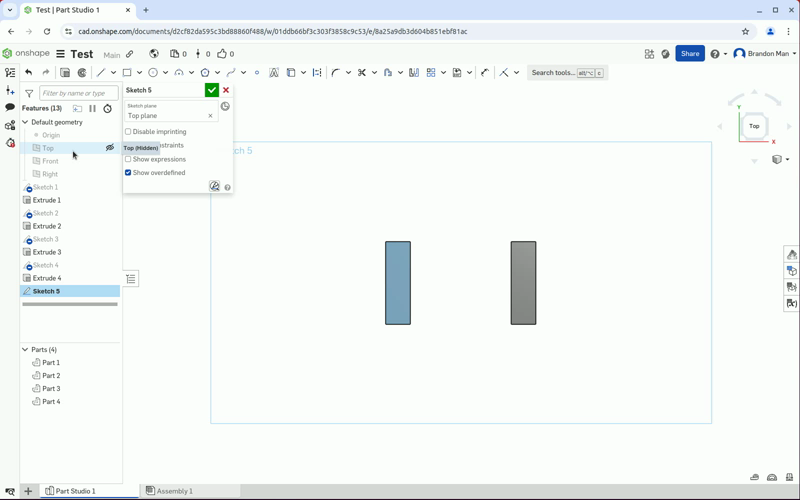
mouse_move(73, 352)
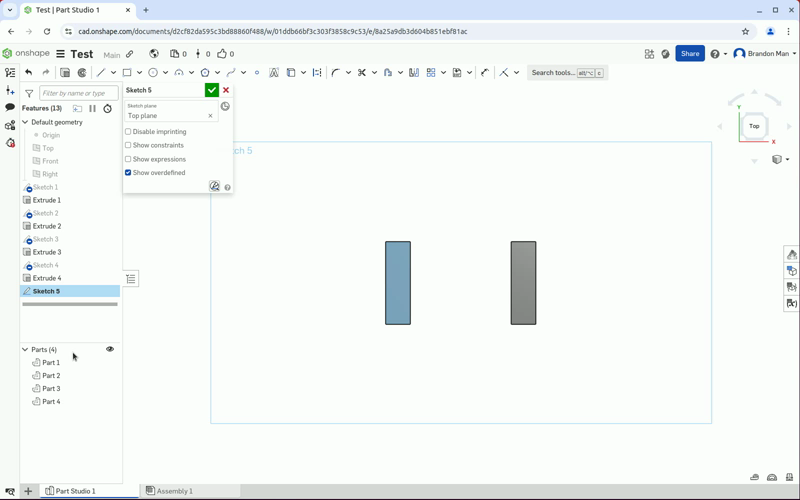
key(y)
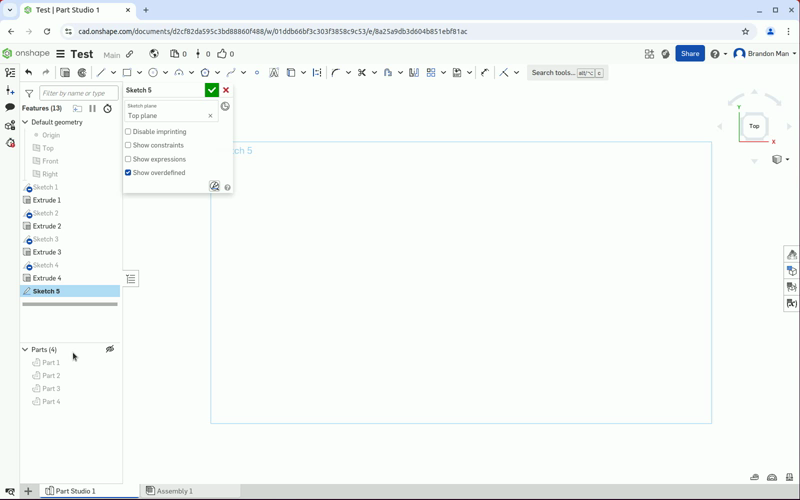
key(l)
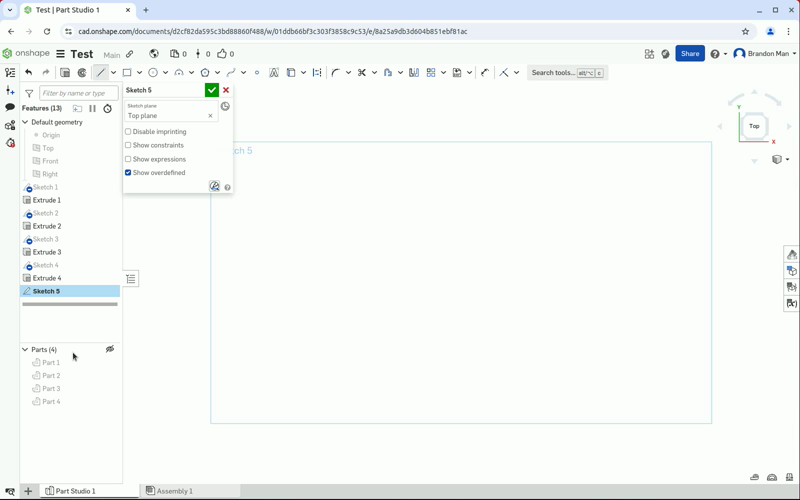
key_down(shift)
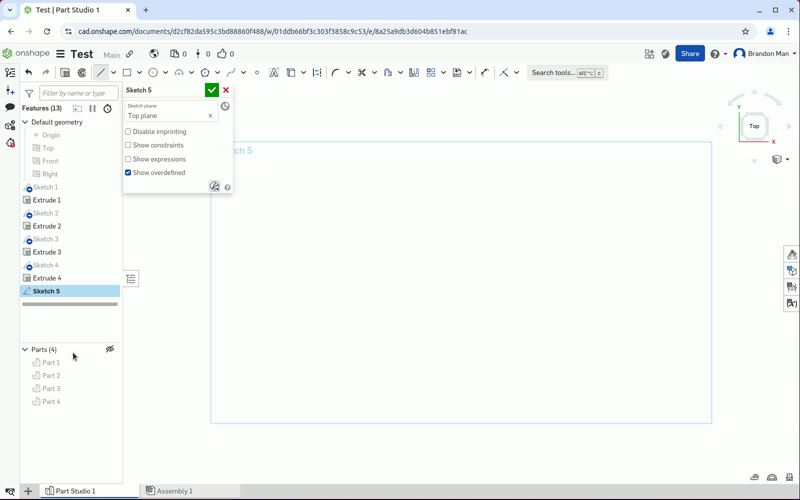
mouse_move(410, 324)
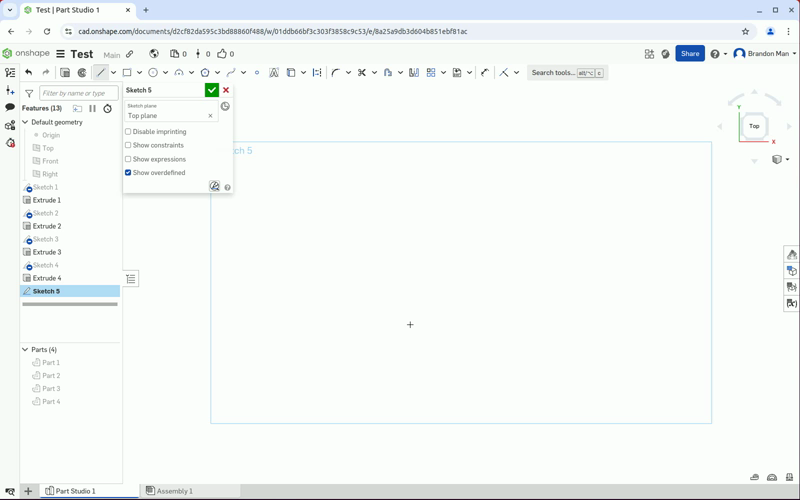
click(410, 324)
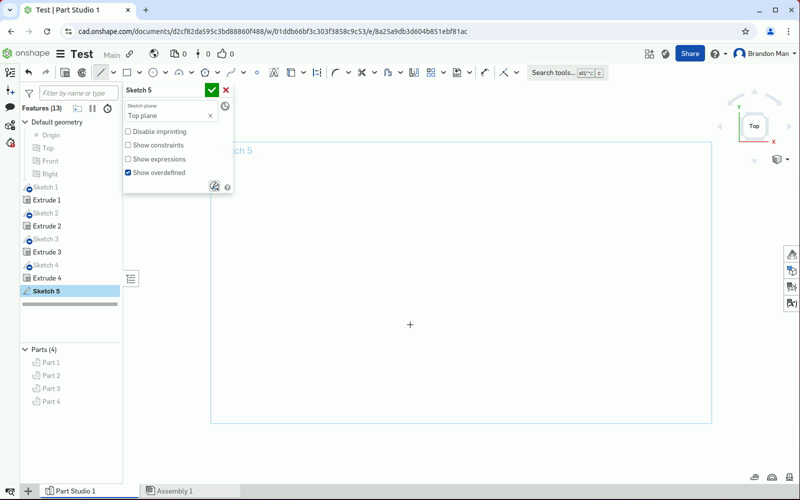
key_up(shift)
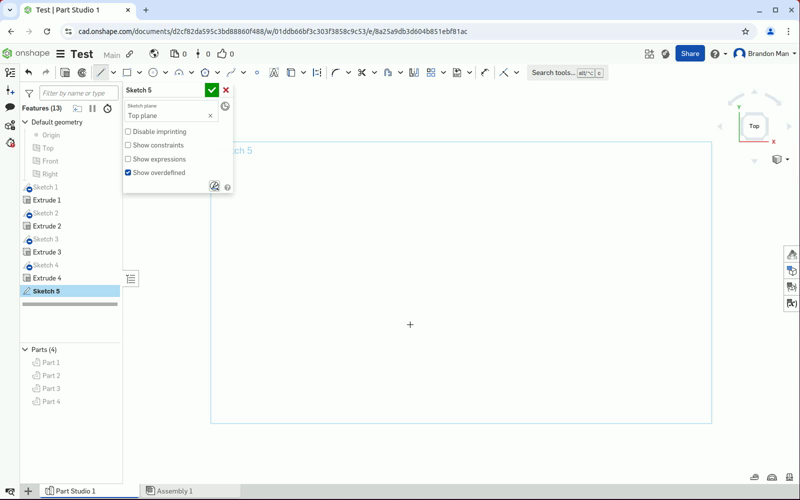
key_down(shift)
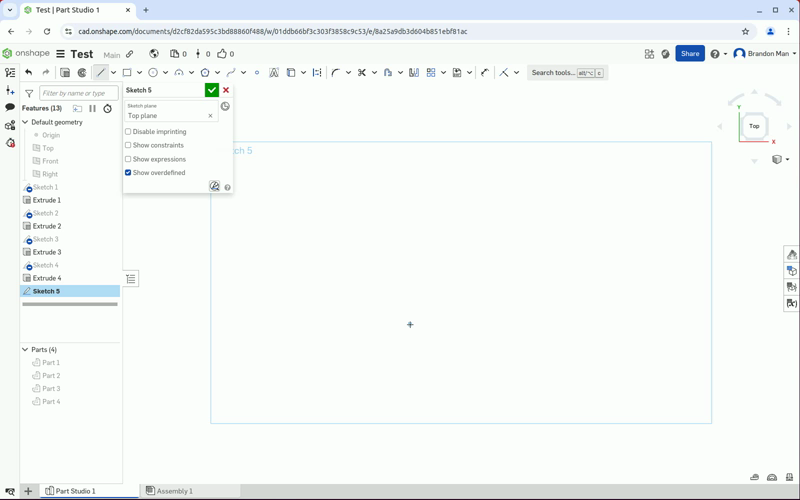
mouse_move(512, 324)
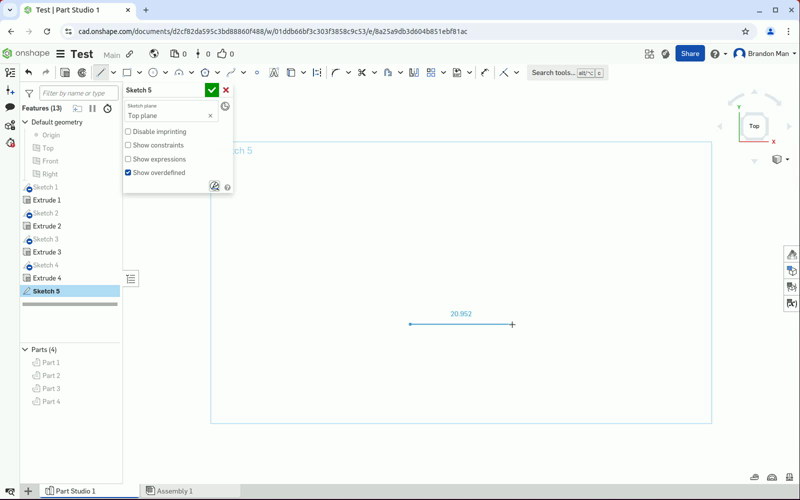
click(512, 324)
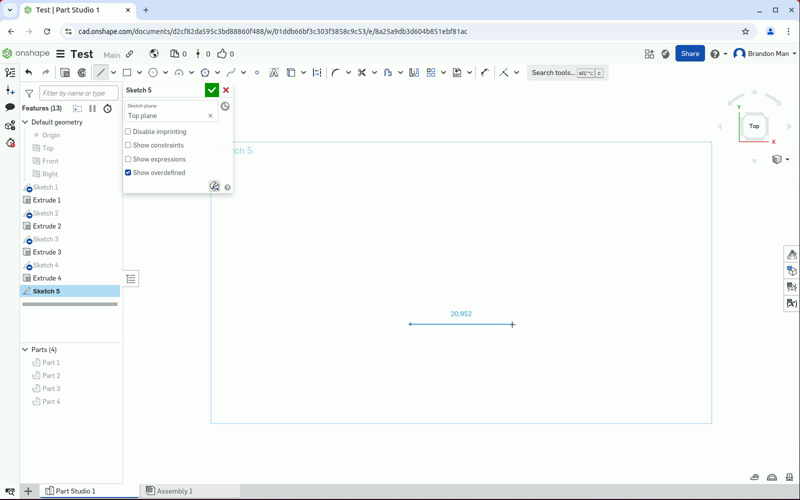
key_up(shift)
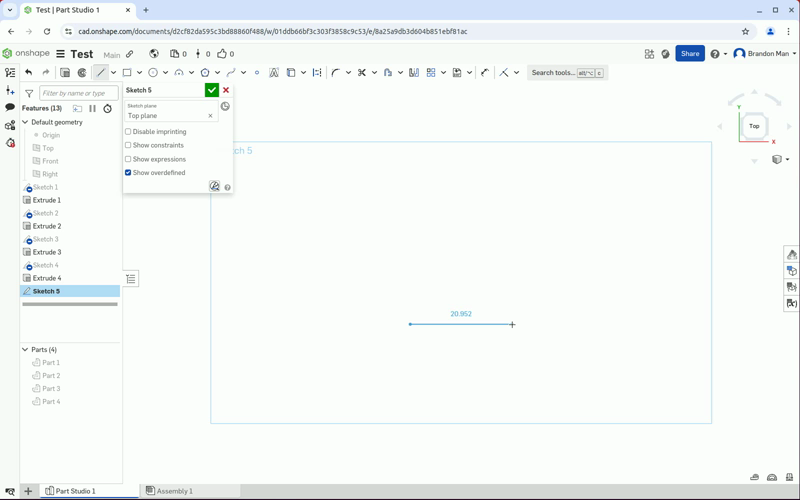
key_down(shift)
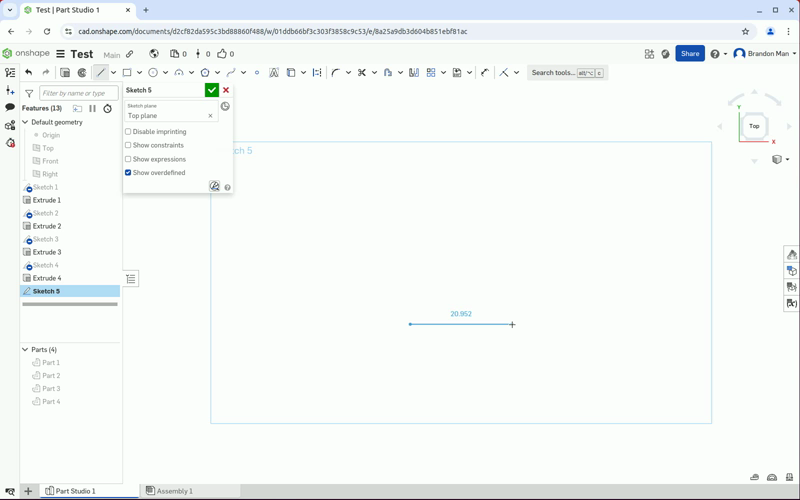
mouse_move(512, 242)
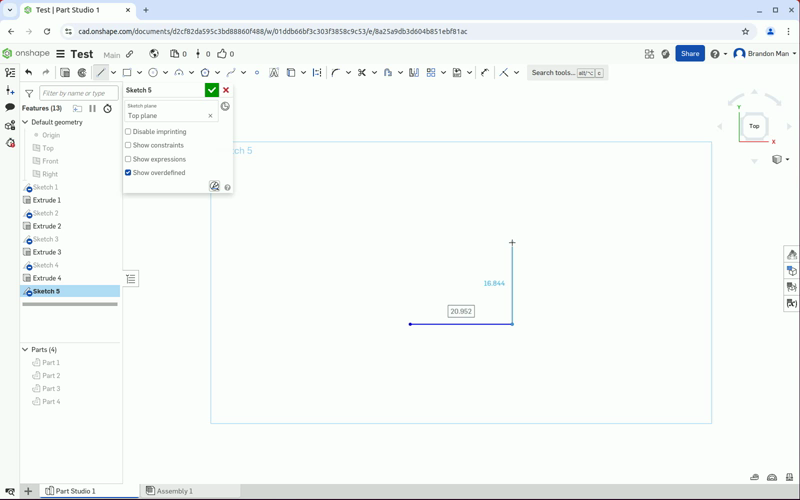
click(512, 242)
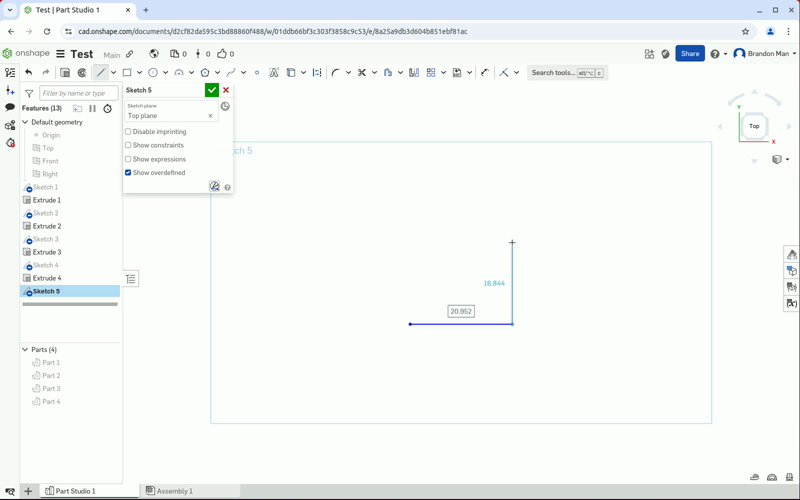
key_up(shift)
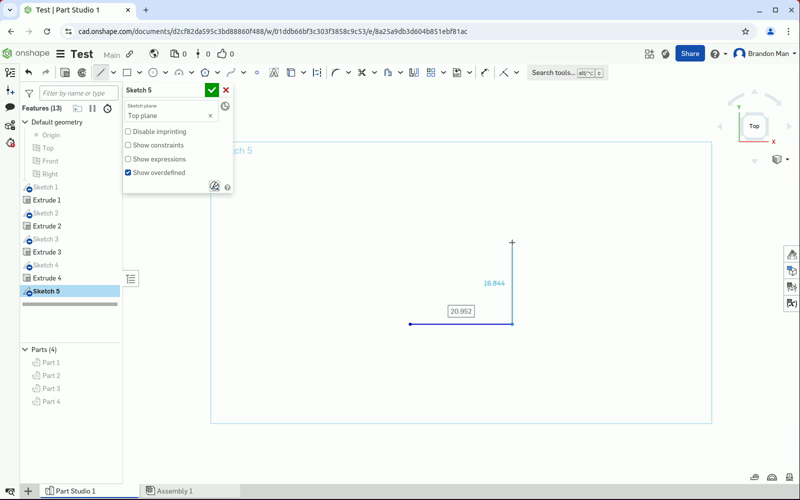
key_down(shift)
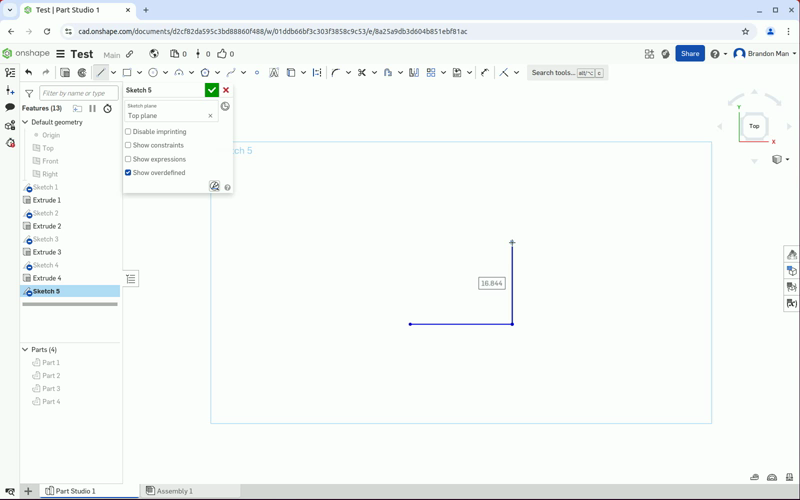
mouse_move(410, 242)
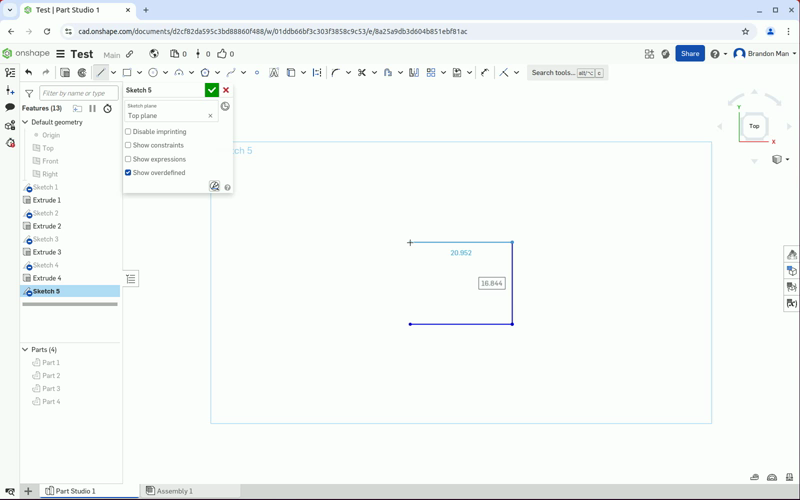
click(410, 242)
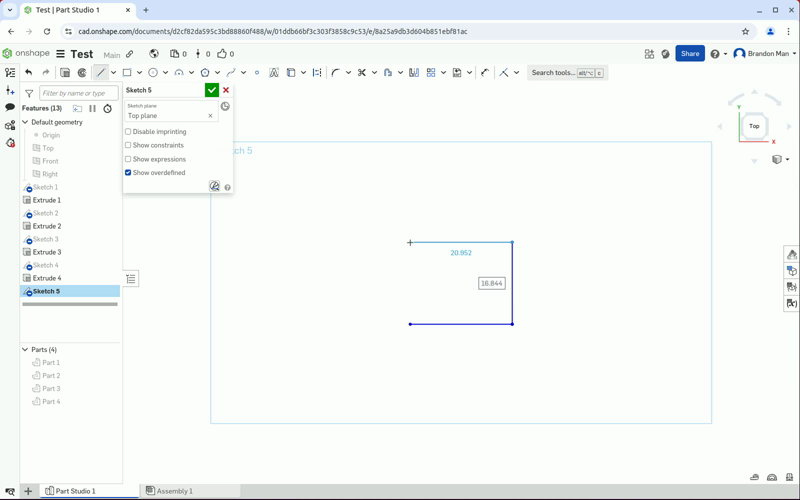
key_up(shift)
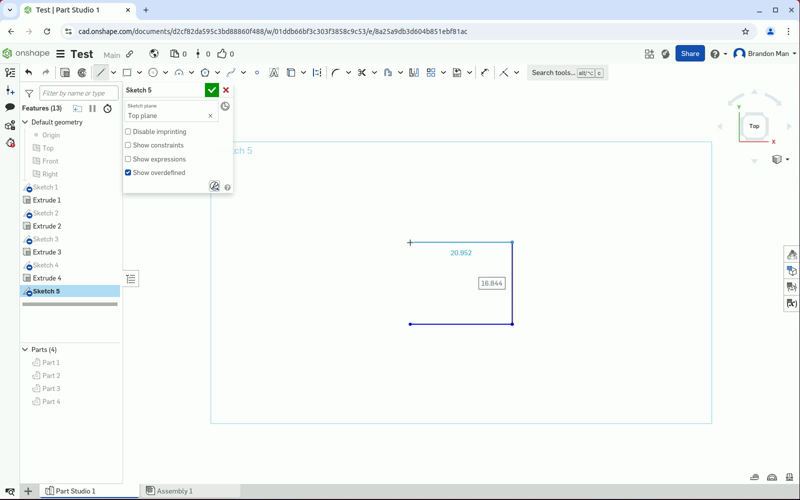
key_down(shift)
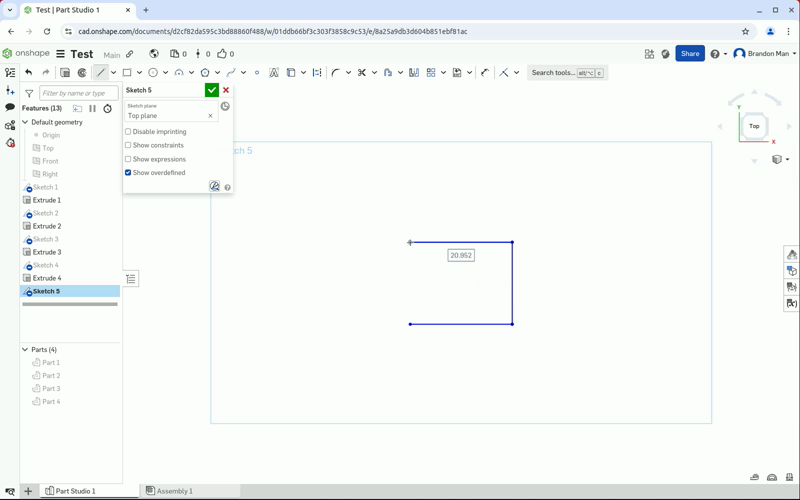
mouse_move(410, 324)
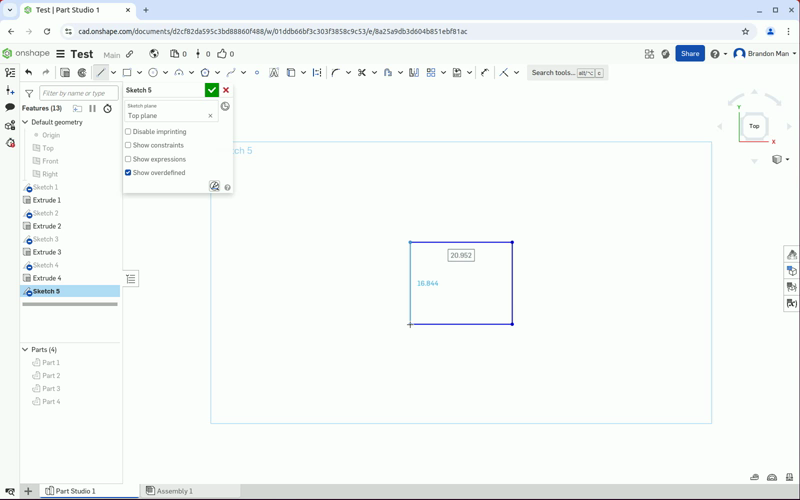
key_up(shift)
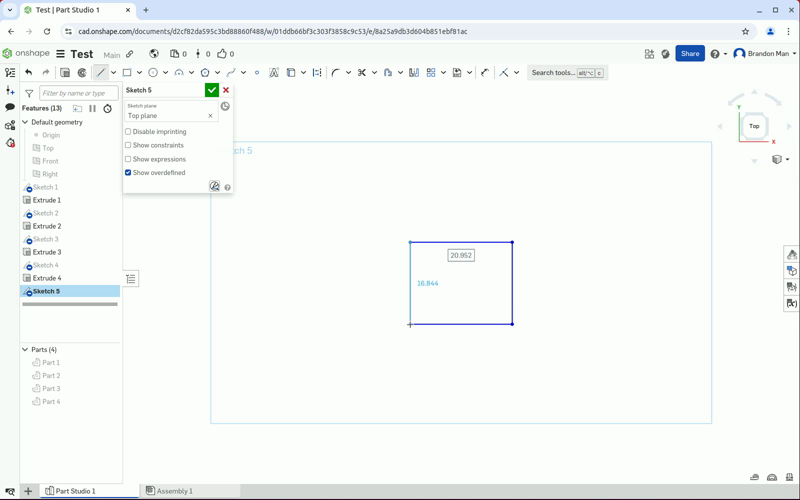
click(410, 324)
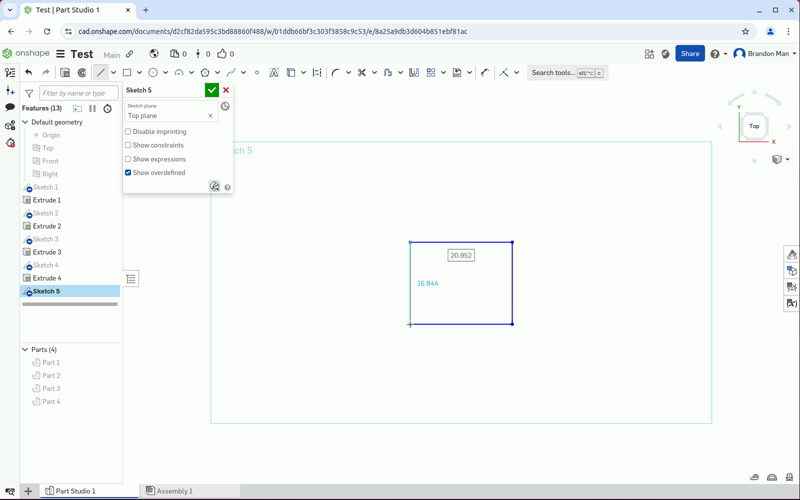
key(esc)
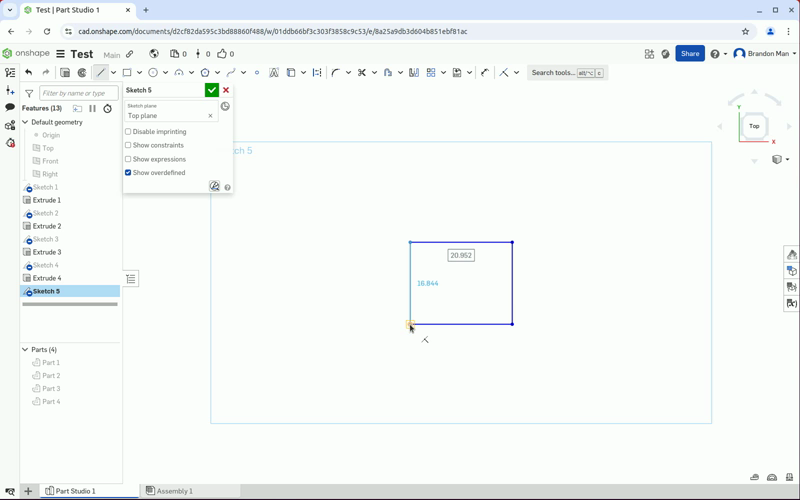
mouse_move(498, 305)
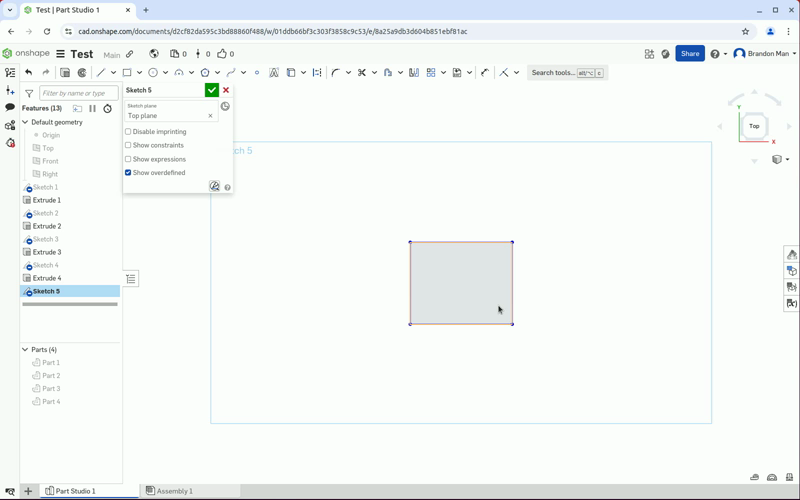
click(498, 305)
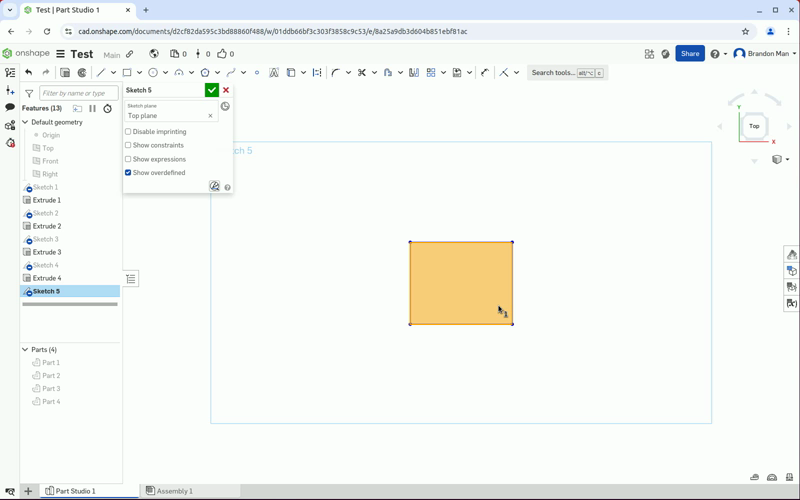
mouse_move(73, 352)
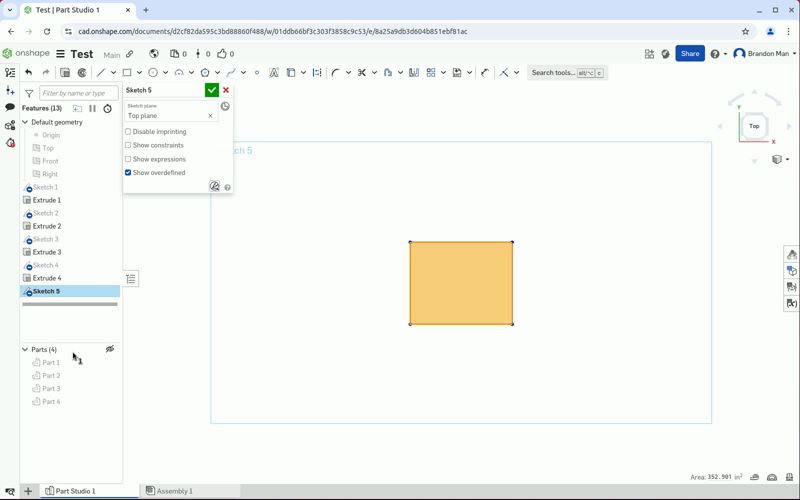
key(shift+y)
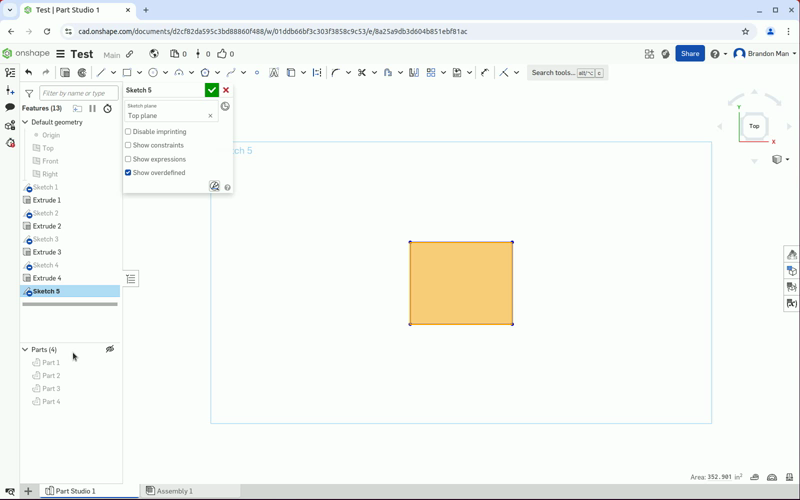
key(shift+e)
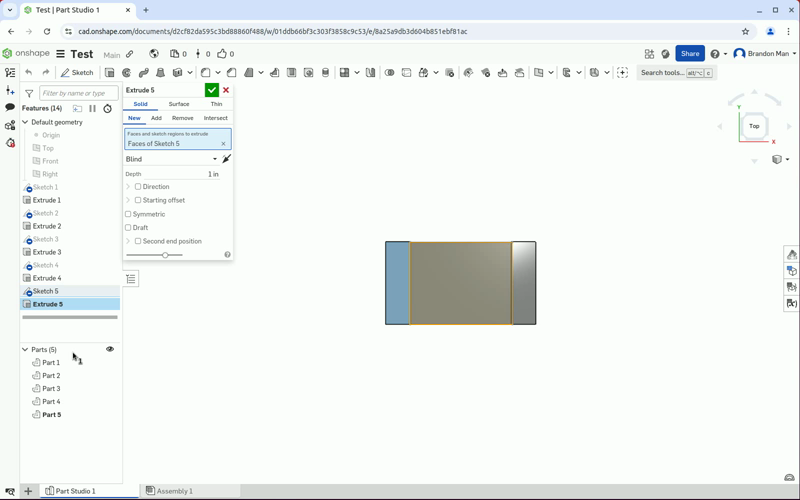
mouse_move(143, 106)
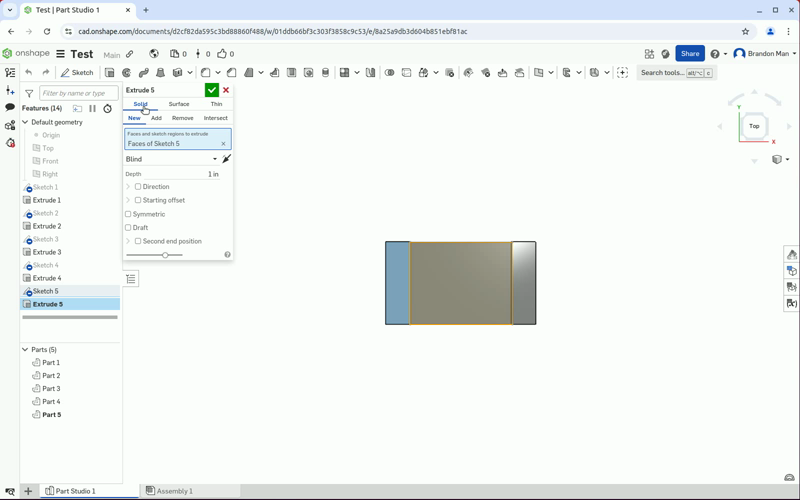
click(143, 106)
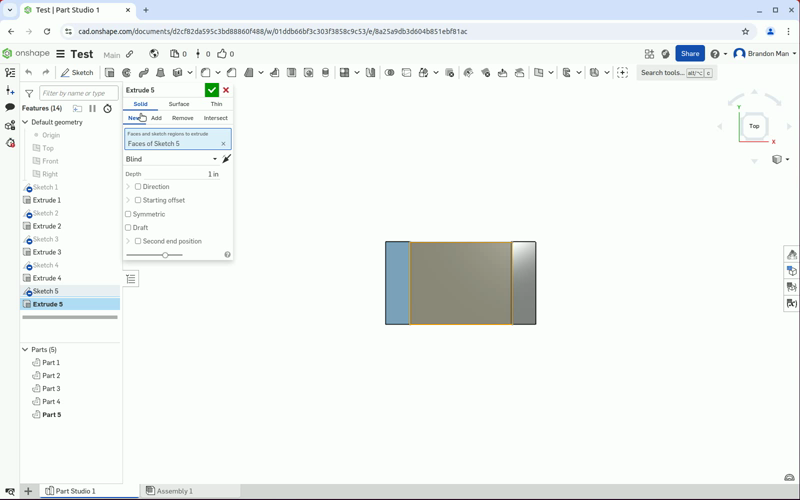
mouse_move(137, 120)
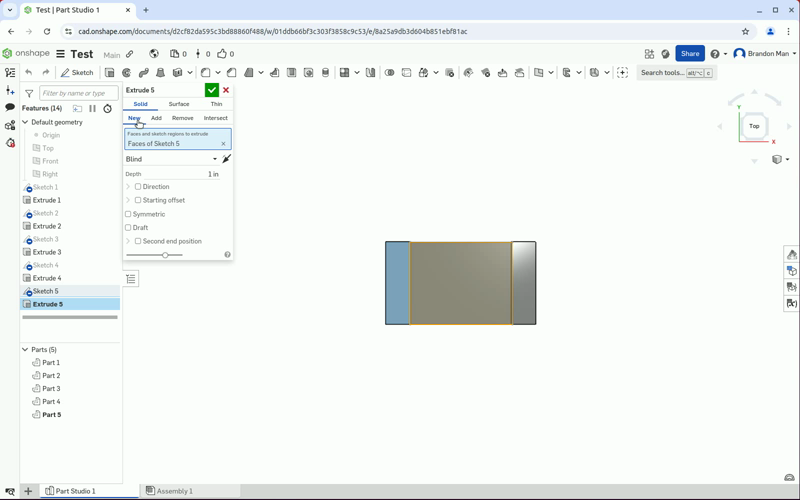
click(137, 120)
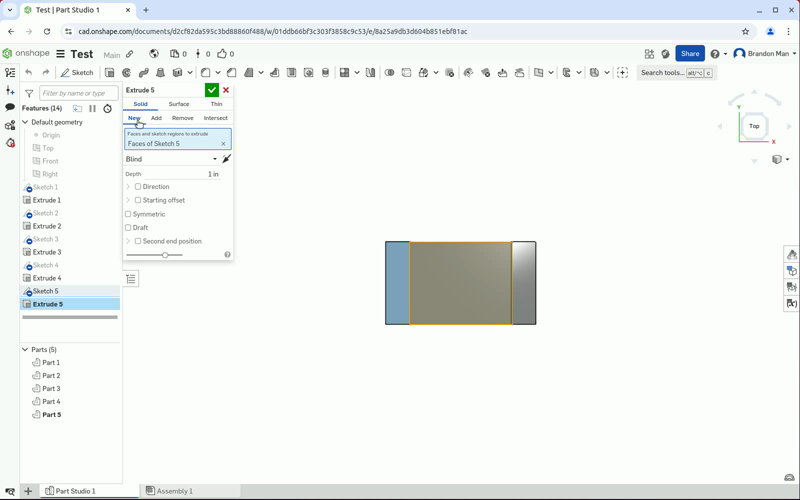
key(tab, 4)
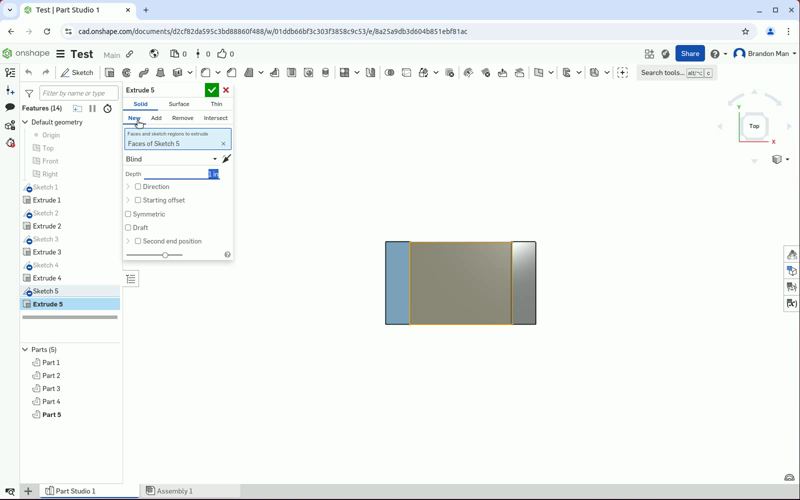
text(-10.351)
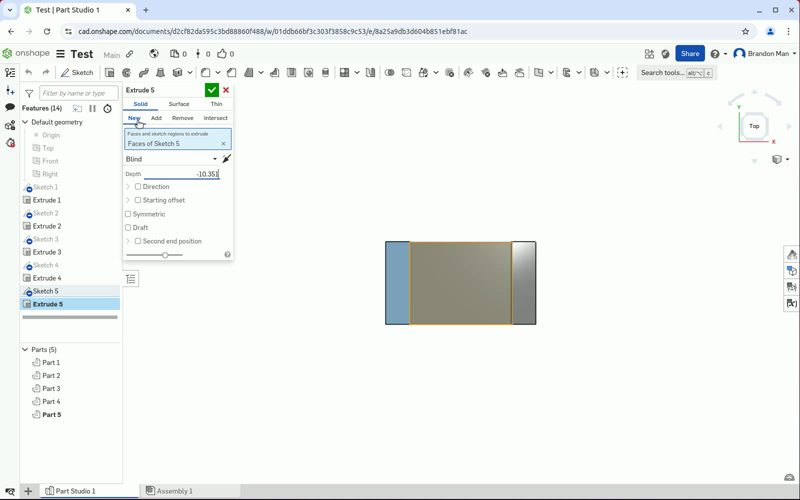
key(enter)
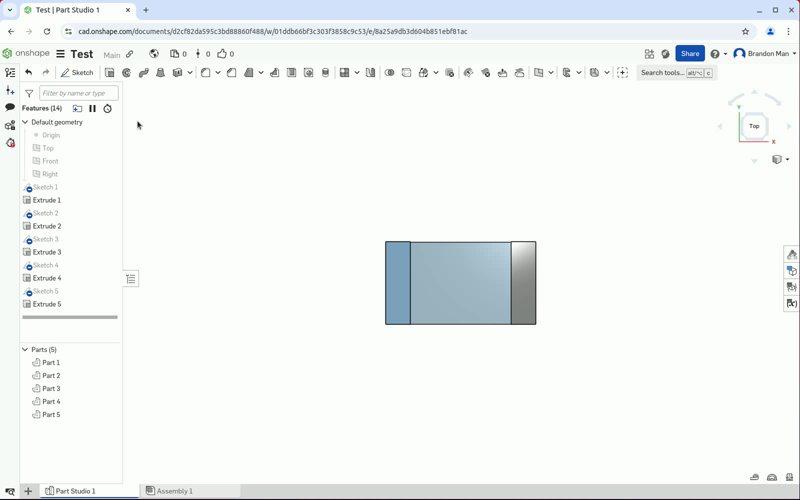
key(shift+h)
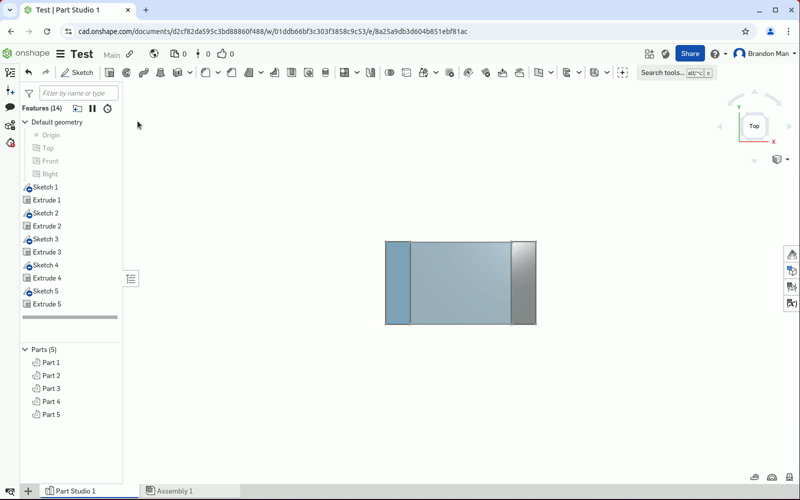
key(shift+h)
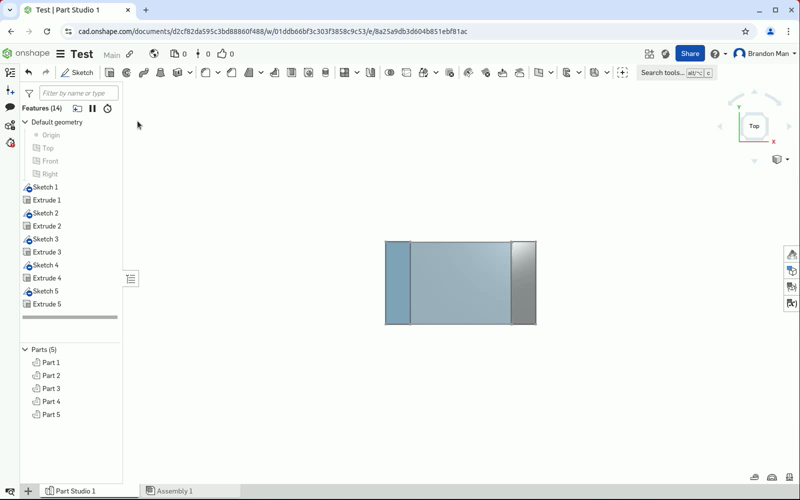
key(shift+7)
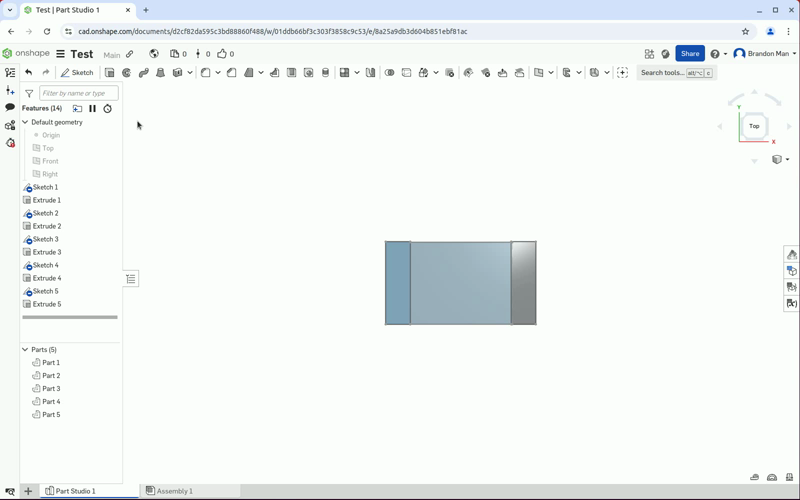
key(up, 3)
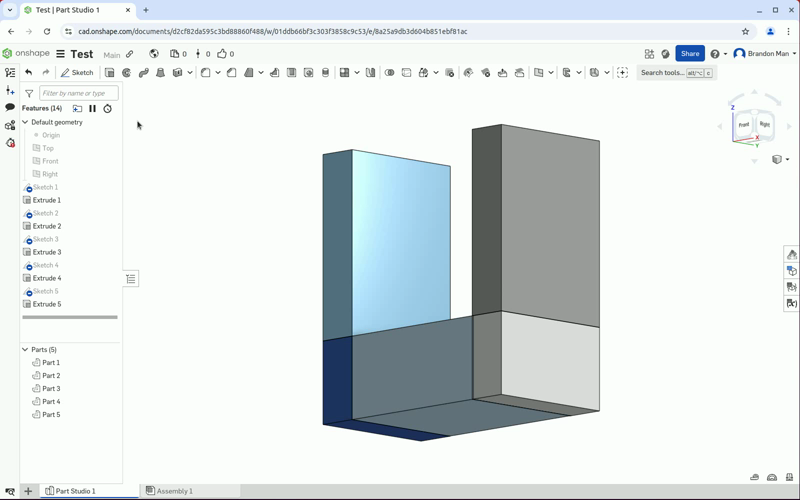
key(left, 3)
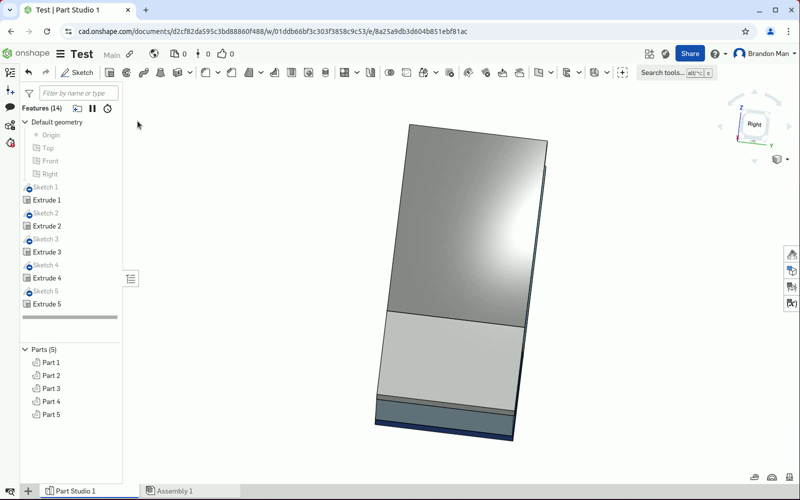
key(right, 3)
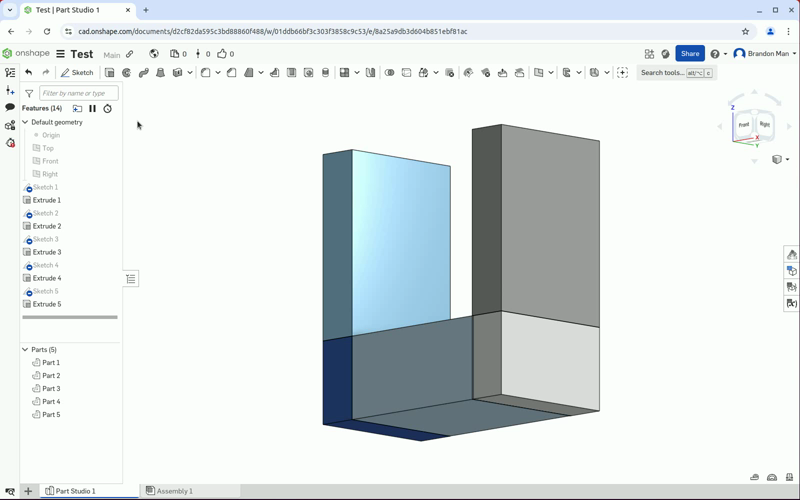
key(down, 3)
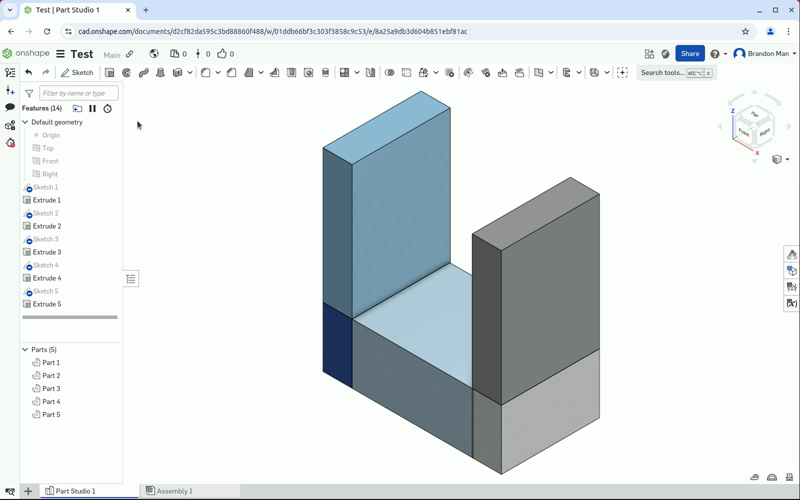
mouse_move(73, 189)
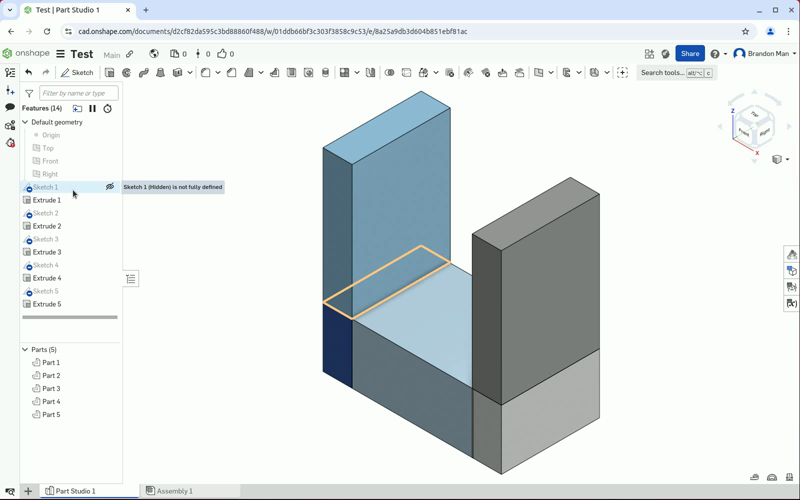
click(73, 189)